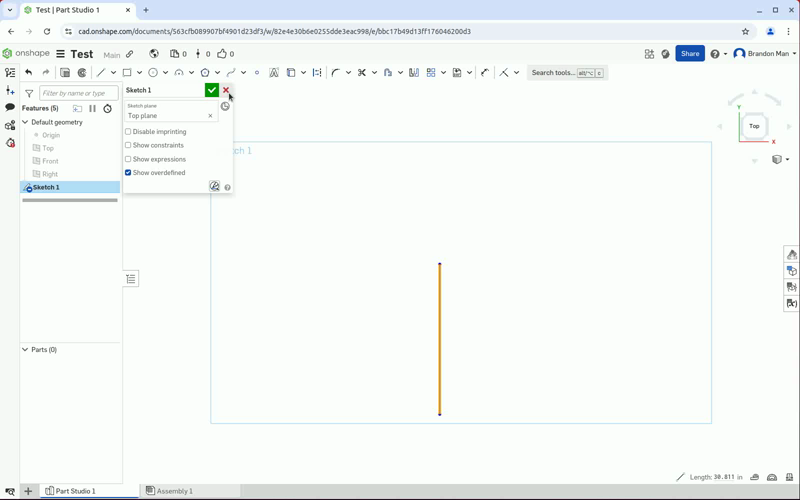
key(shift+h)
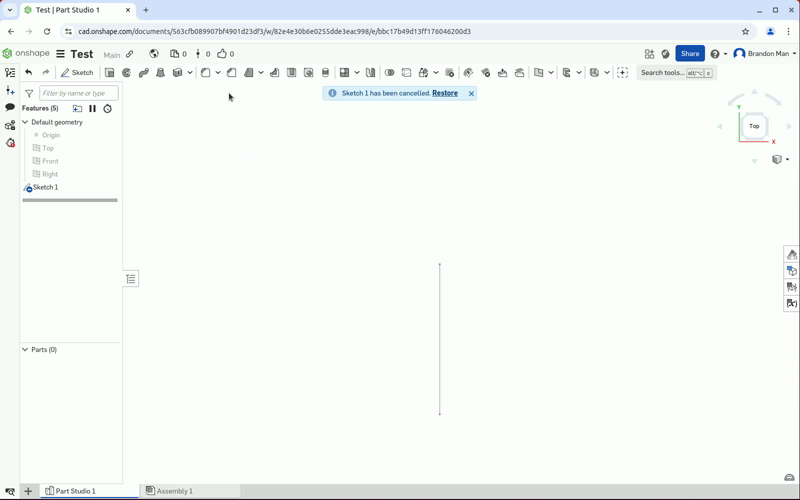
key(shift+s)
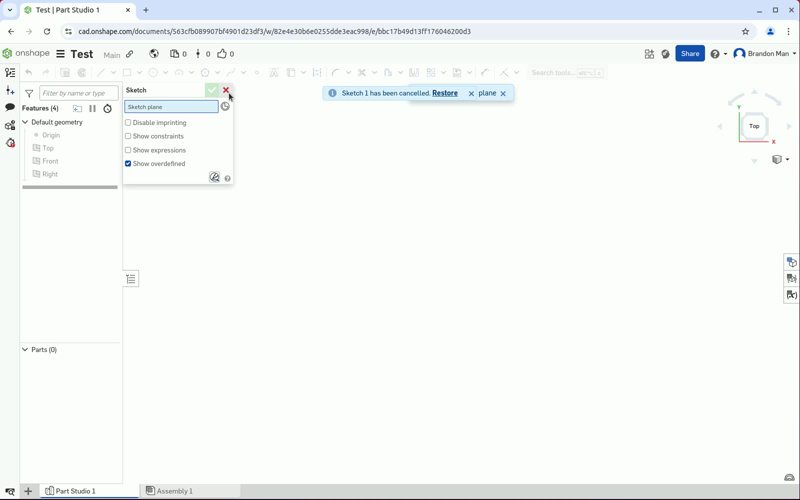
mouse_move(73, 150)
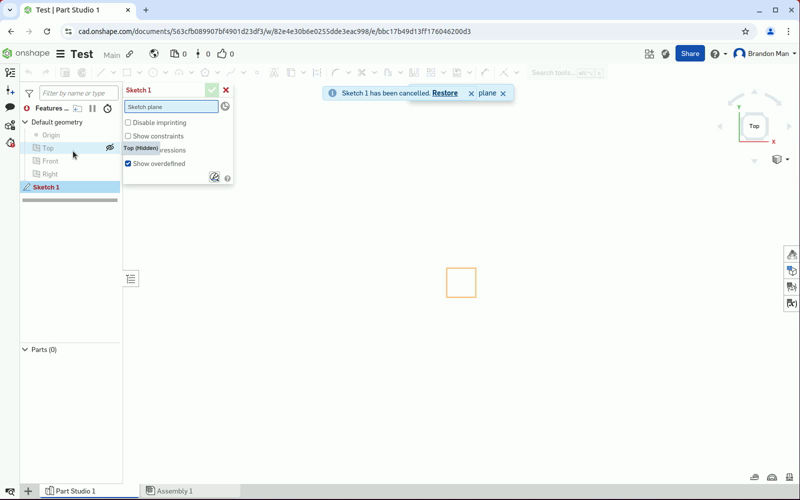
click(73, 150)
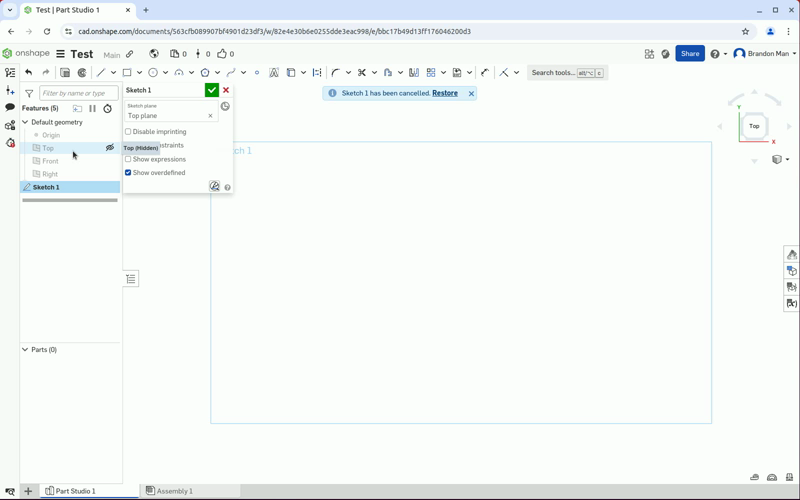
mouse_move(73, 352)
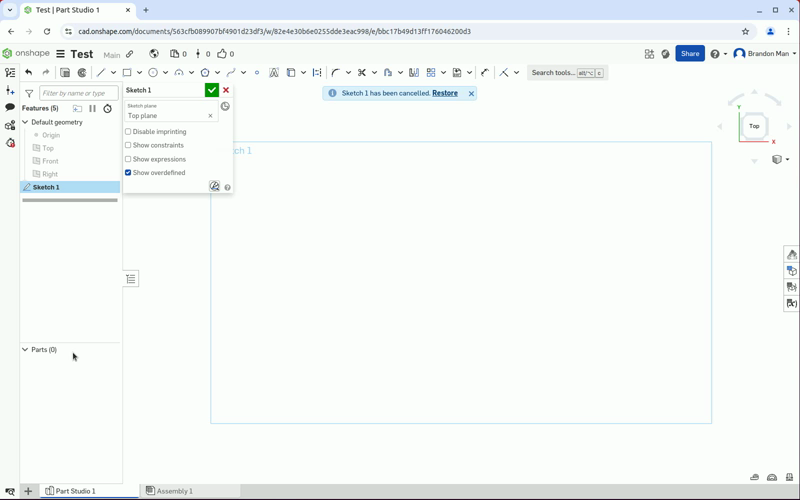
key(y)
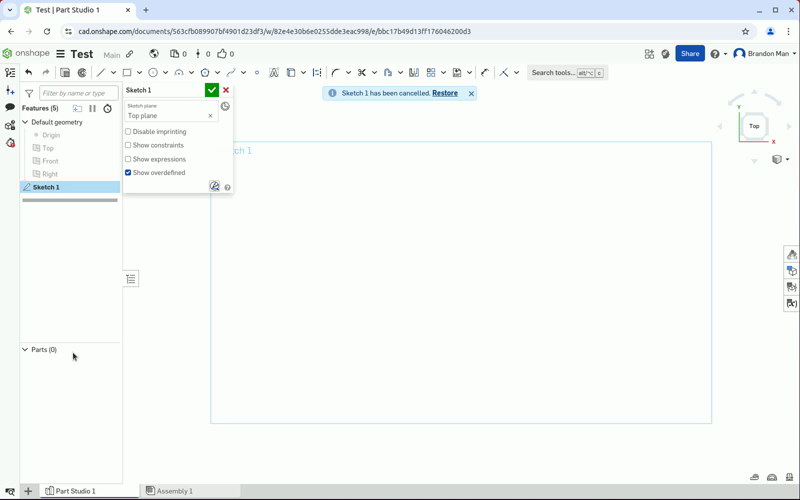
key(l)
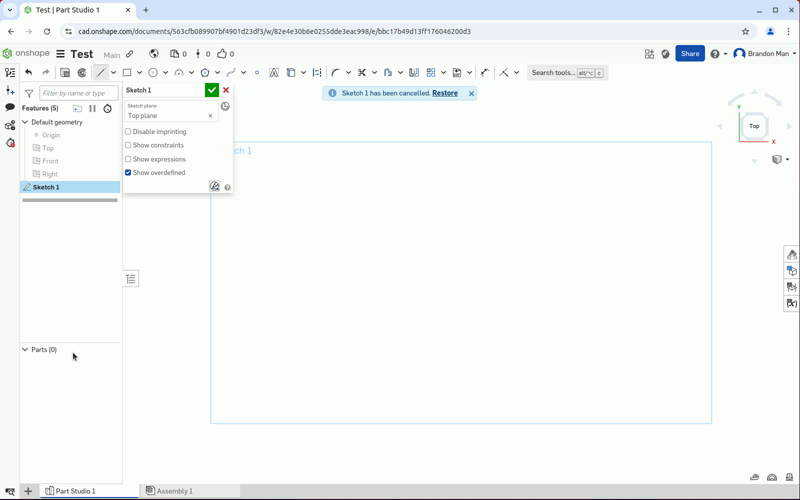
key_down(shift)
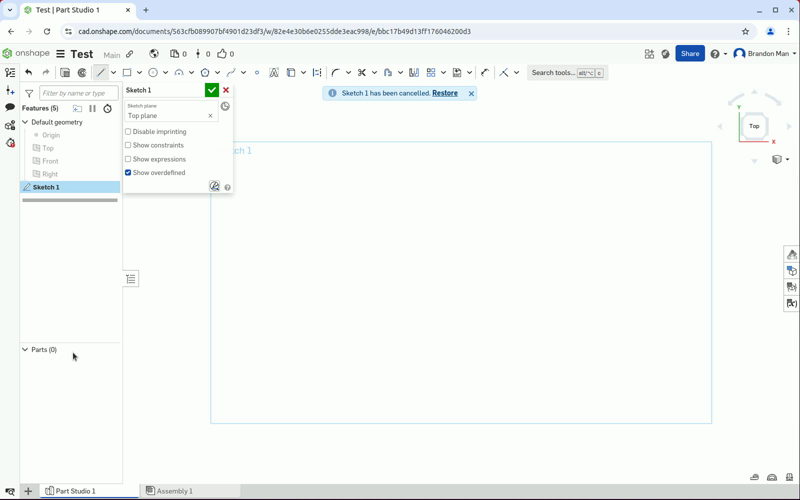
mouse_move(431, 312)
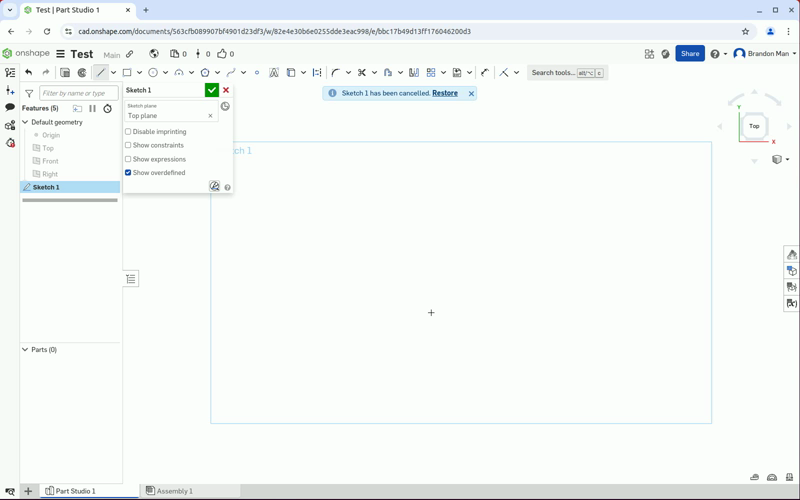
click(431, 312)
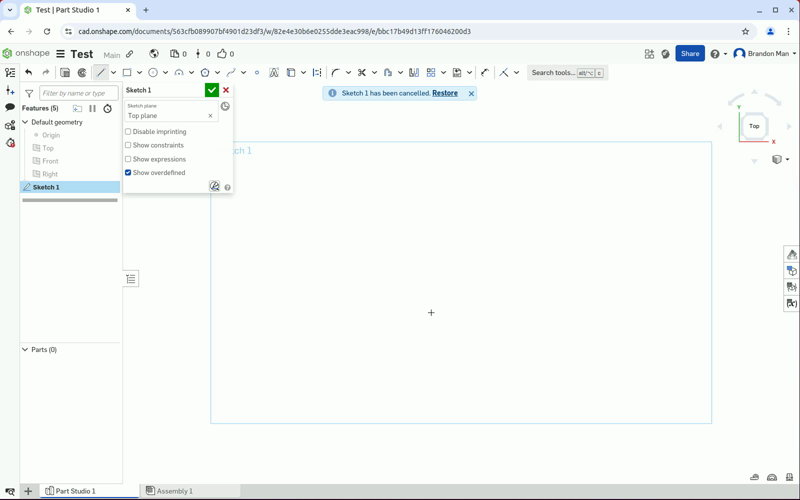
key_up(shift)
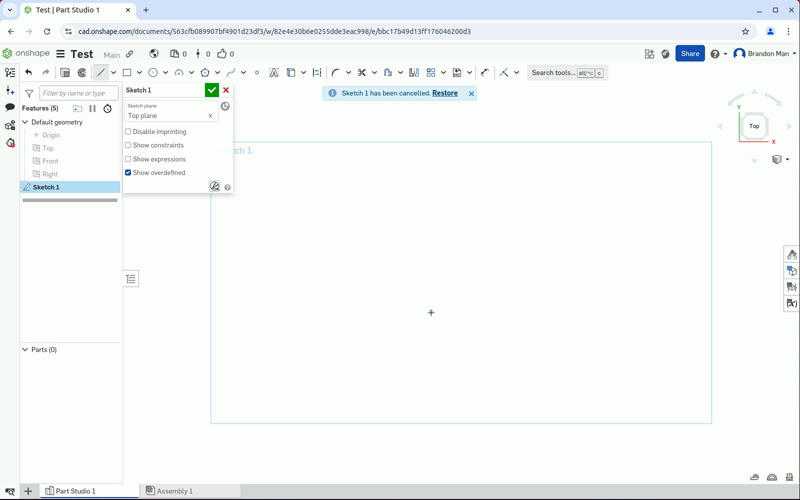
key_down(shift)
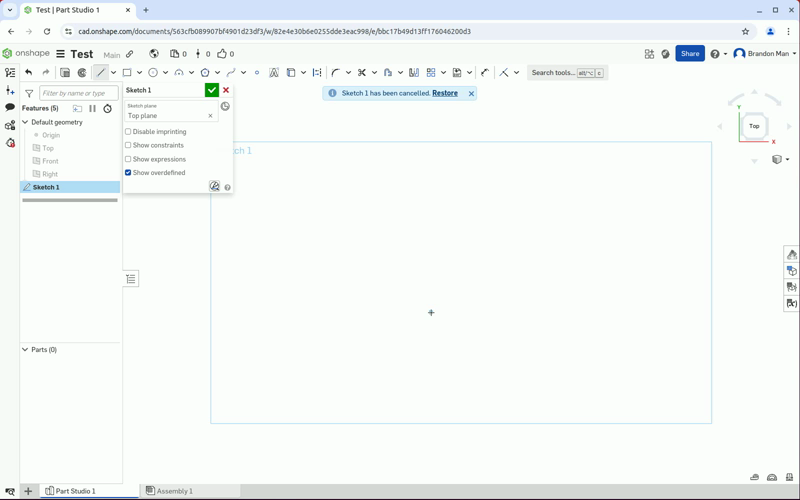
mouse_move(492, 312)
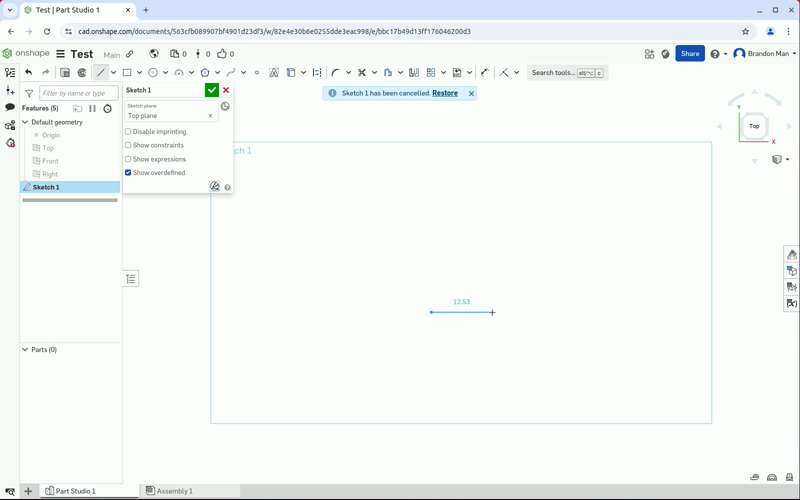
click(492, 312)
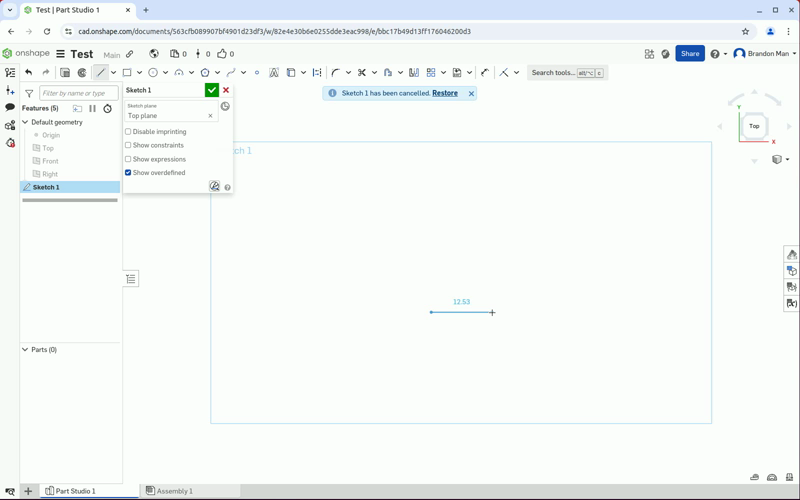
key_up(shift)
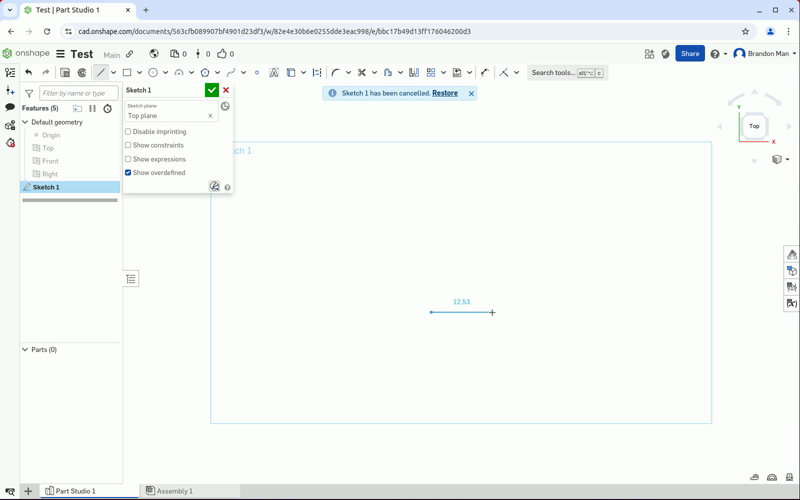
key_down(shift)
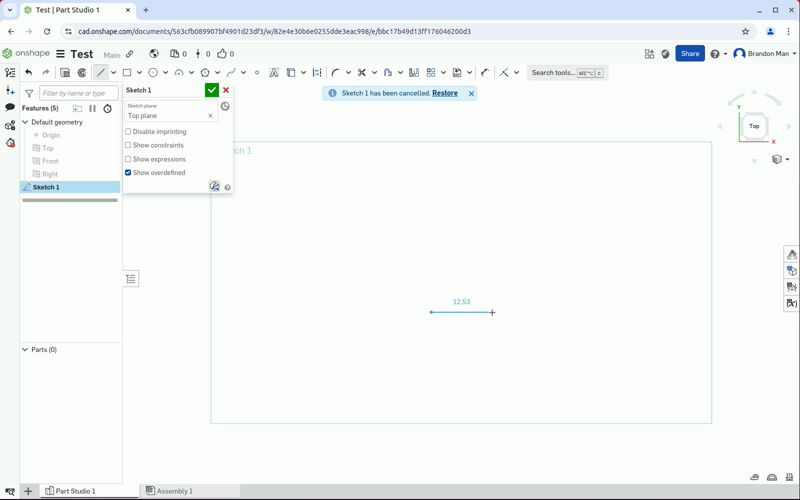
mouse_move(522, 312)
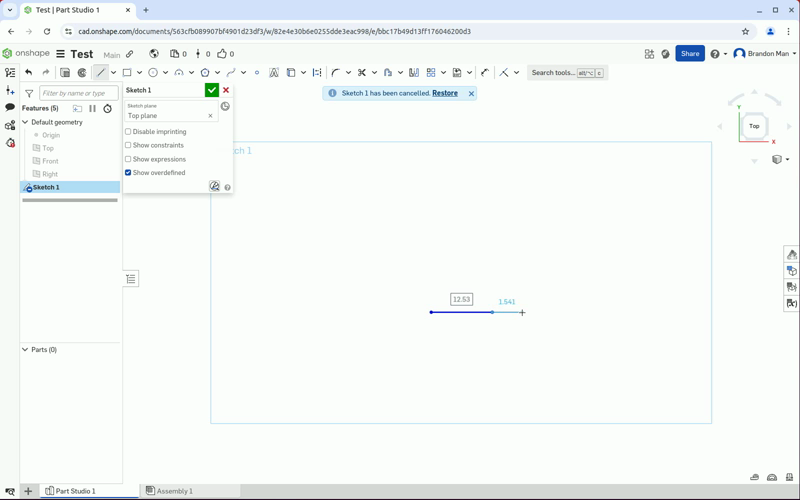
mouse_move(492, 288)
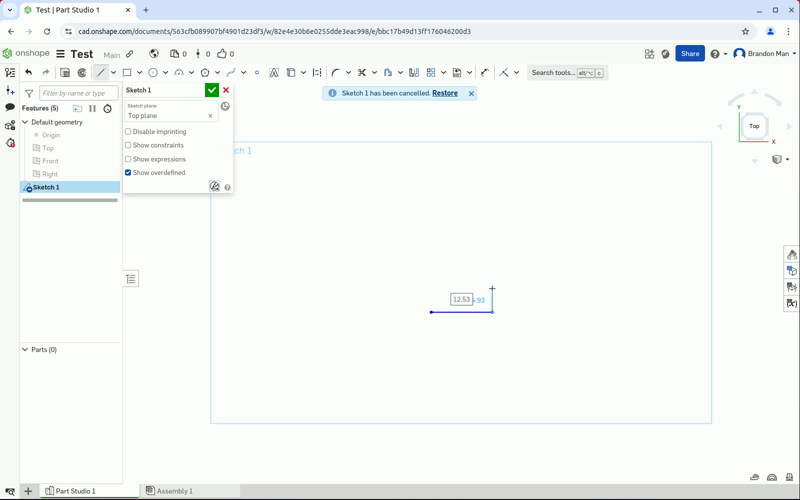
click(492, 288)
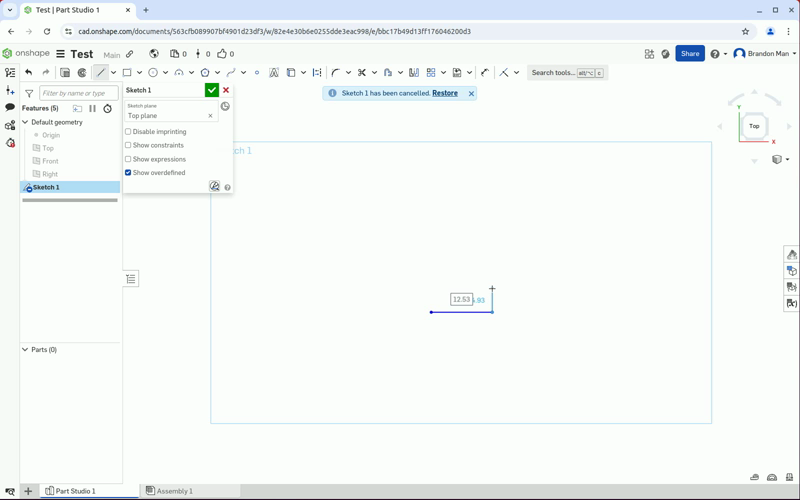
key_up(shift)
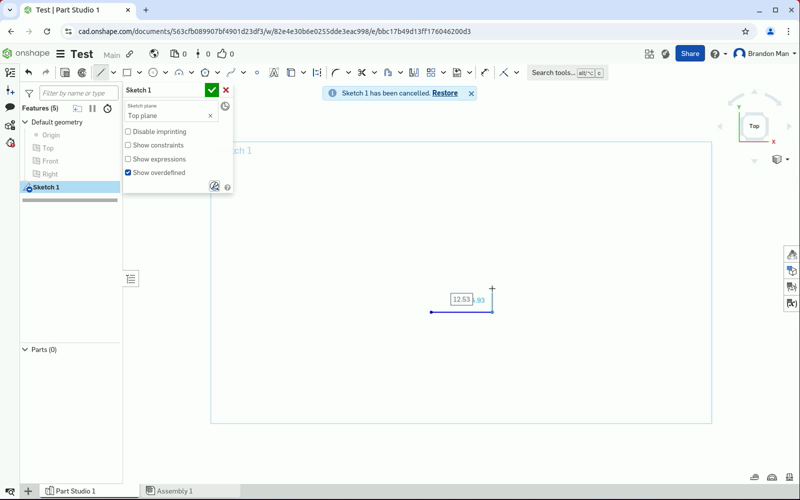
key_down(shift)
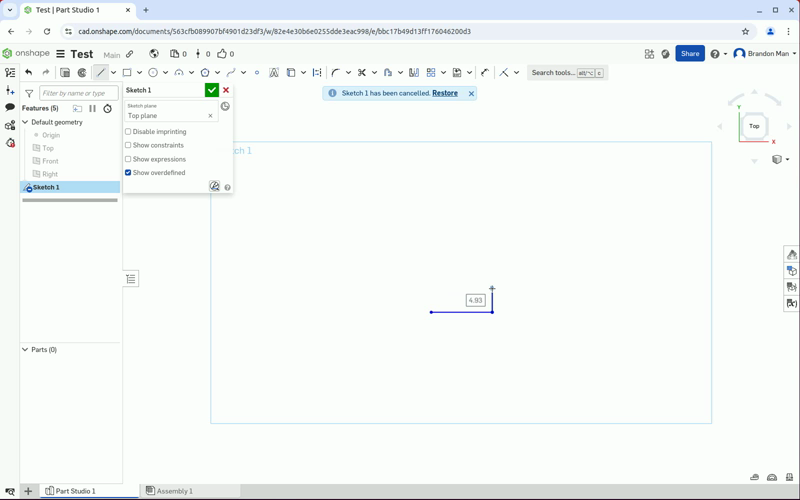
mouse_move(522, 288)
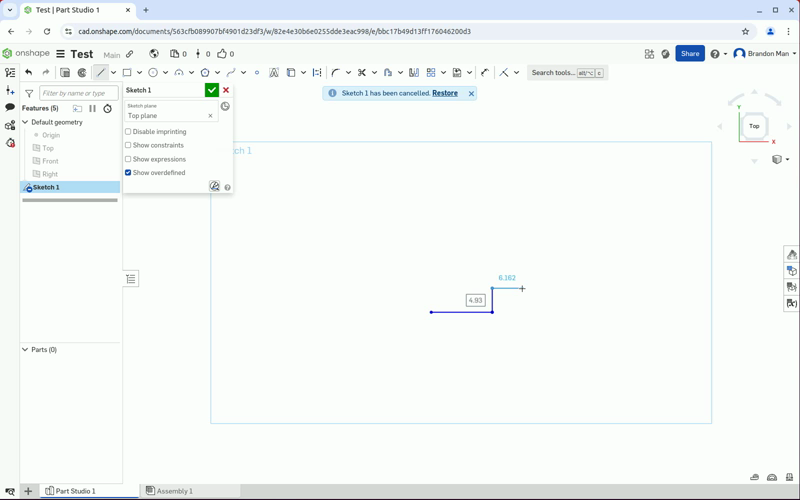
mouse_move(492, 281)
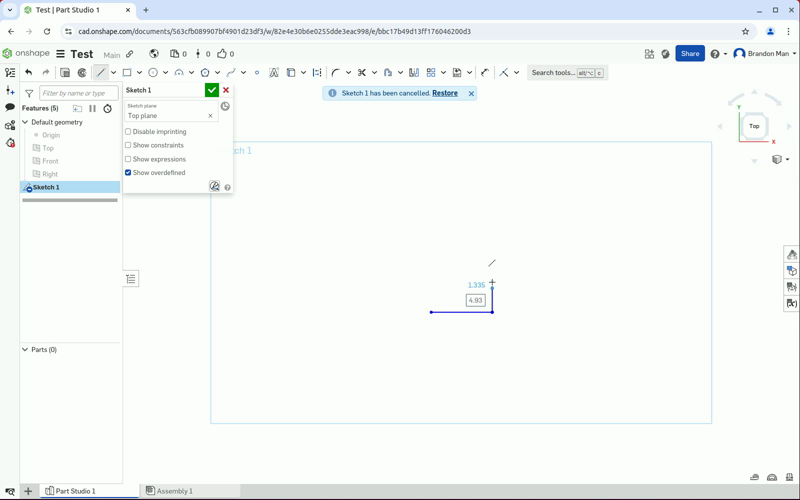
scroll(6)
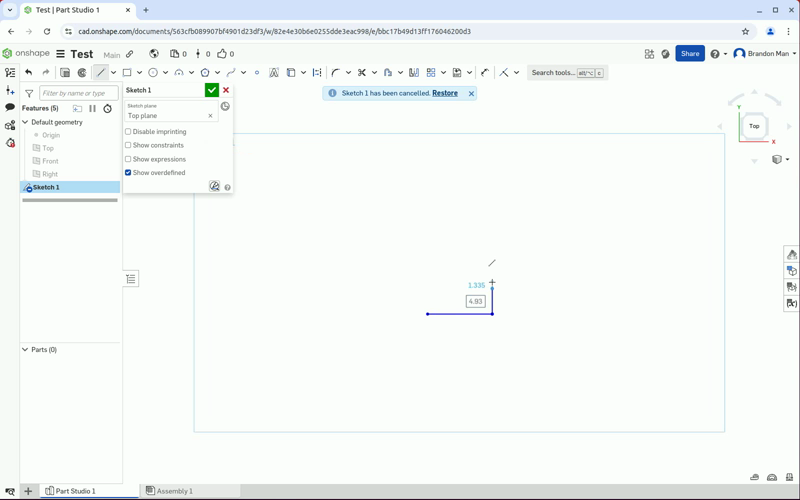
scroll(6)
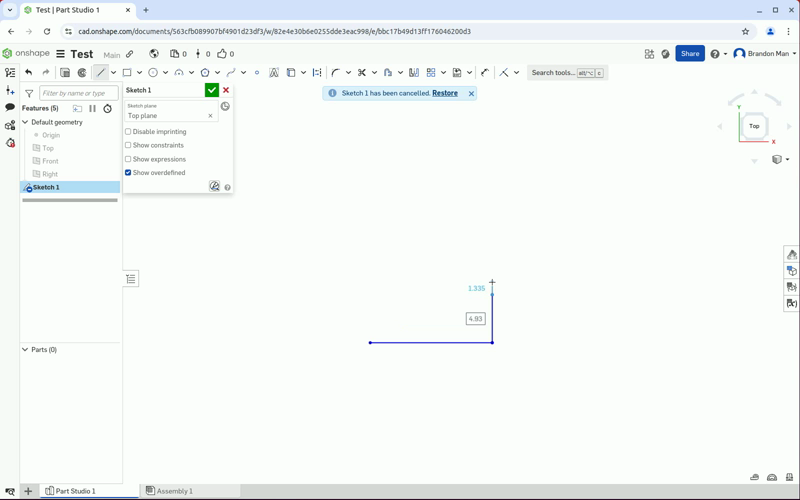
scroll(6)
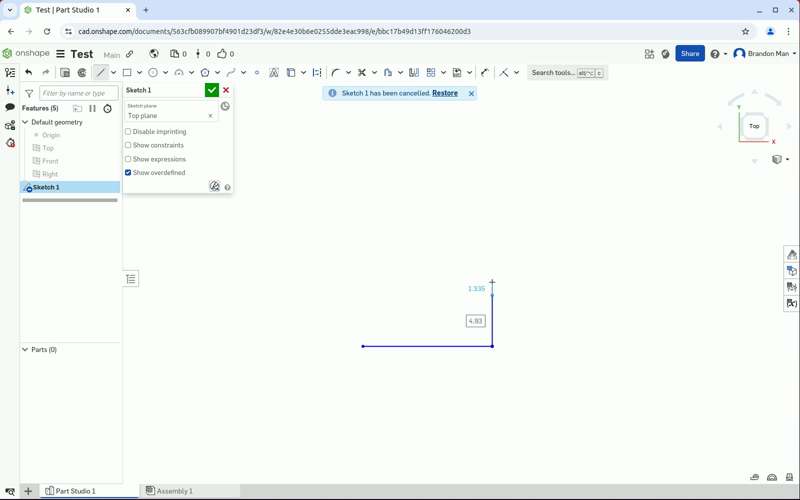
scroll(6)
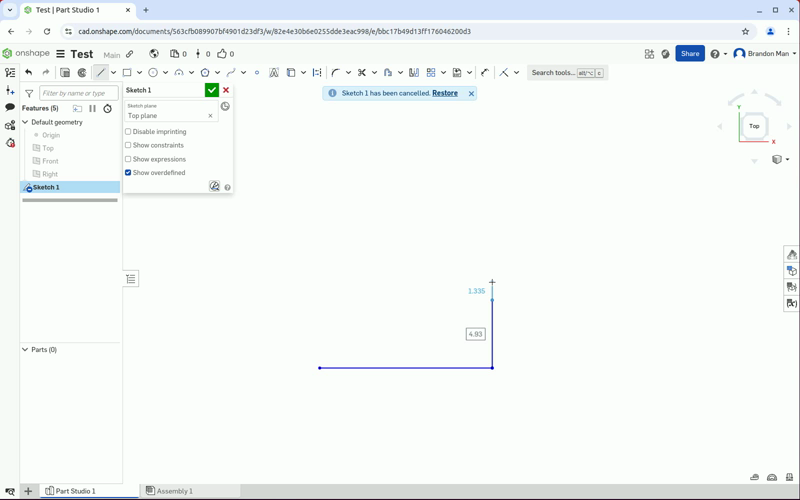
scroll(6)
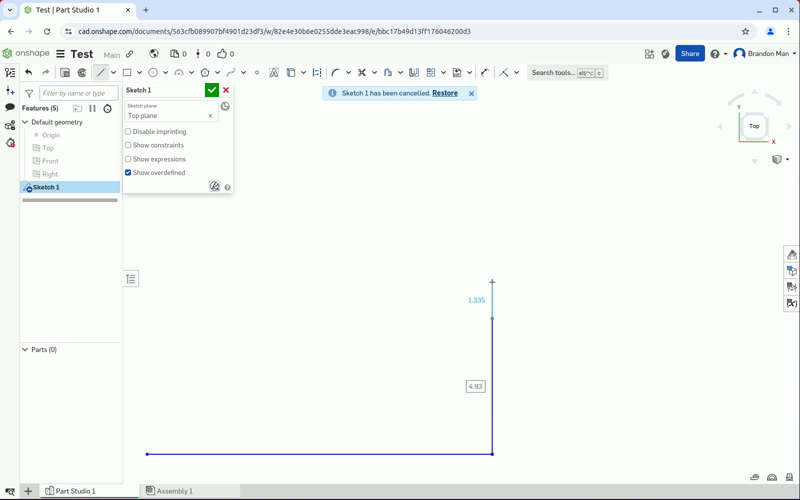
scroll(6)
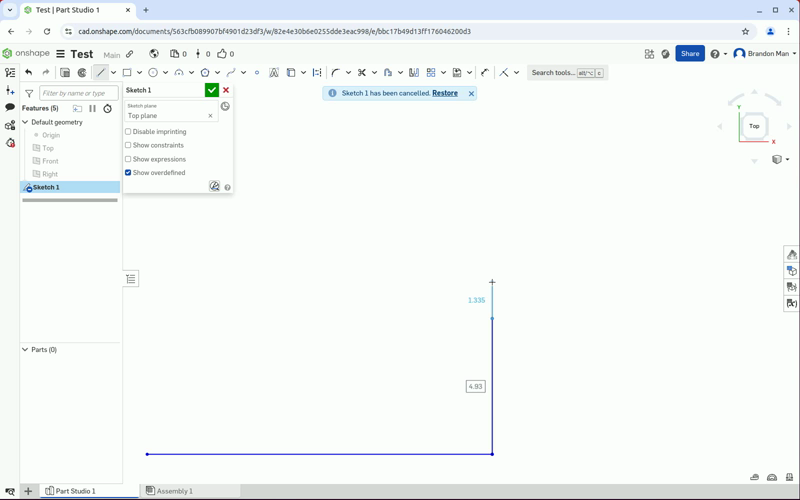
scroll(6)
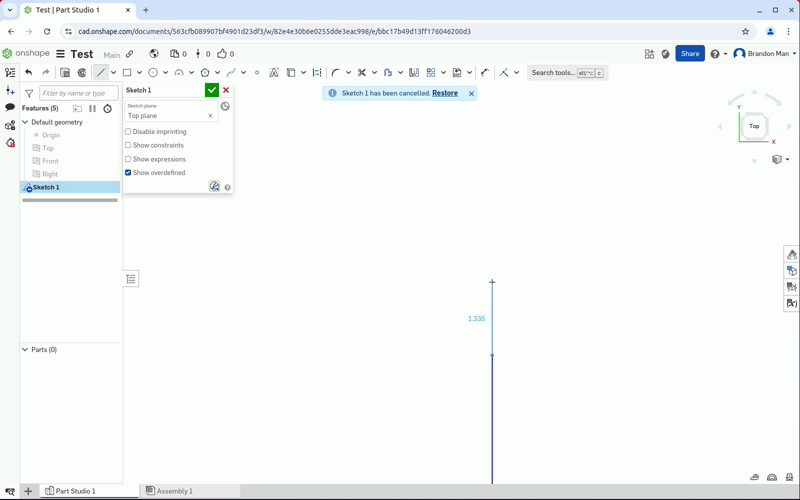
click(492, 281)
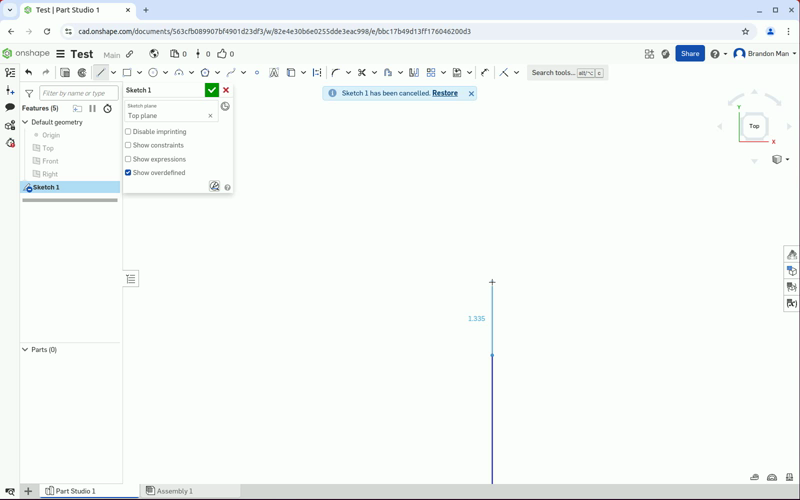
scroll(-6)
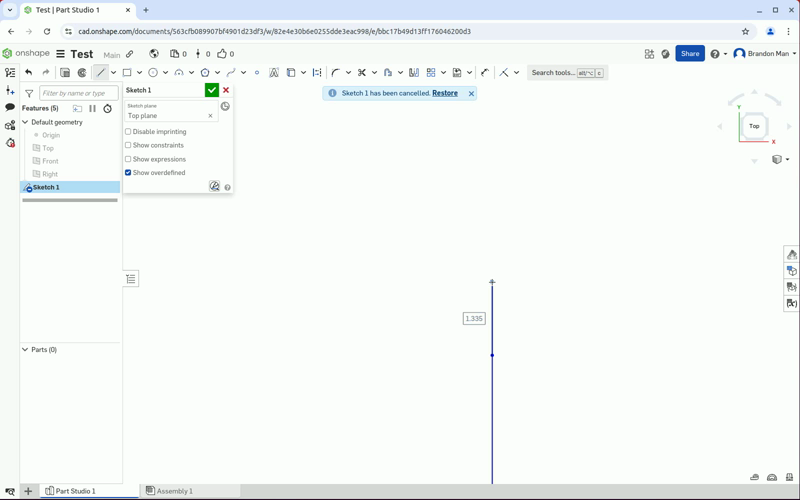
scroll(-6)
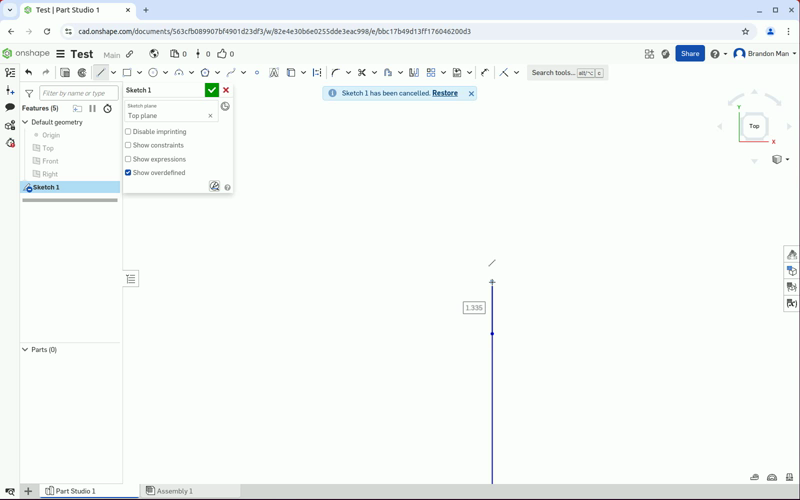
scroll(-6)
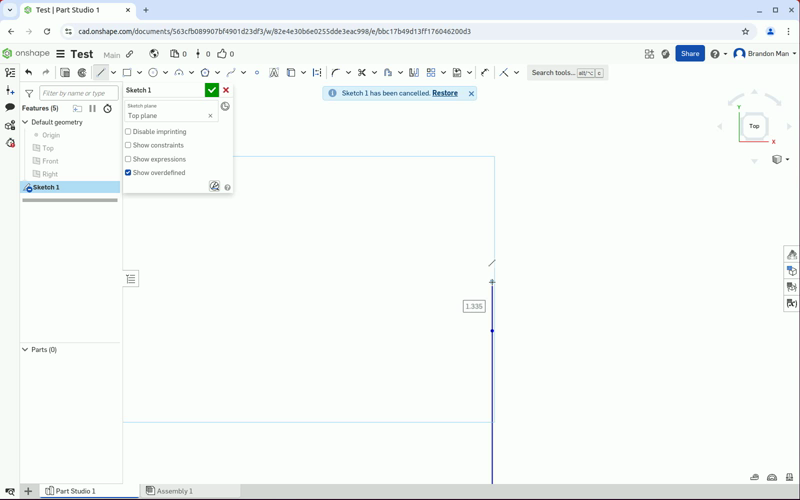
scroll(-6)
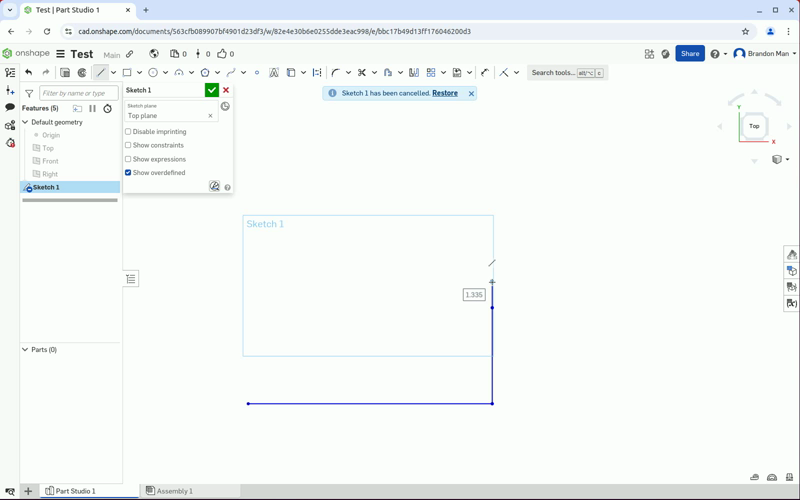
scroll(-6)
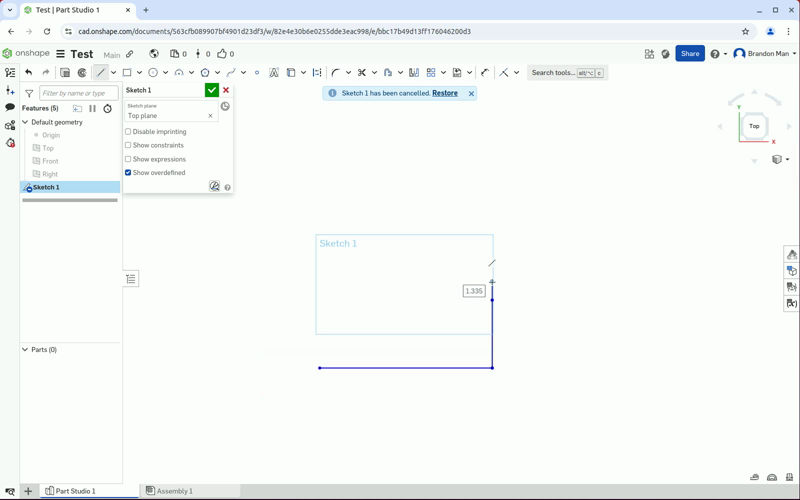
scroll(-6)
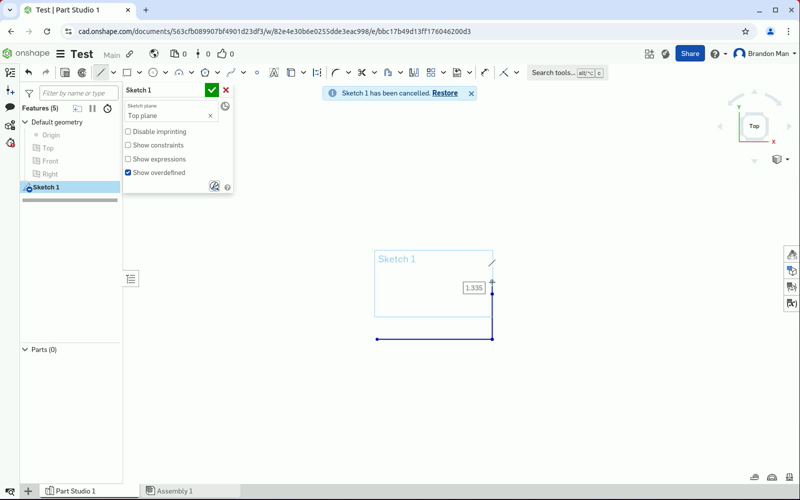
scroll(-6)
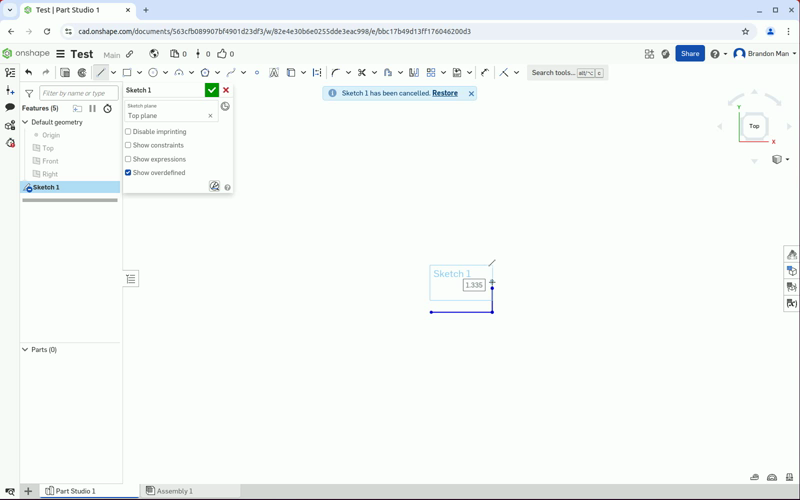
key_up(shift)
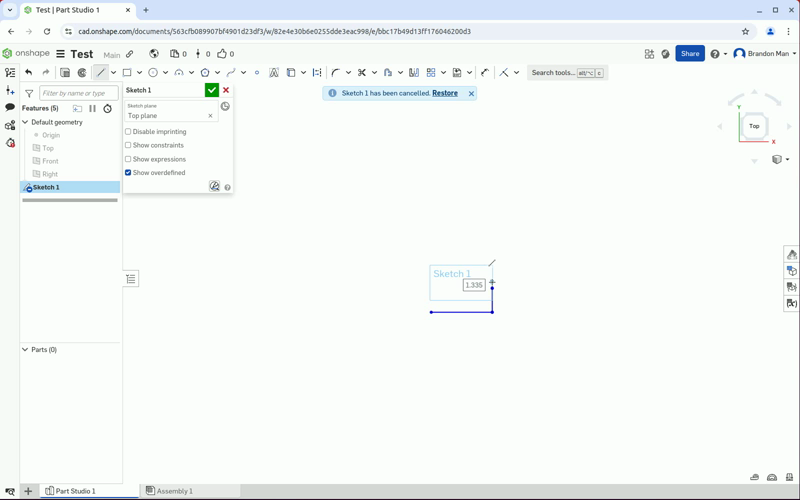
key_down(shift)
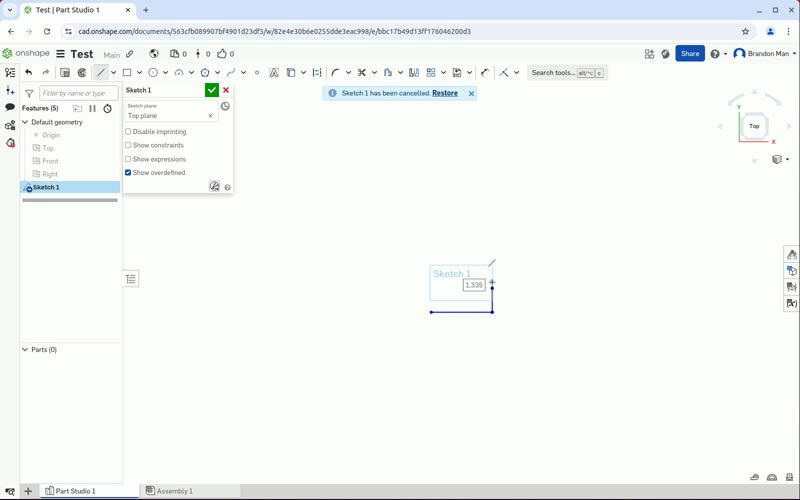
mouse_move(522, 281)
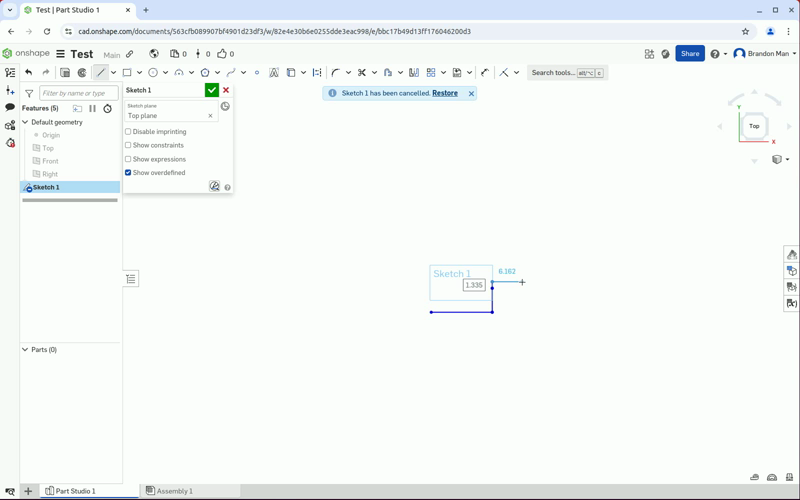
mouse_move(492, 251)
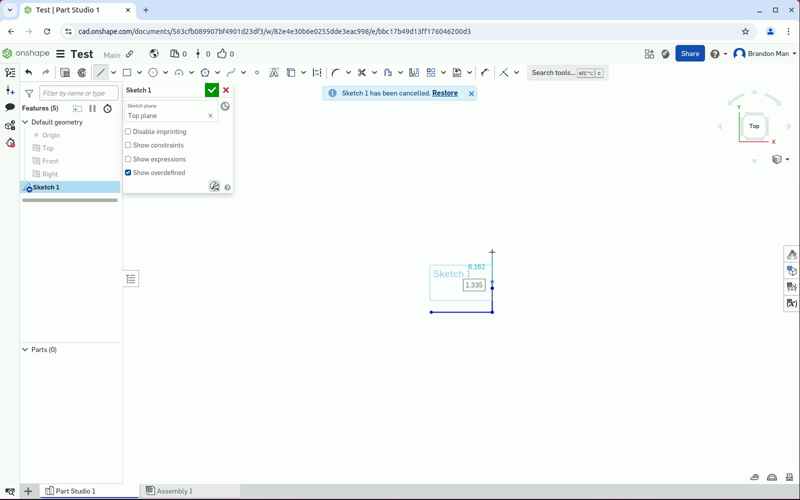
click(492, 251)
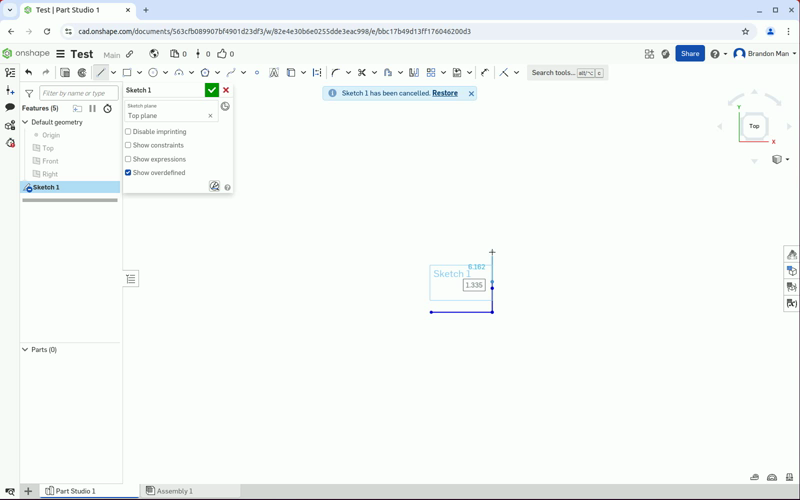
key_up(shift)
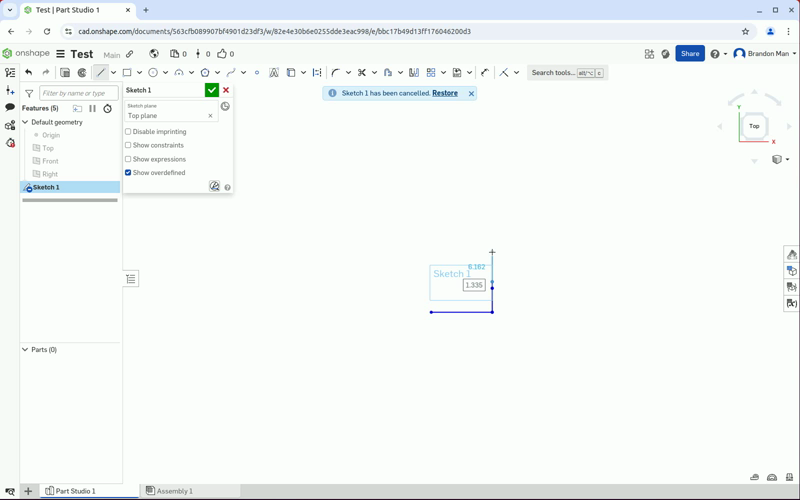
key_down(shift)
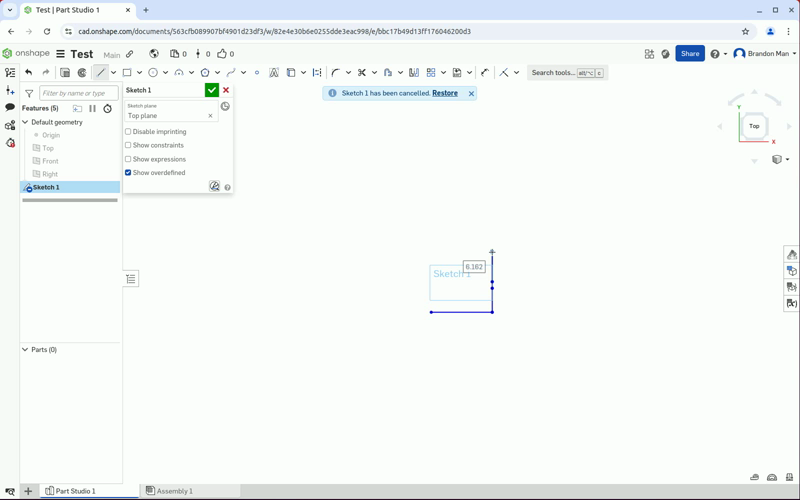
mouse_move(431, 251)
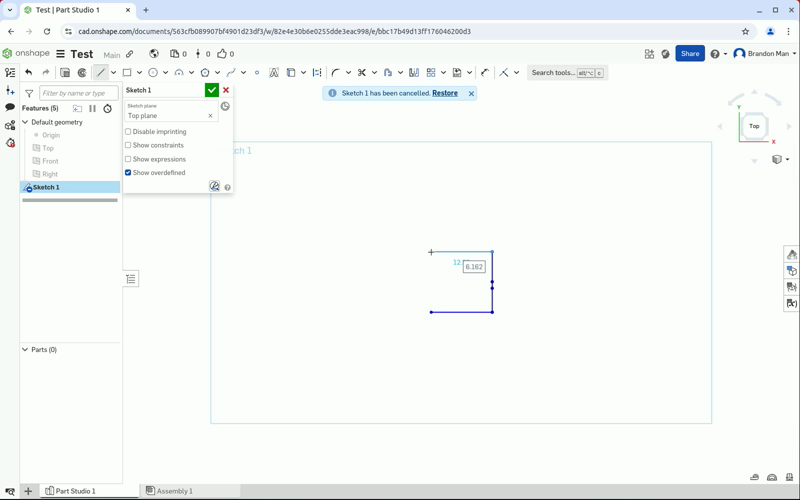
click(431, 251)
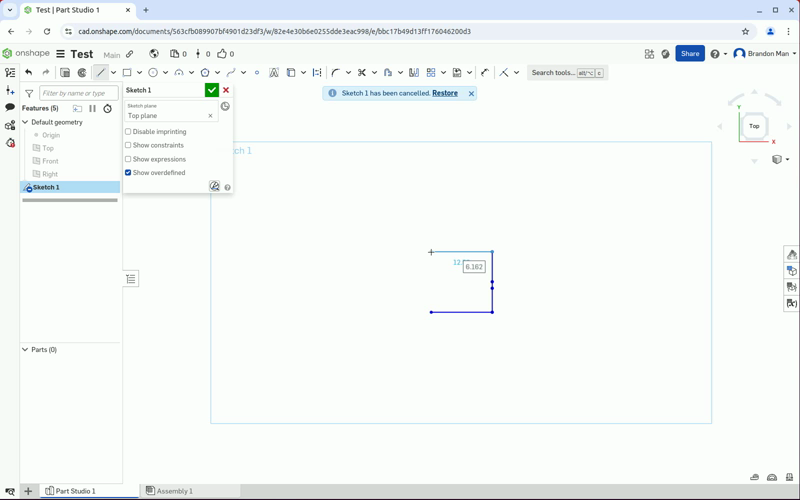
key_up(shift)
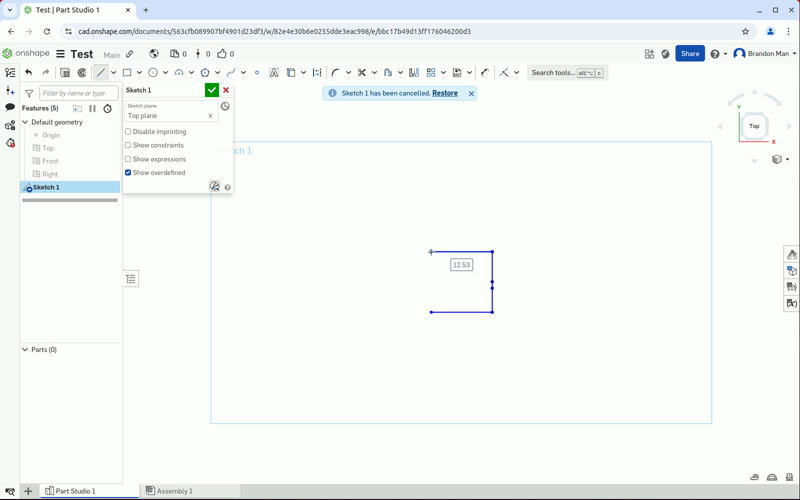
key_down(shift)
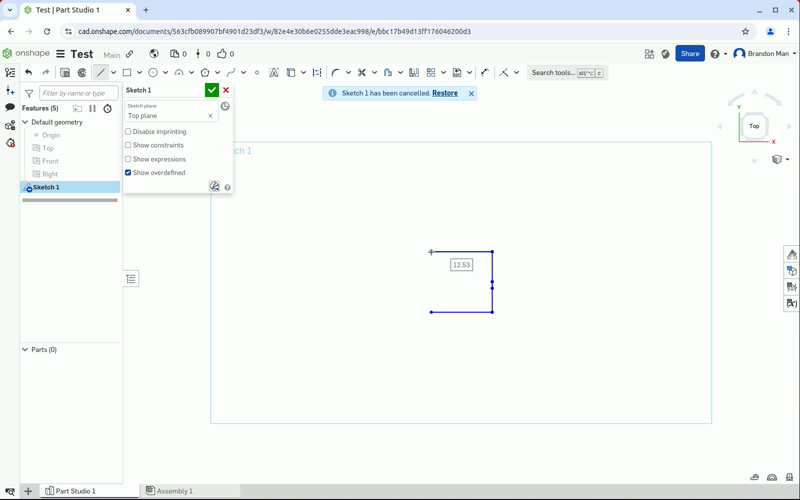
mouse_move(431, 312)
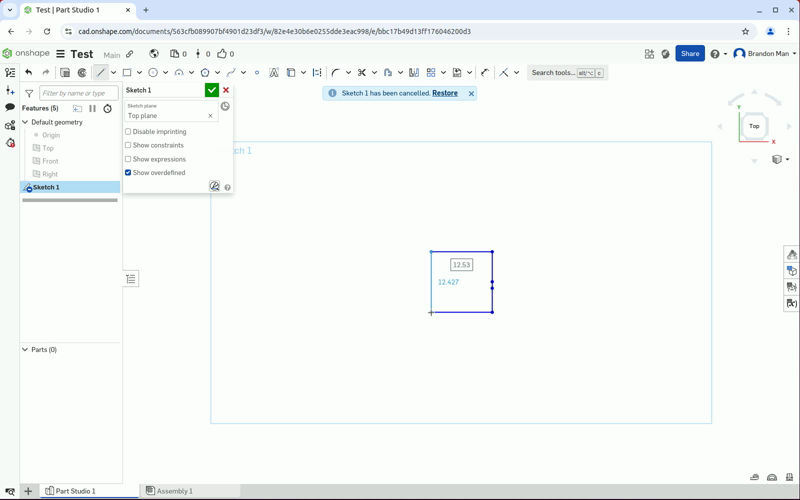
key_up(shift)
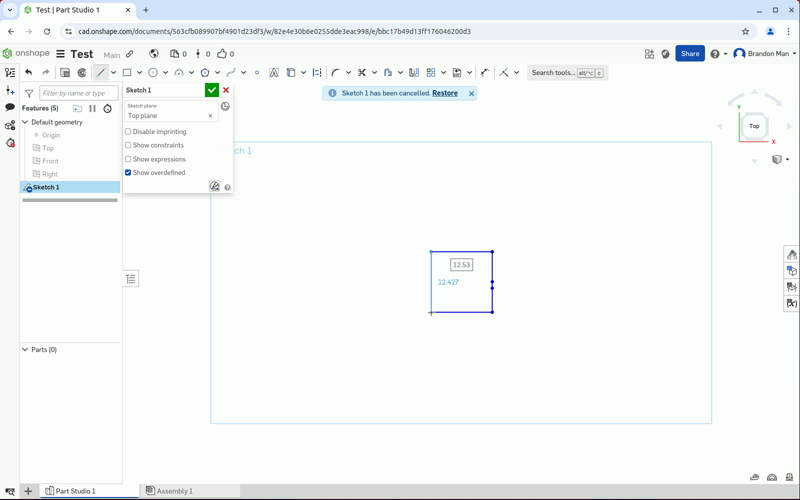
click(431, 312)
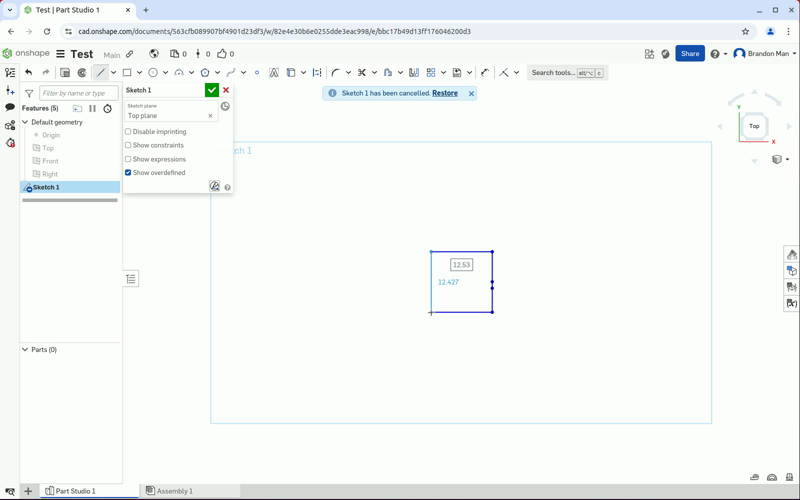
key(esc)
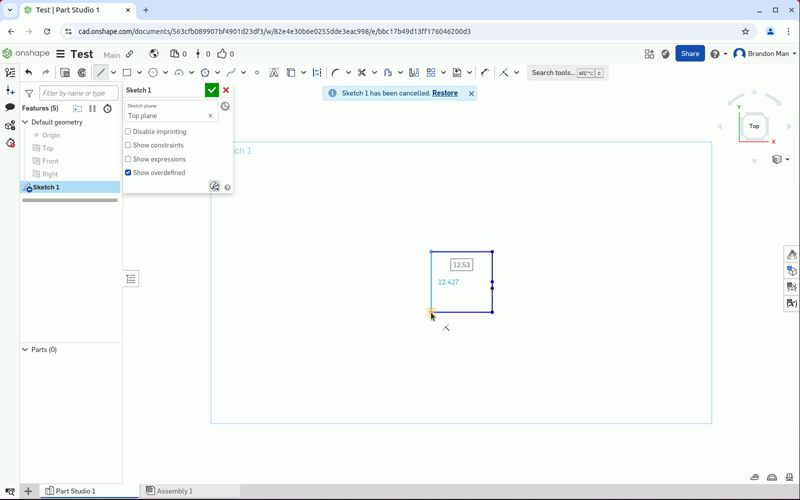
mouse_move(462, 270)
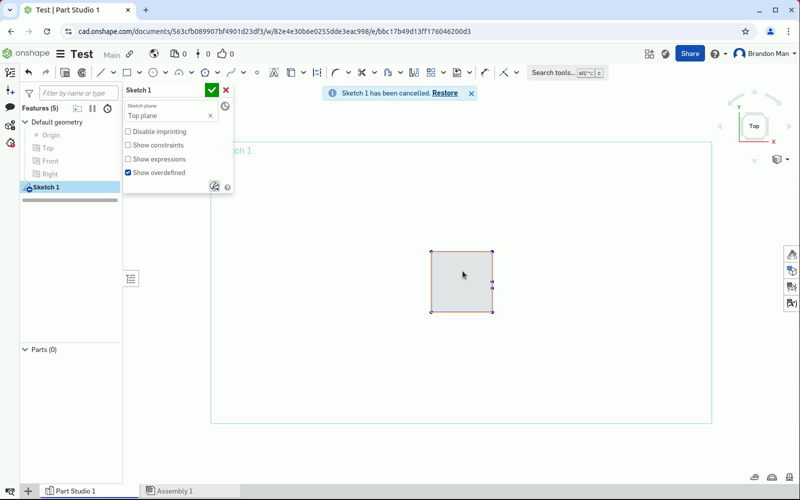
click(462, 270)
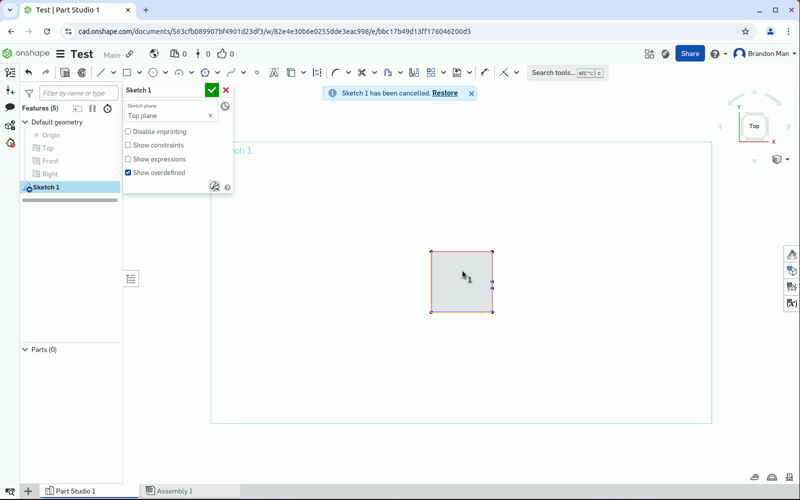
mouse_move(73, 352)
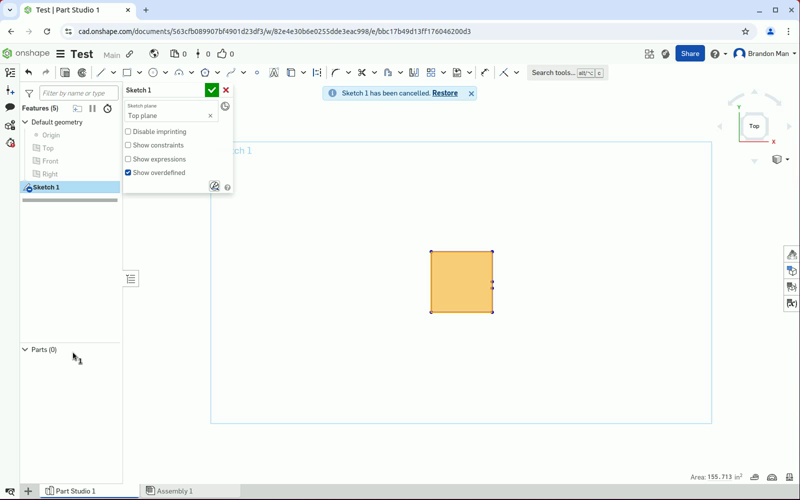
key(shift+y)
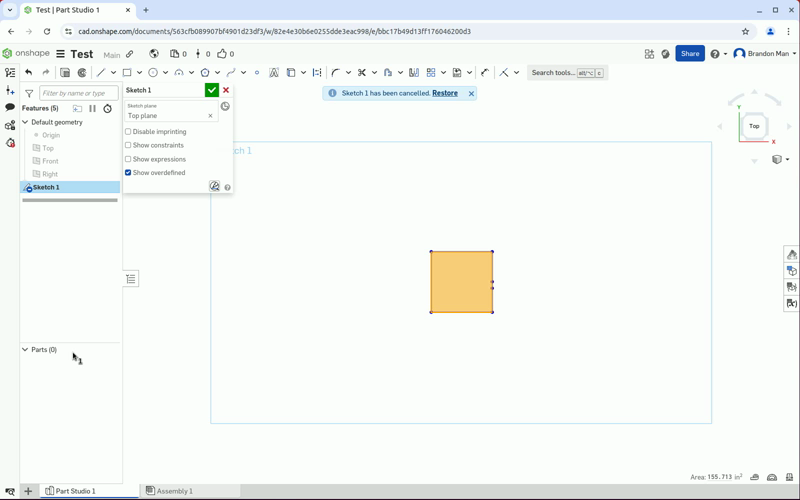
key(shift+e)
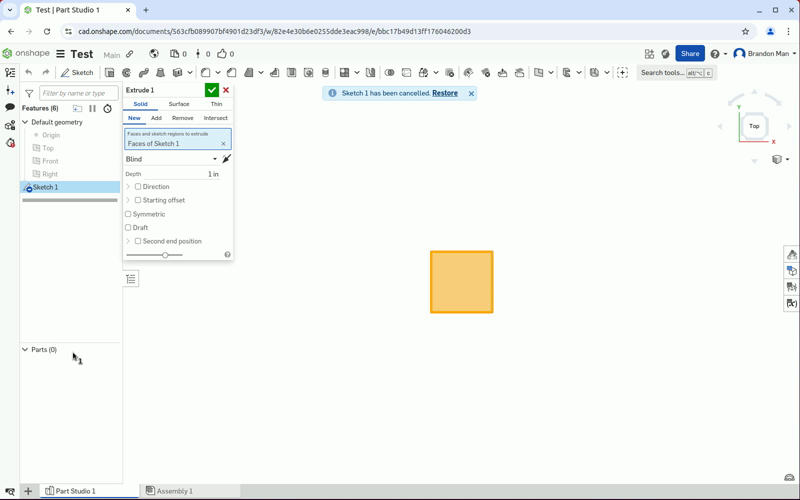
mouse_move(143, 106)
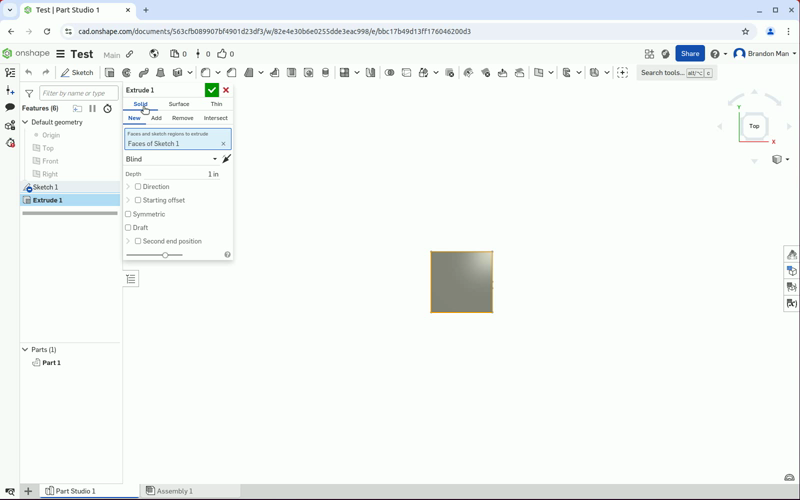
click(143, 106)
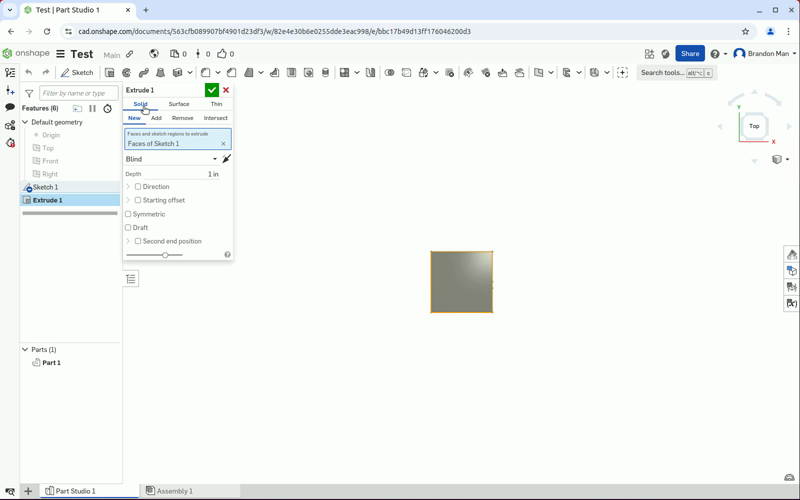
mouse_move(137, 120)
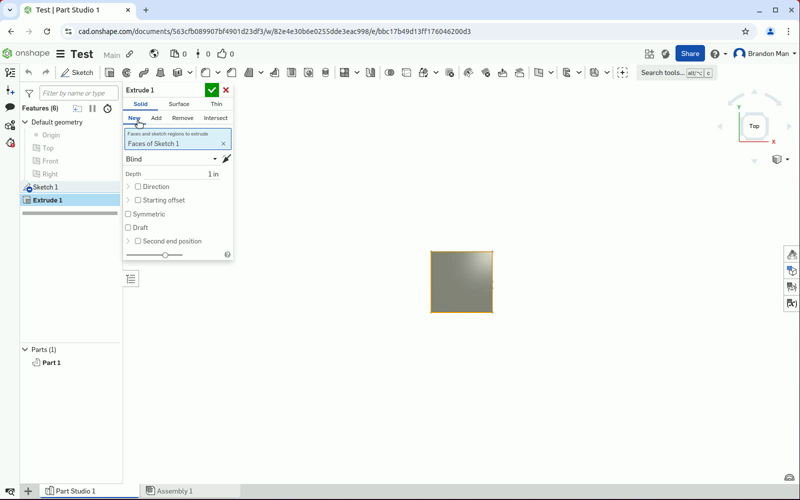
click(137, 120)
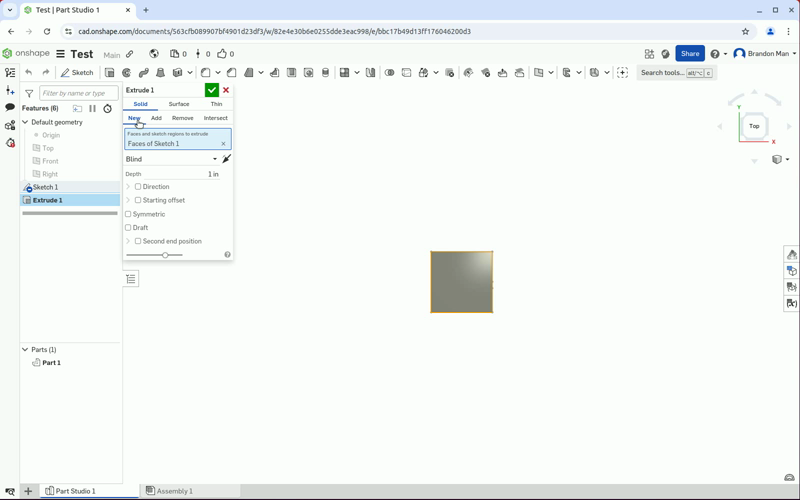
key(tab, 4)
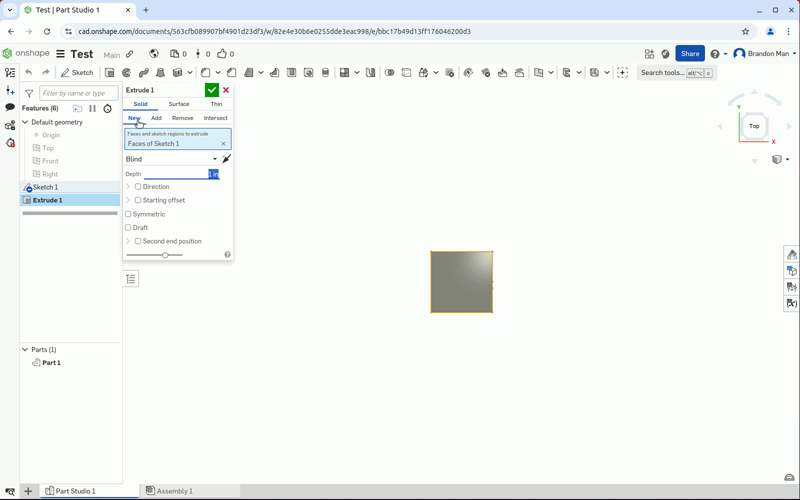
text(2.407)
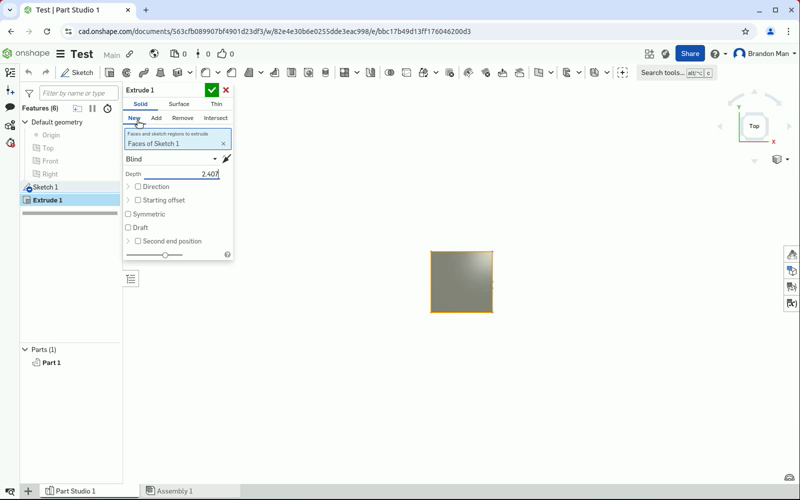
key(enter)
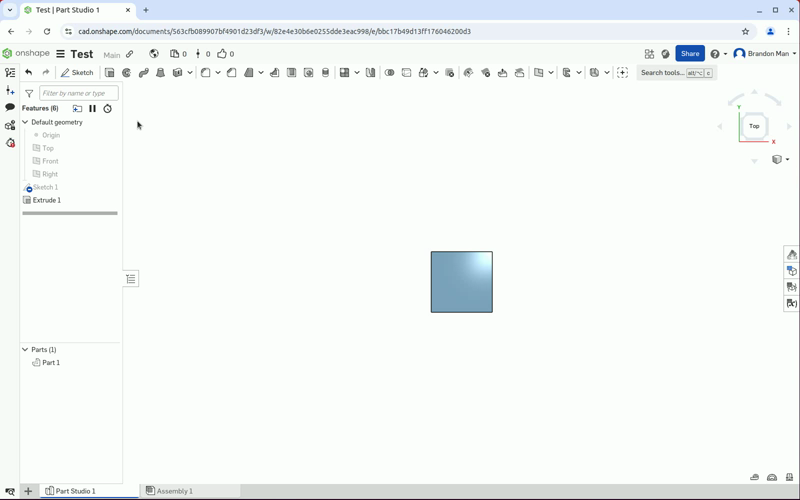
key(shift+h)
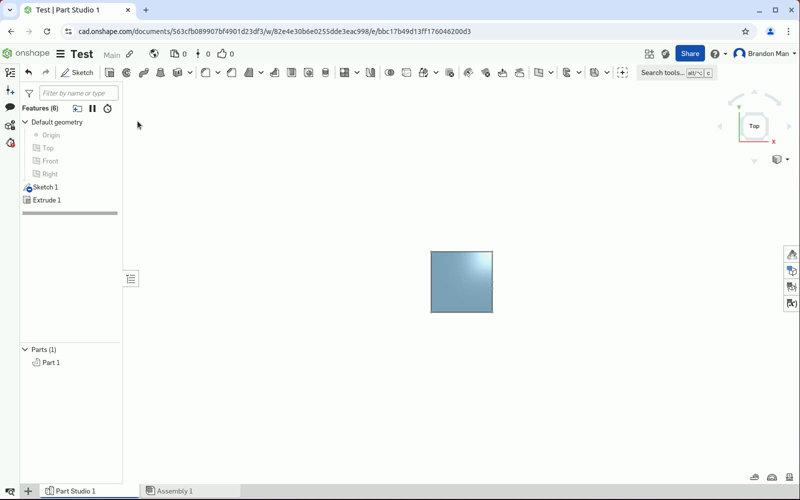
key(shift+h)
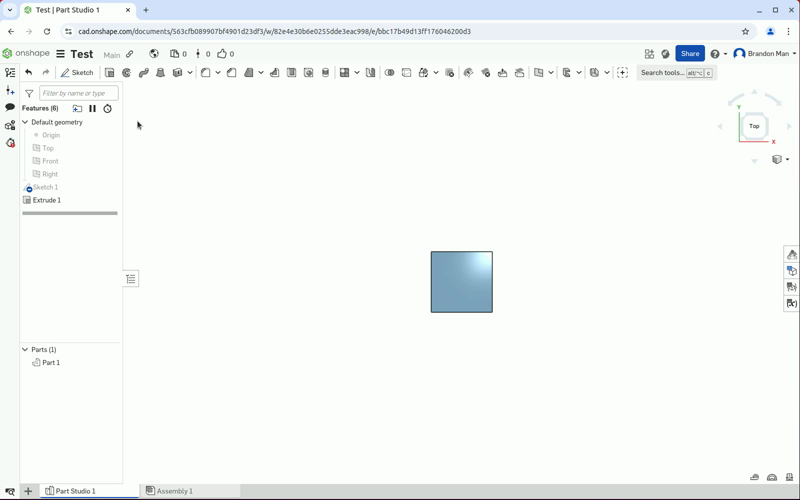
mouse_move(73, 189)
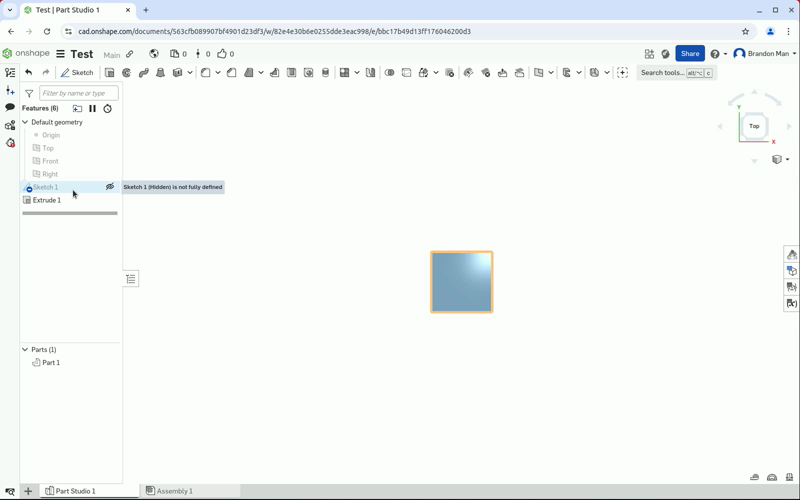
click(73, 189)
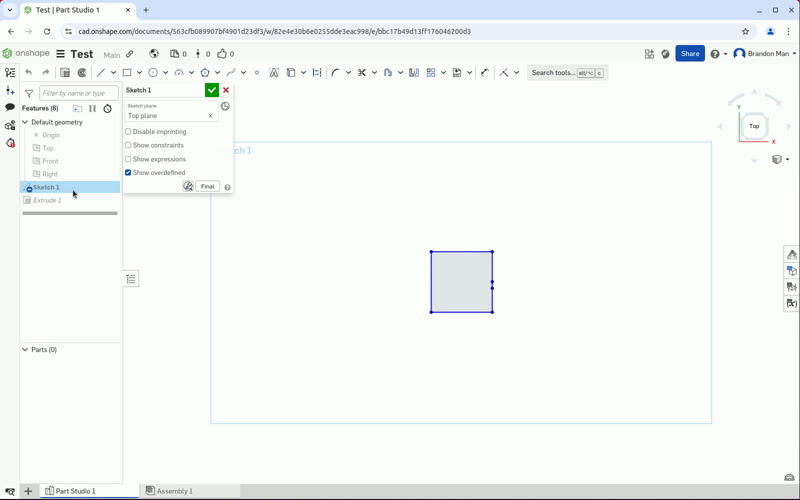
mouse_move(229, 92)
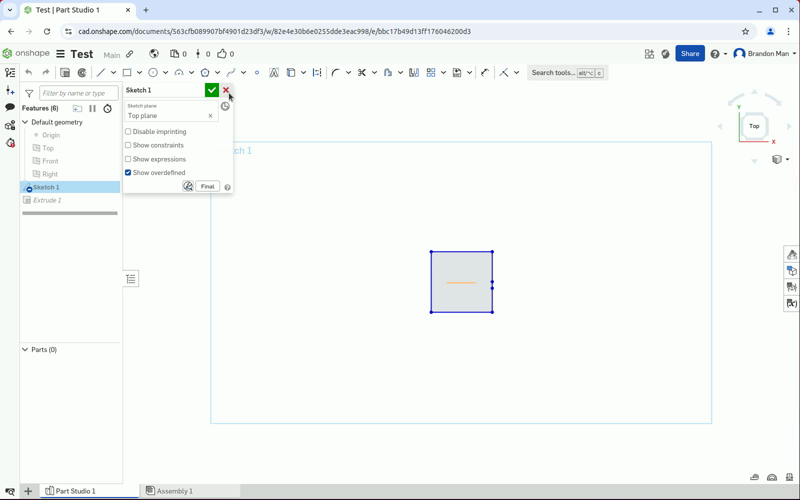
click(229, 92)
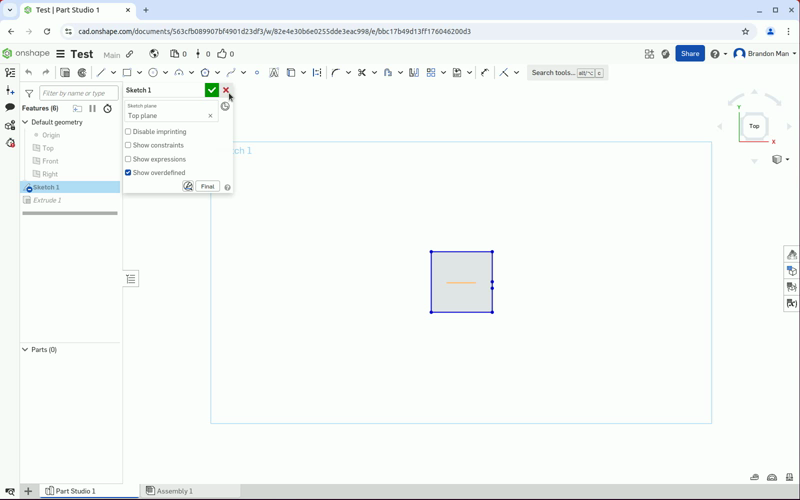
key(shift+s)
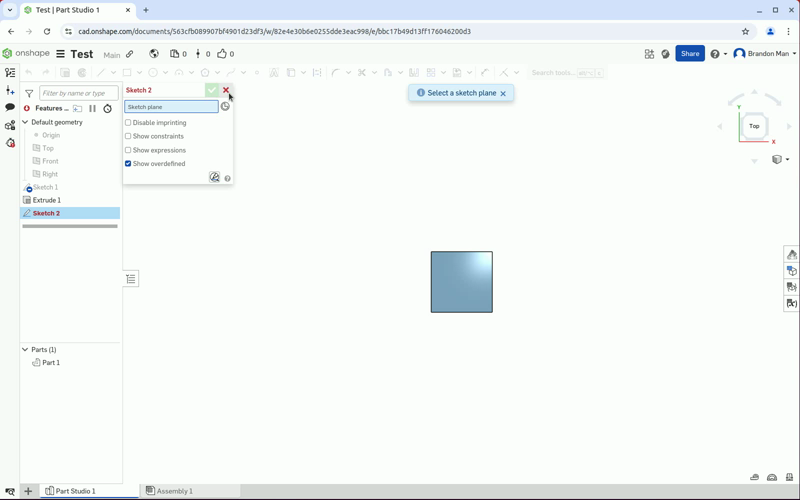
mouse_move(73, 150)
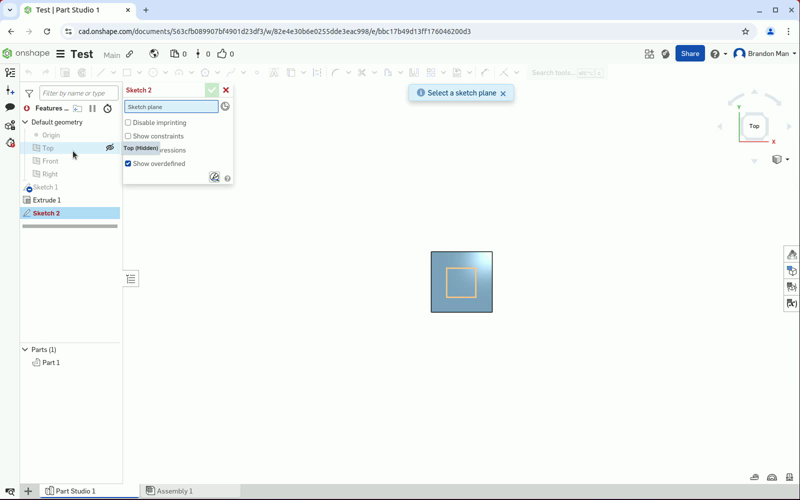
click(73, 150)
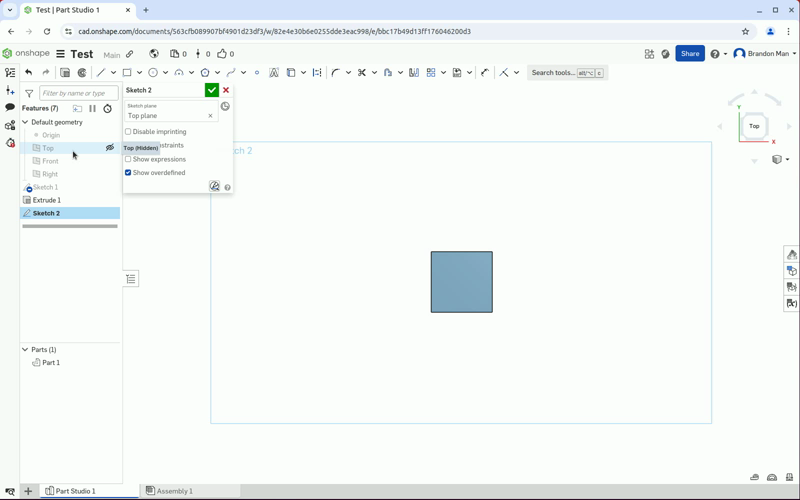
mouse_move(73, 352)
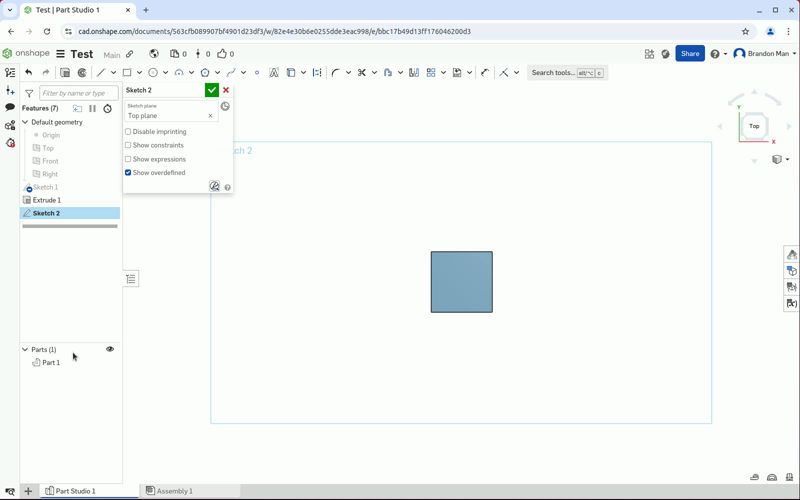
key(y)
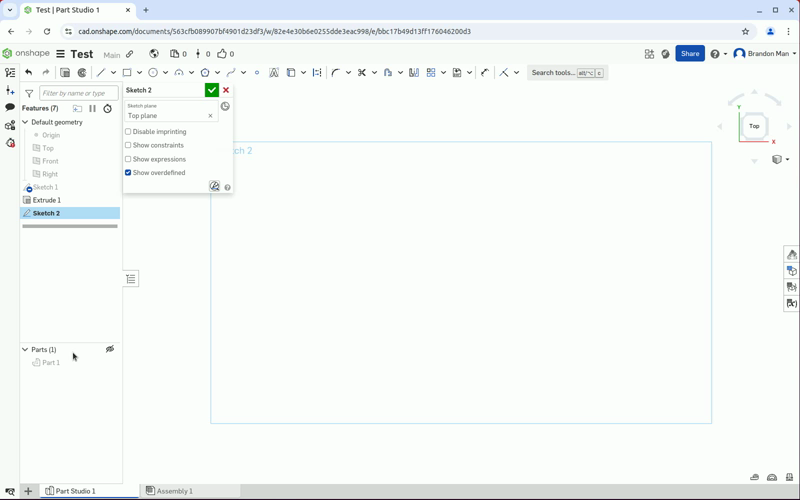
key(l)
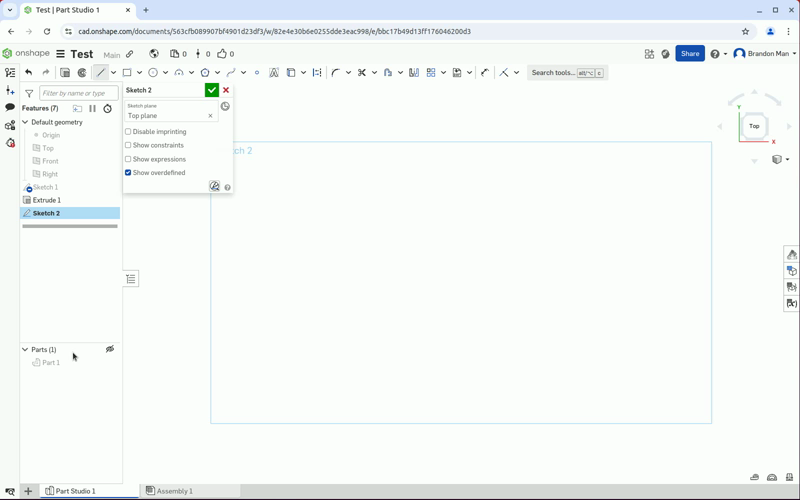
key_down(shift)
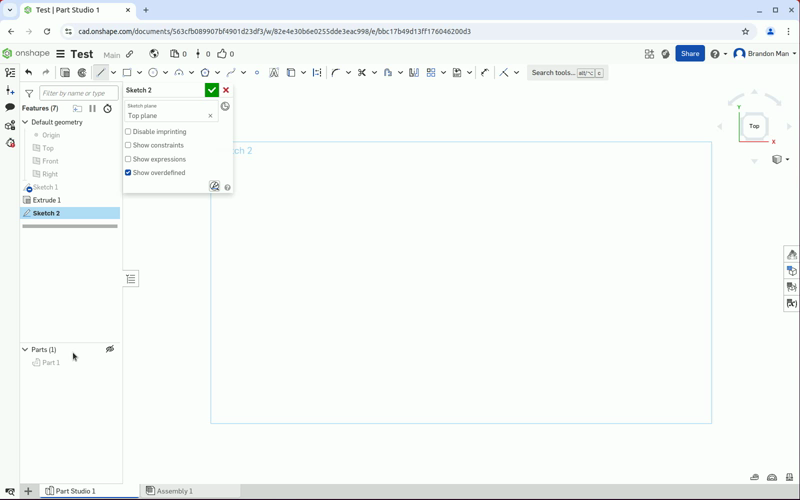
mouse_move(513, 312)
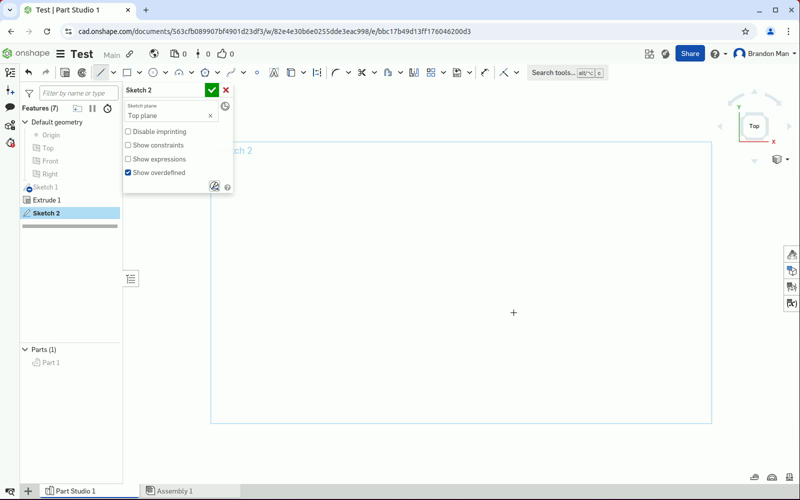
click(513, 312)
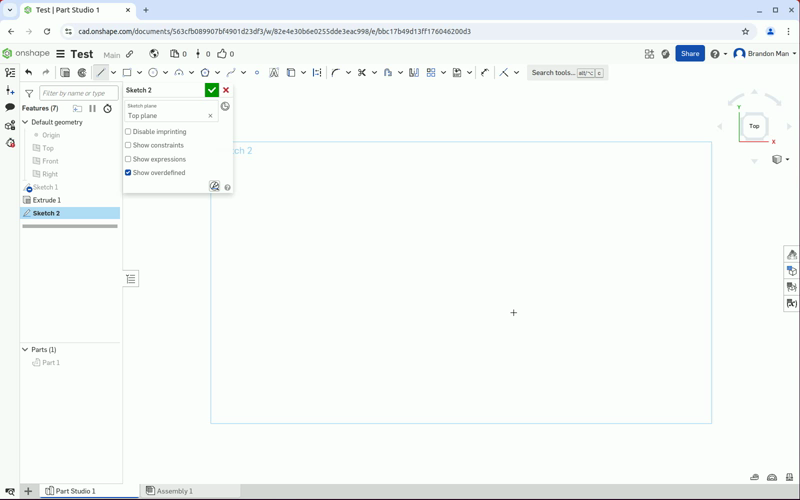
key_up(shift)
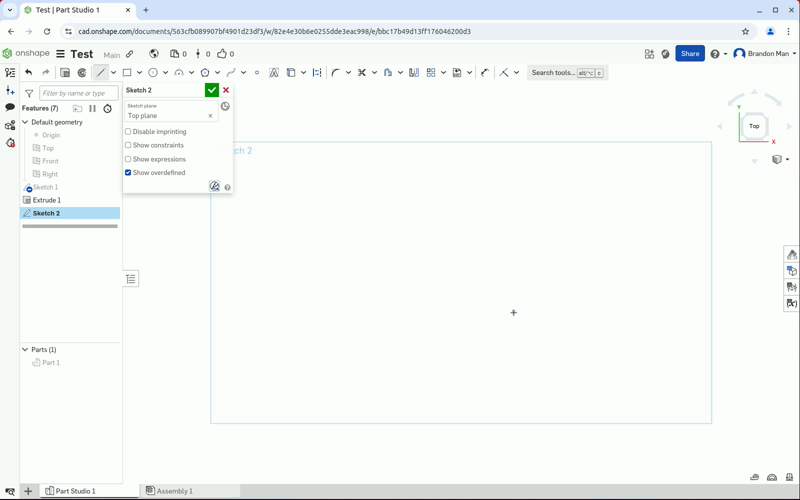
key_down(shift)
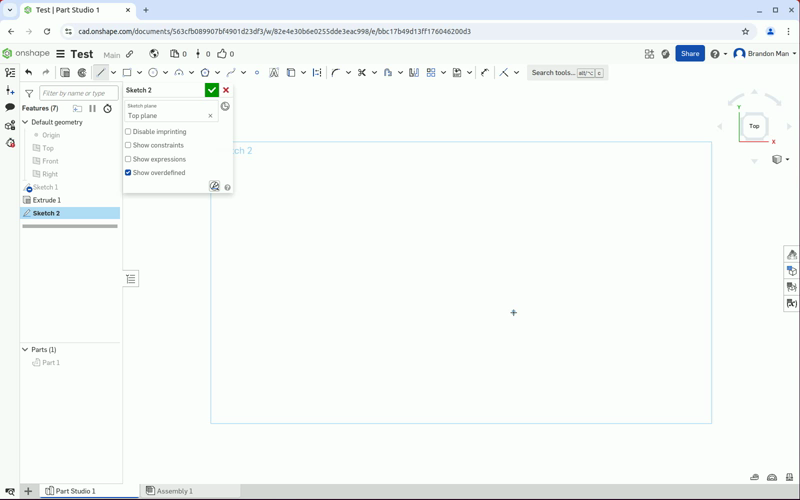
mouse_move(573, 312)
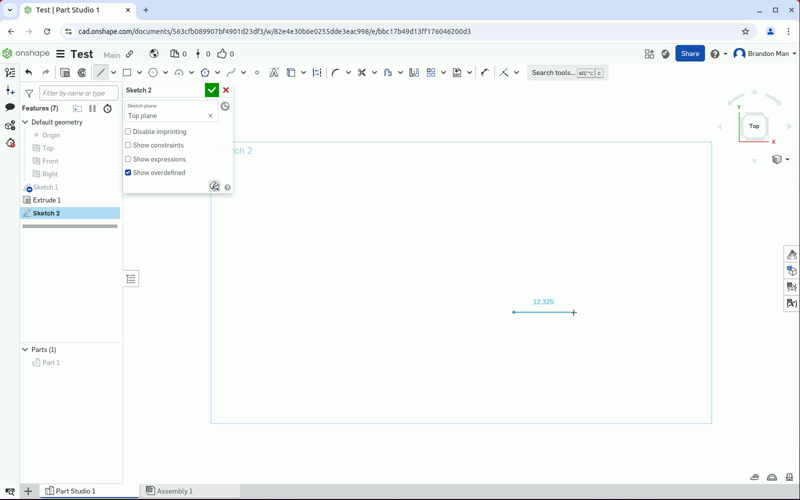
click(573, 312)
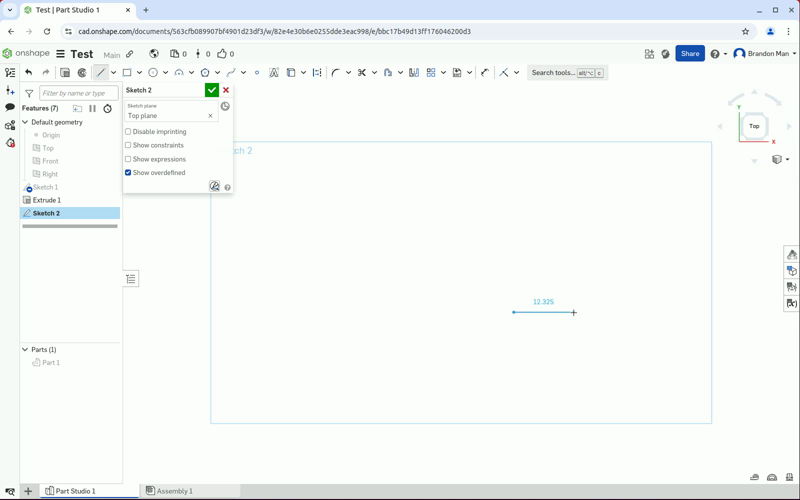
key_up(shift)
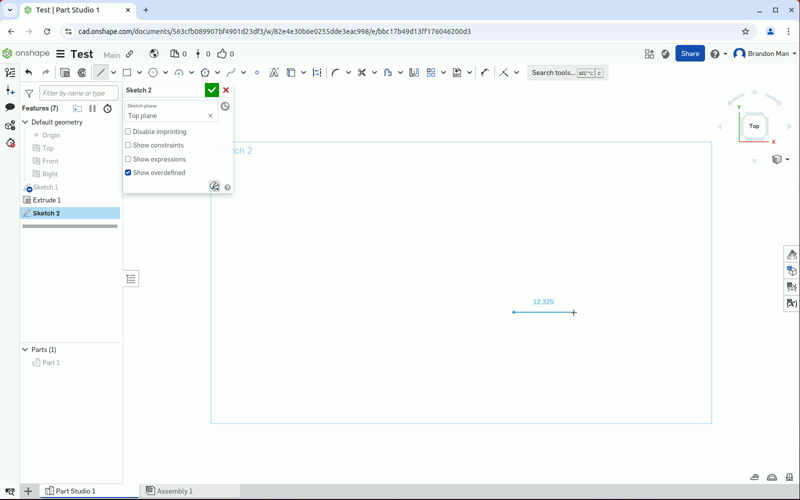
key_down(shift)
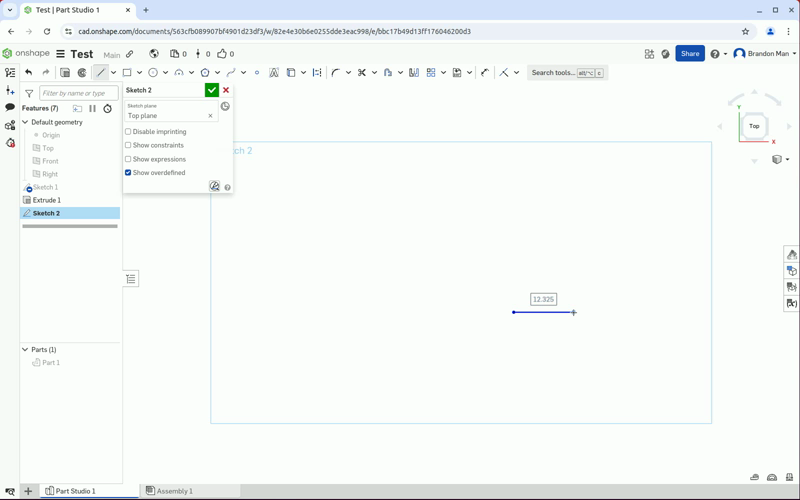
mouse_move(573, 251)
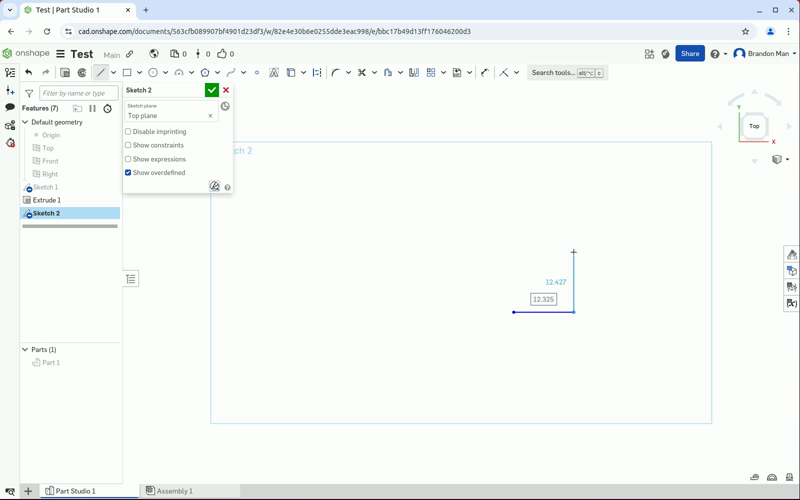
click(573, 251)
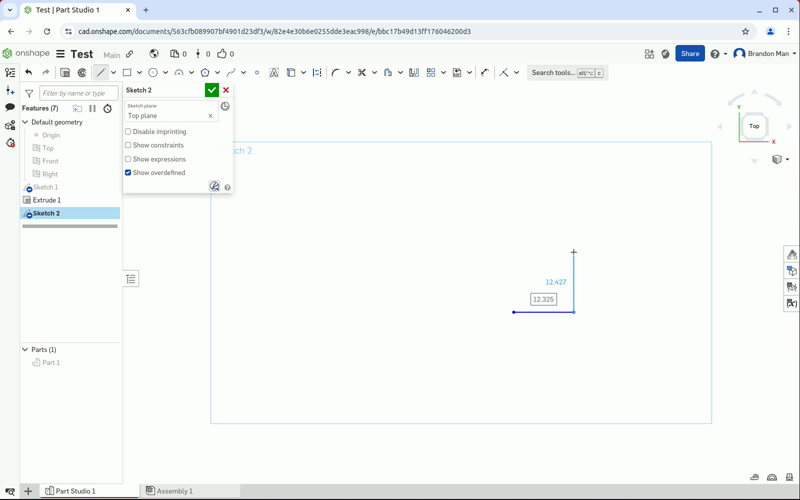
key_up(shift)
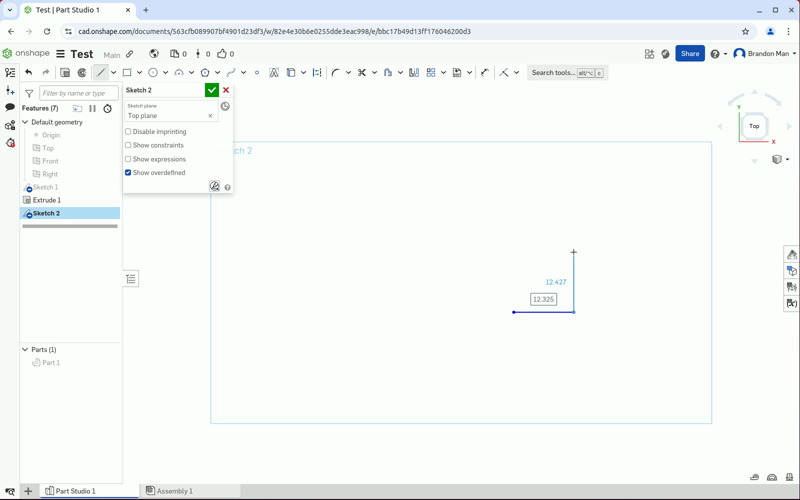
key_down(shift)
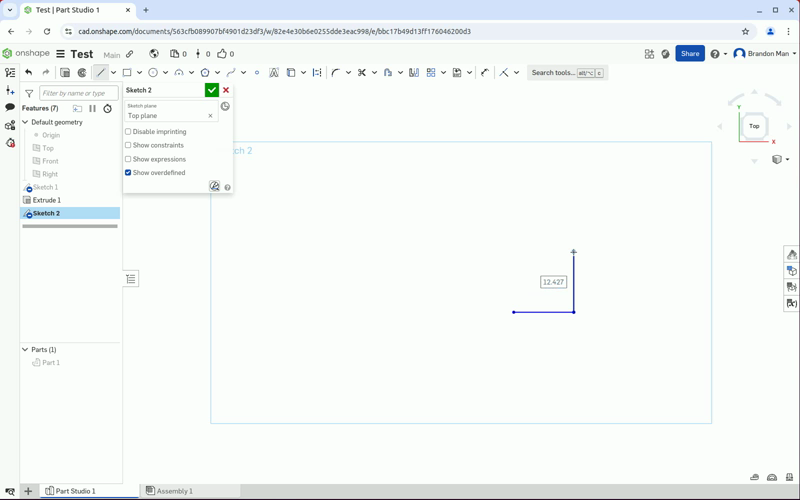
mouse_move(513, 251)
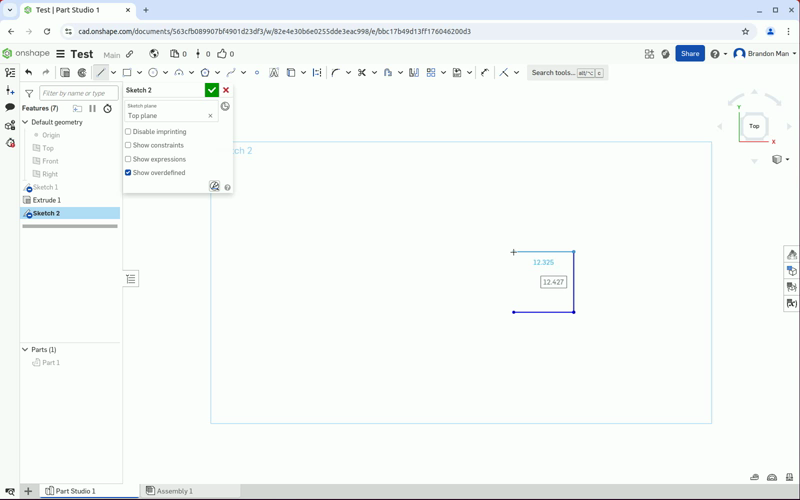
click(513, 251)
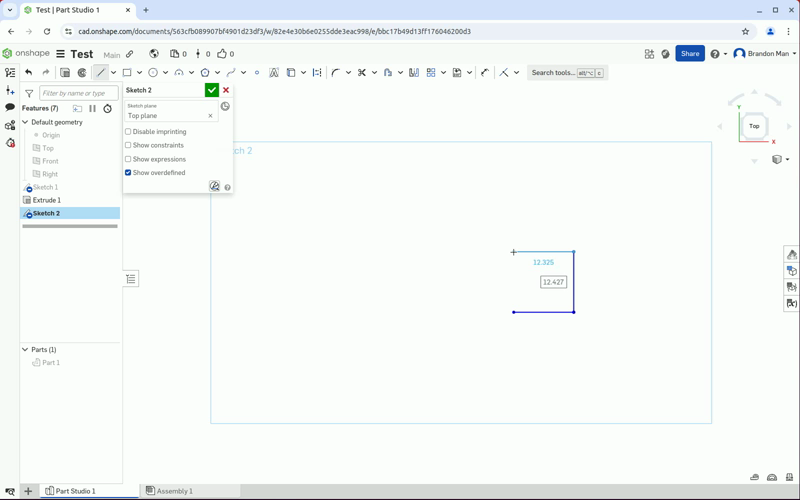
key_up(shift)
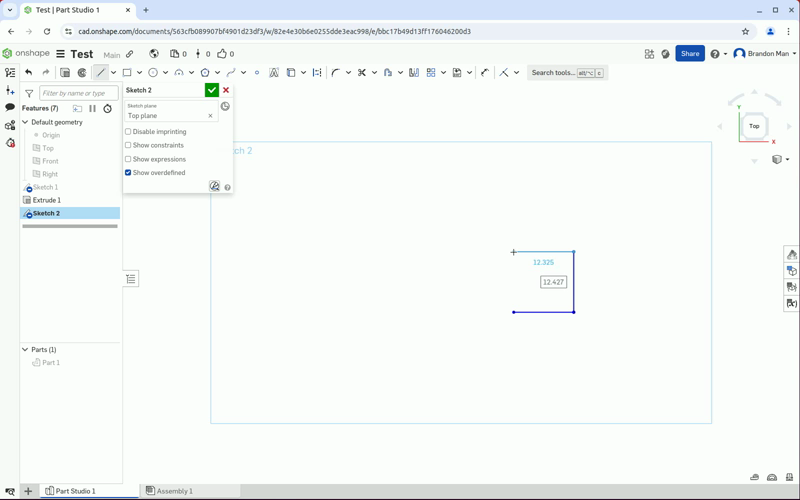
key_down(shift)
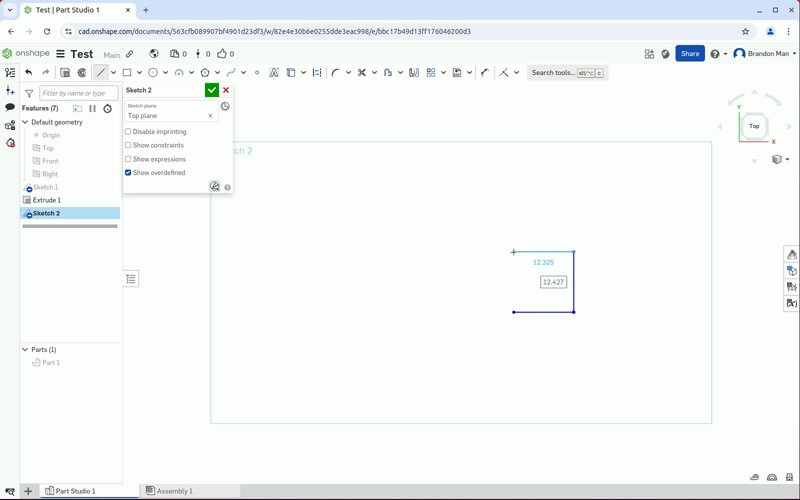
mouse_move(543, 251)
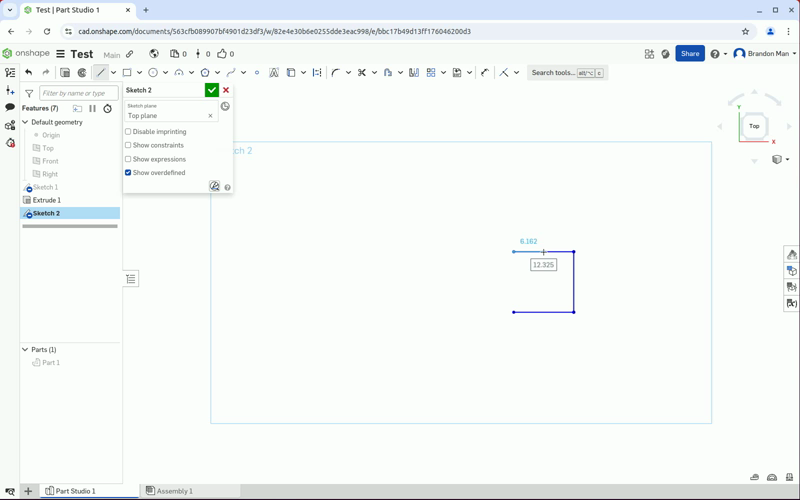
mouse_move(513, 281)
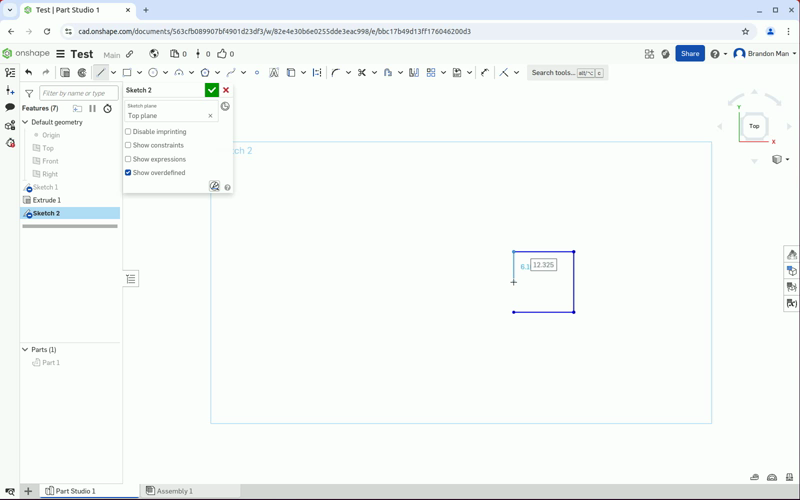
click(513, 281)
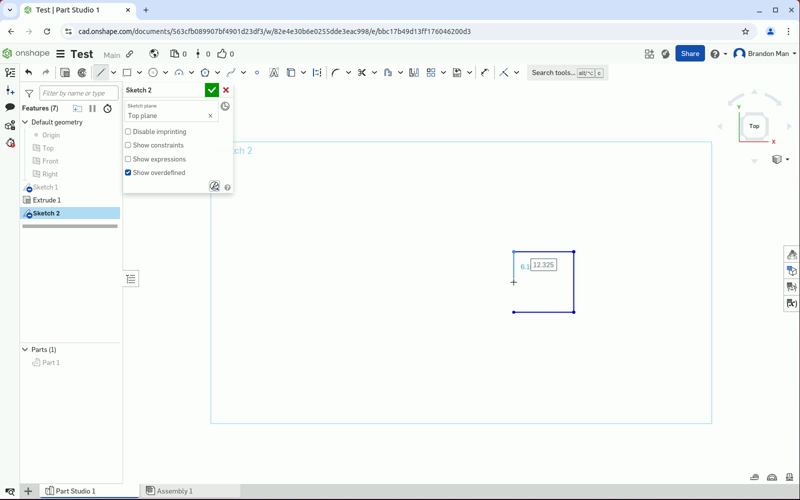
key_up(shift)
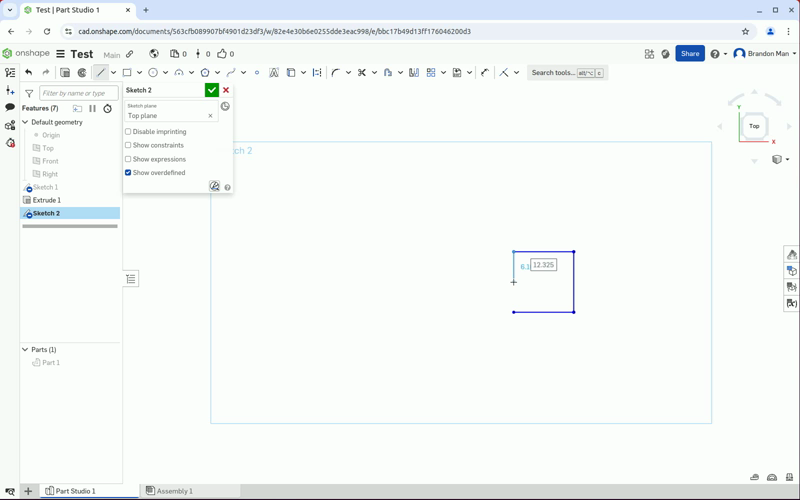
key_down(shift)
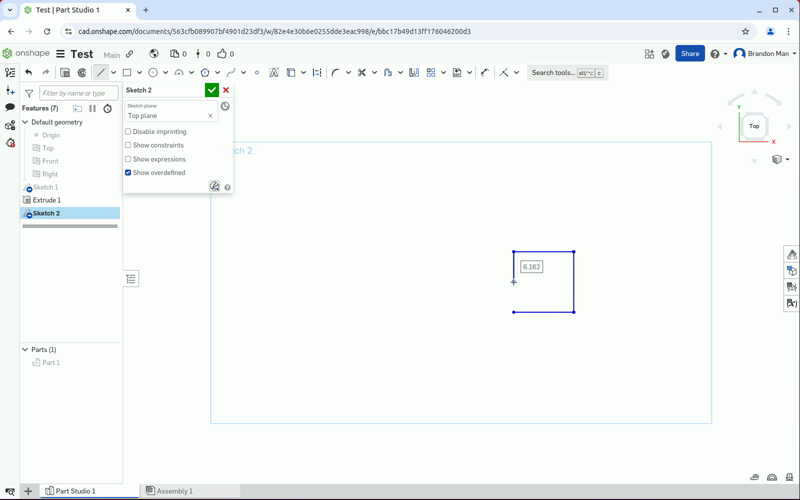
mouse_move(543, 281)
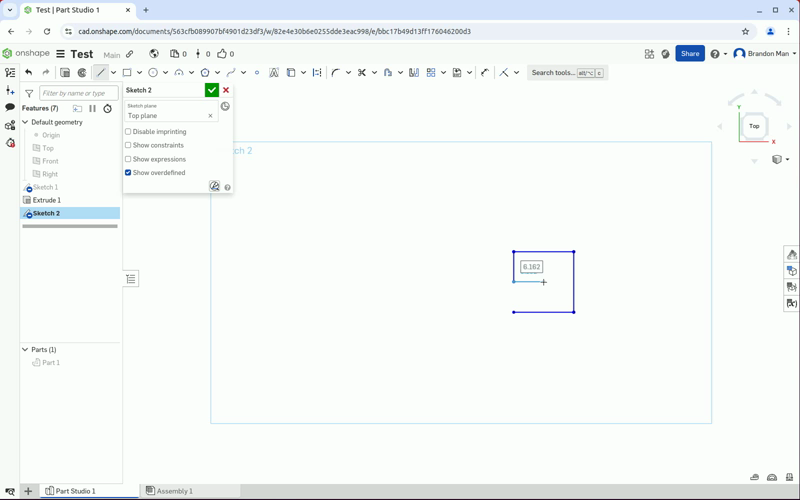
mouse_move(513, 288)
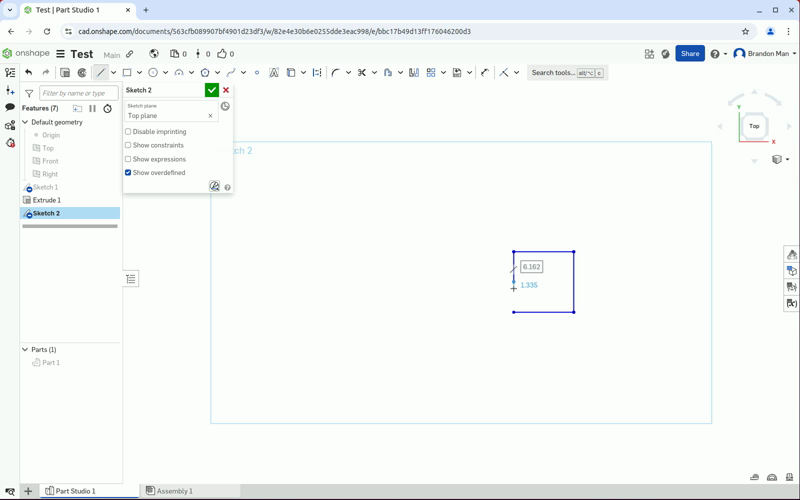
scroll(6)
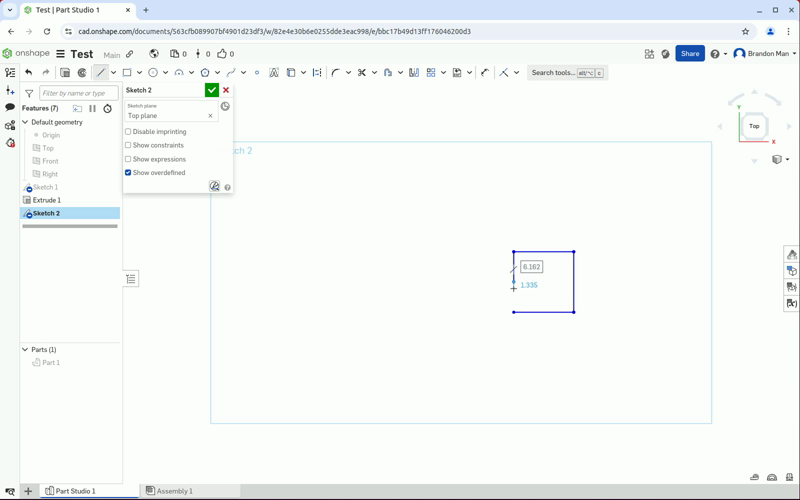
scroll(6)
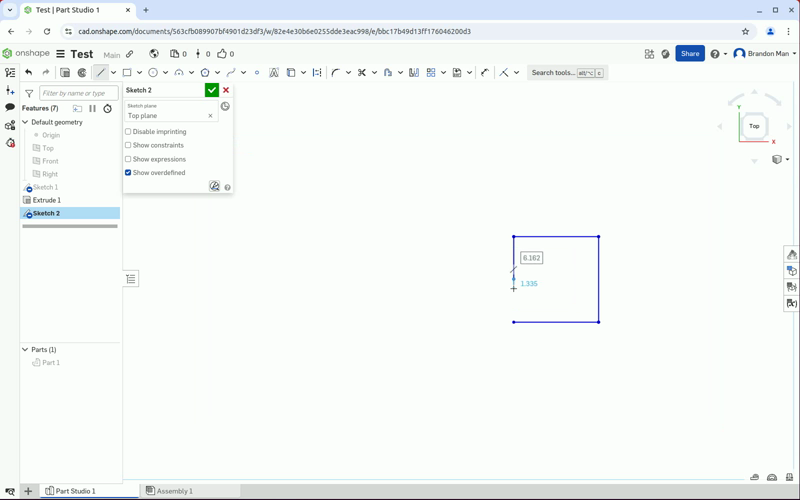
scroll(6)
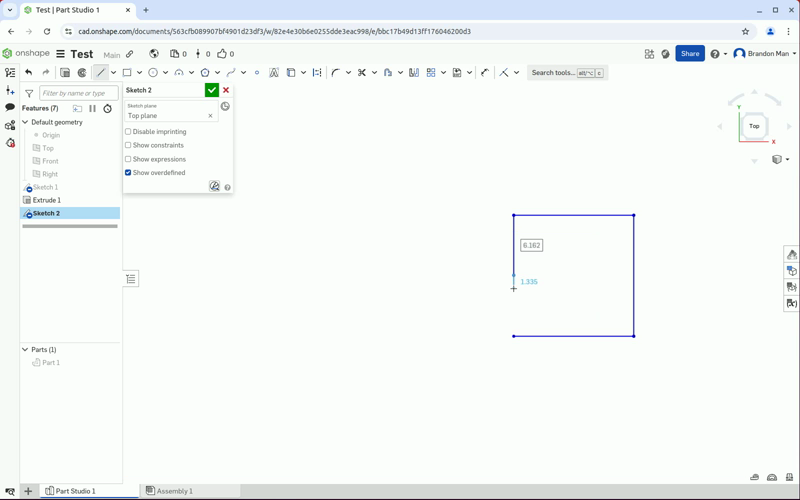
scroll(6)
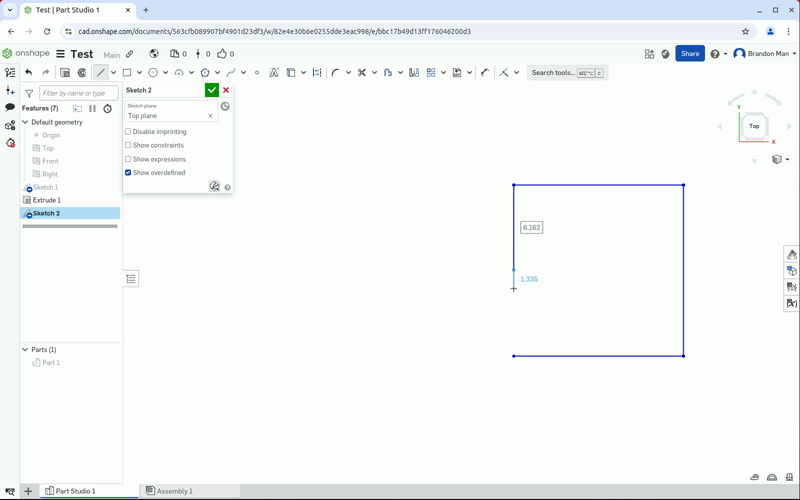
scroll(6)
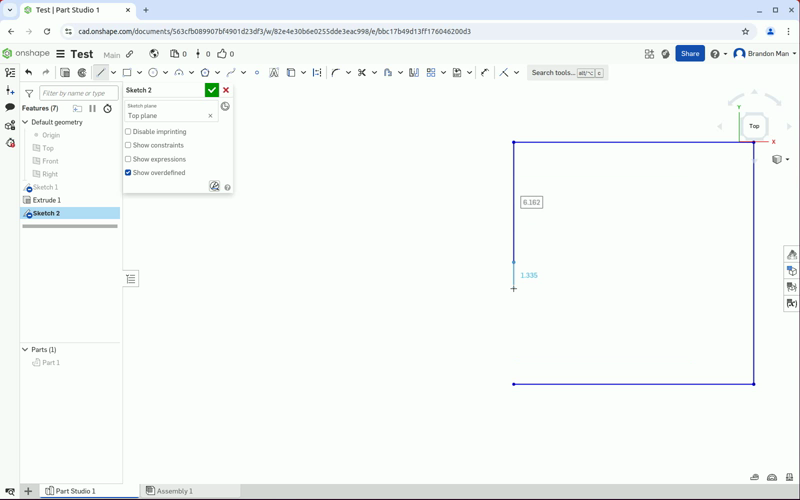
scroll(6)
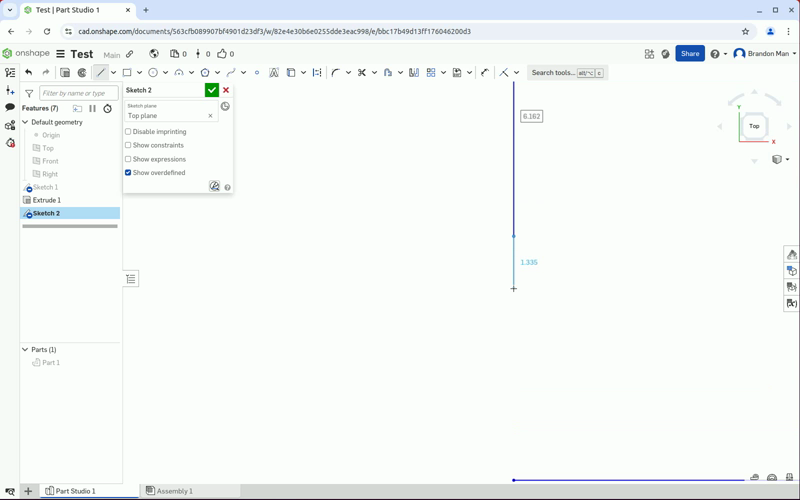
scroll(6)
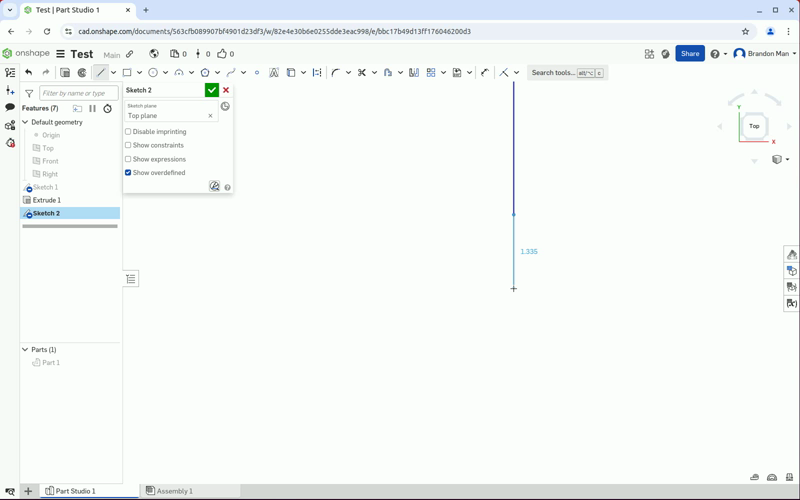
click(513, 288)
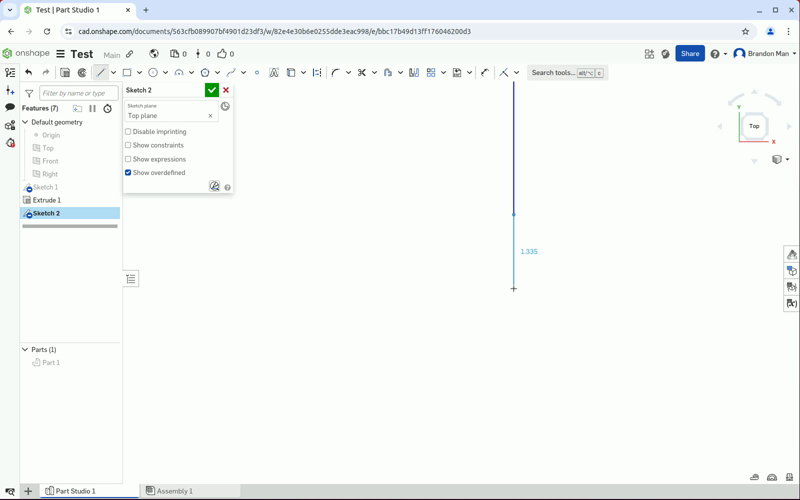
scroll(-6)
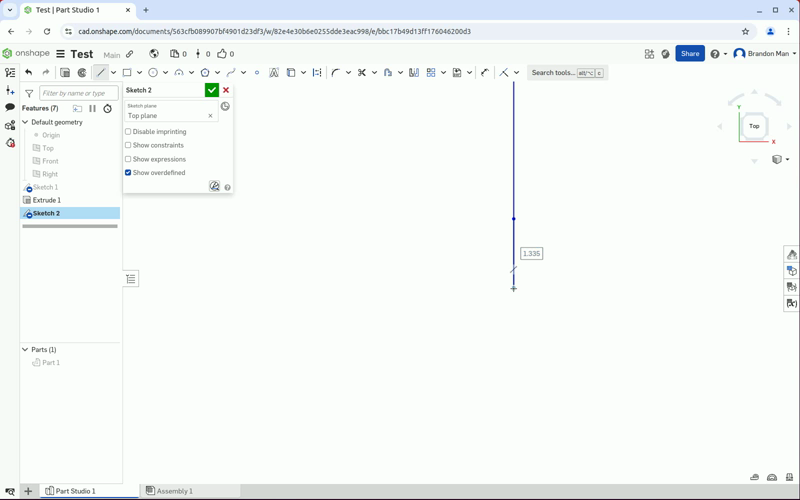
scroll(-6)
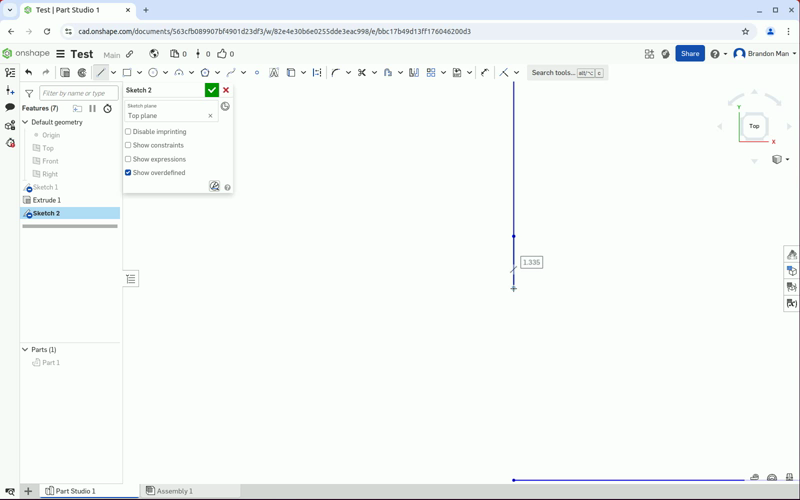
scroll(-6)
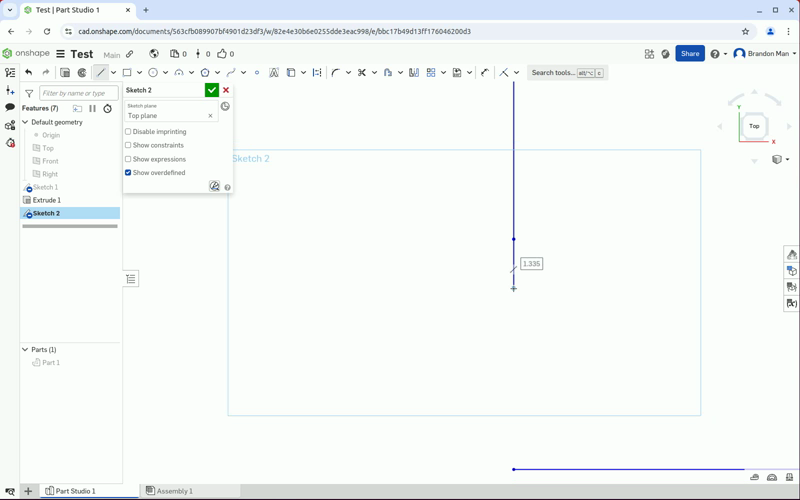
scroll(-6)
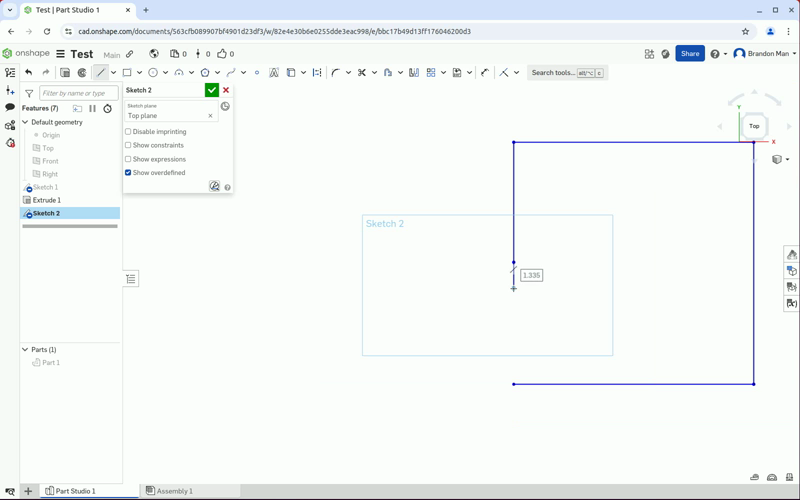
scroll(-6)
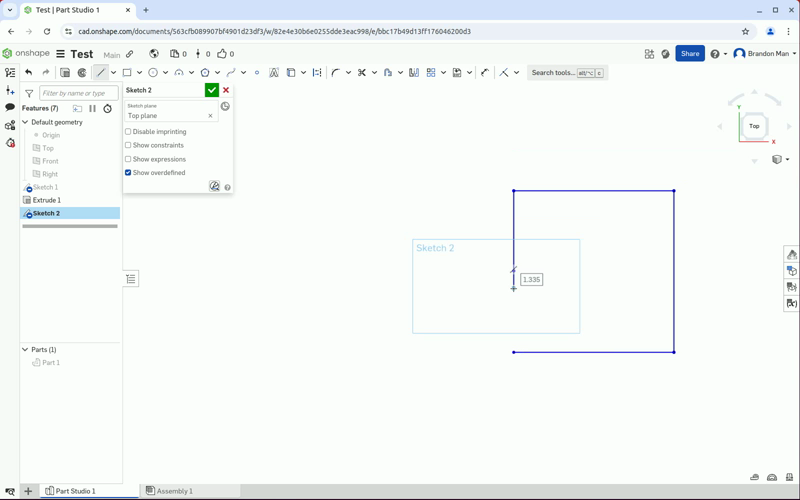
scroll(-6)
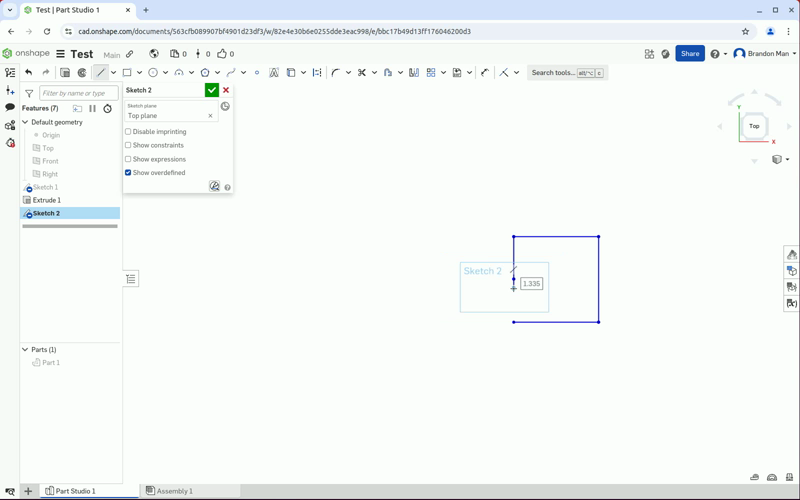
scroll(-6)
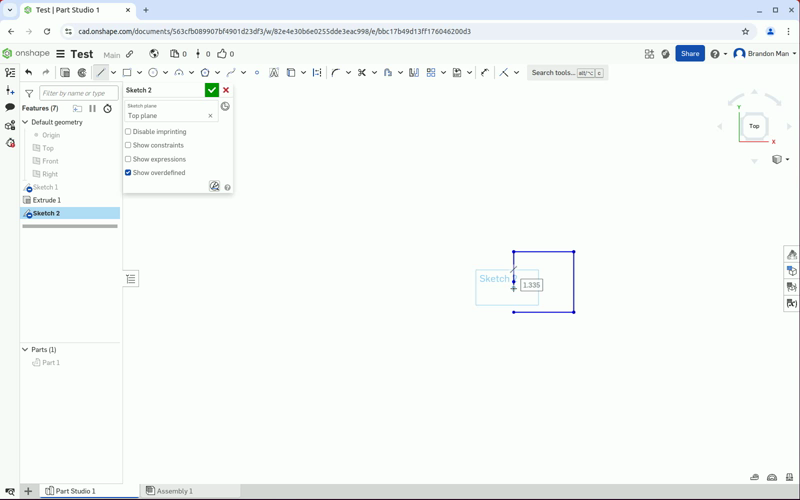
key_up(shift)
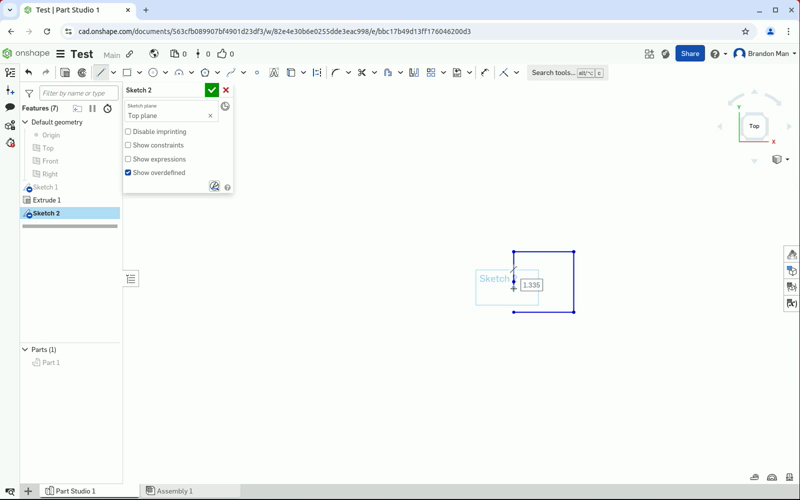
mouse_move(543, 288)
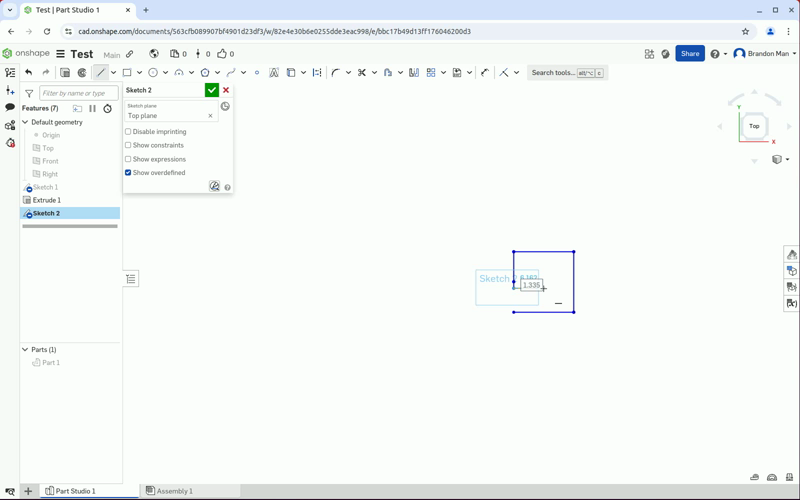
key_down(shift)
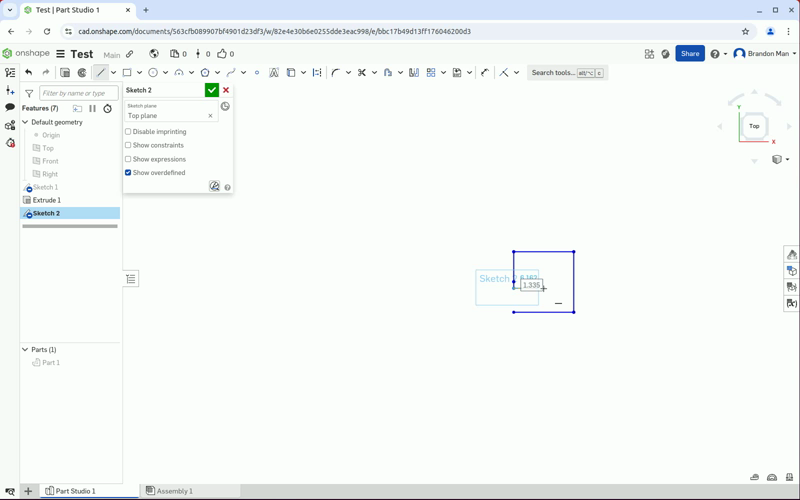
mouse_move(513, 312)
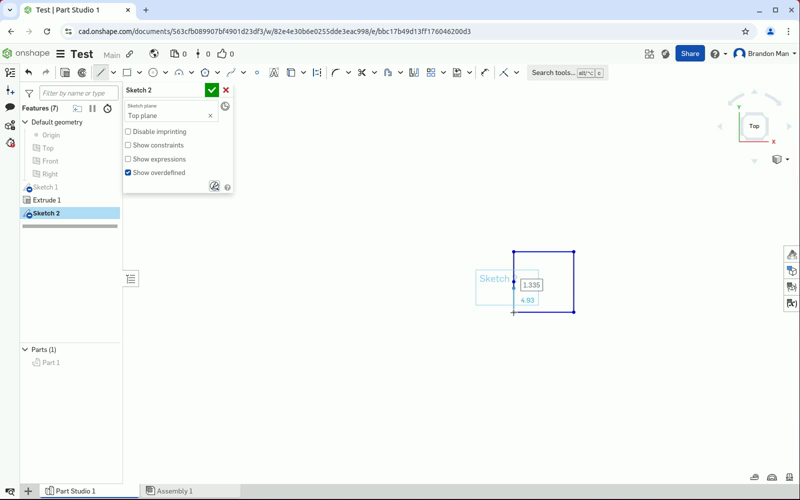
key_up(shift)
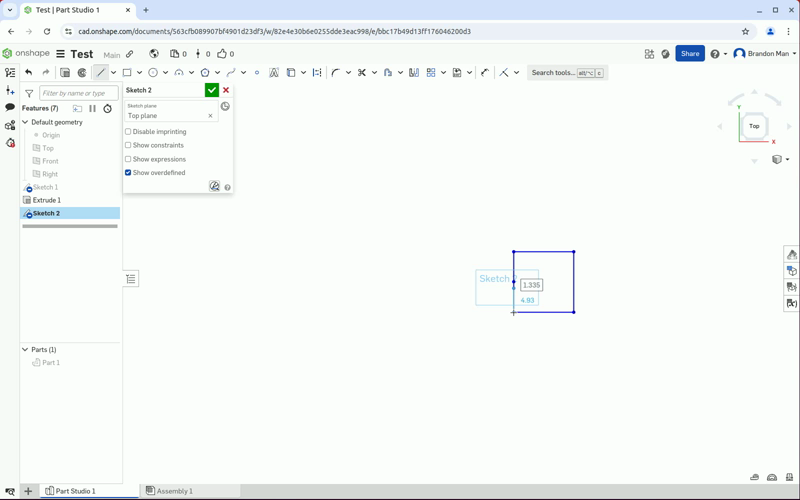
click(513, 312)
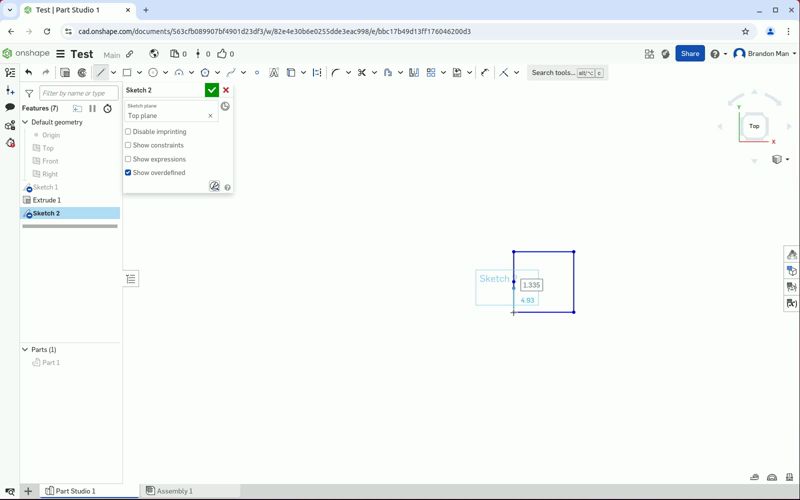
key(esc)
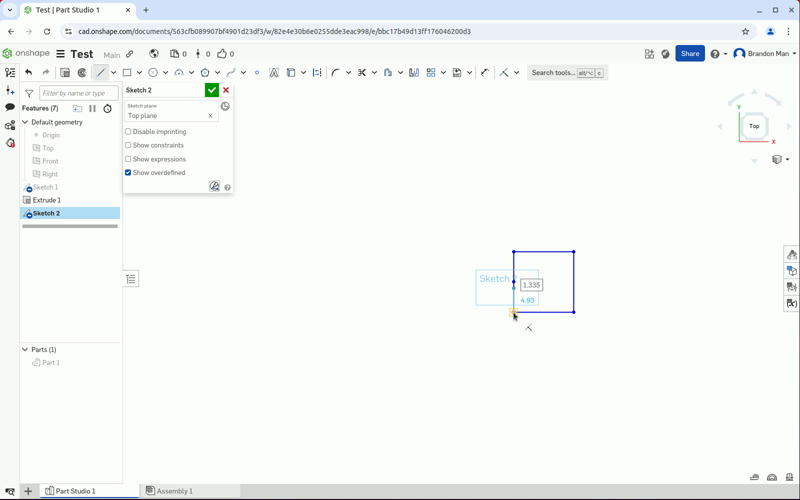
mouse_move(533, 270)
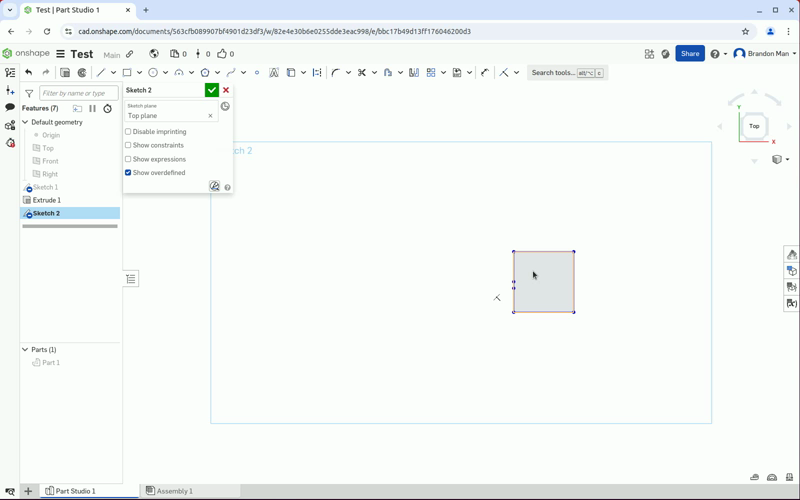
click(533, 270)
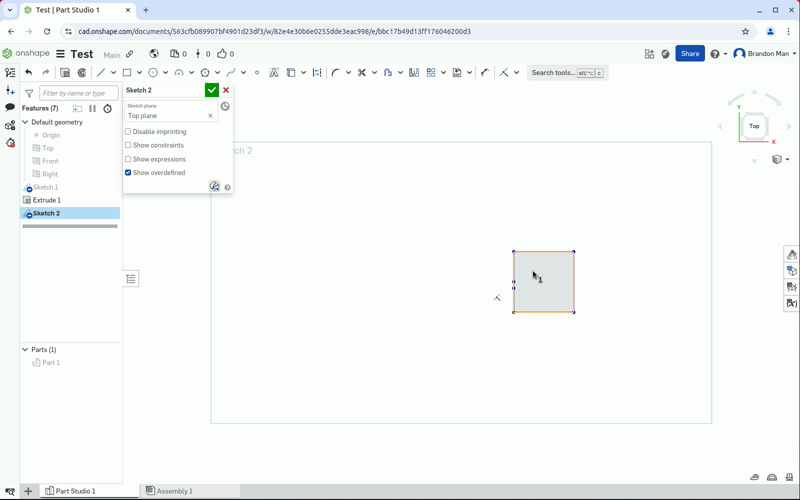
mouse_move(73, 352)
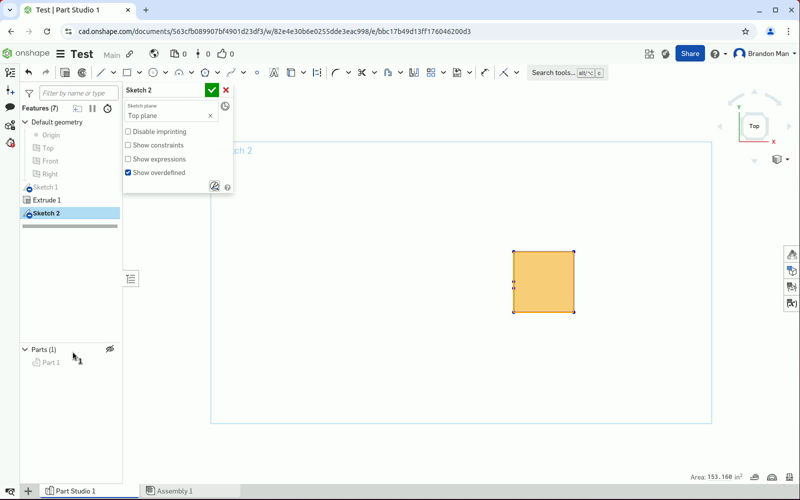
key(shift+y)
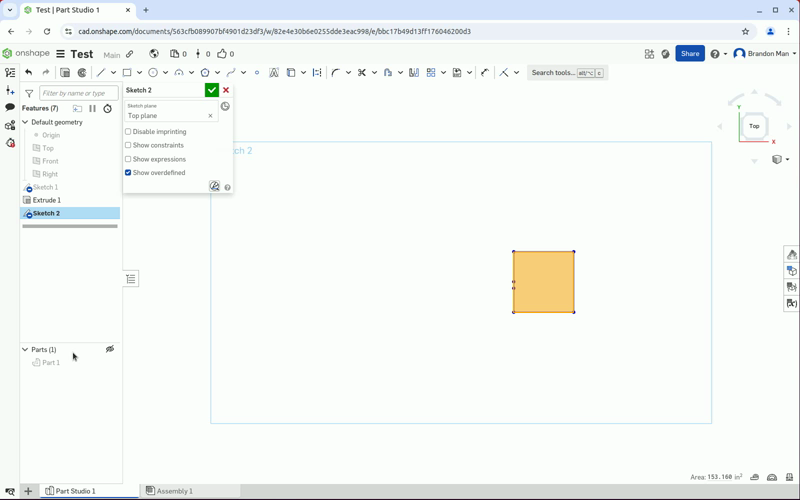
key(shift+e)
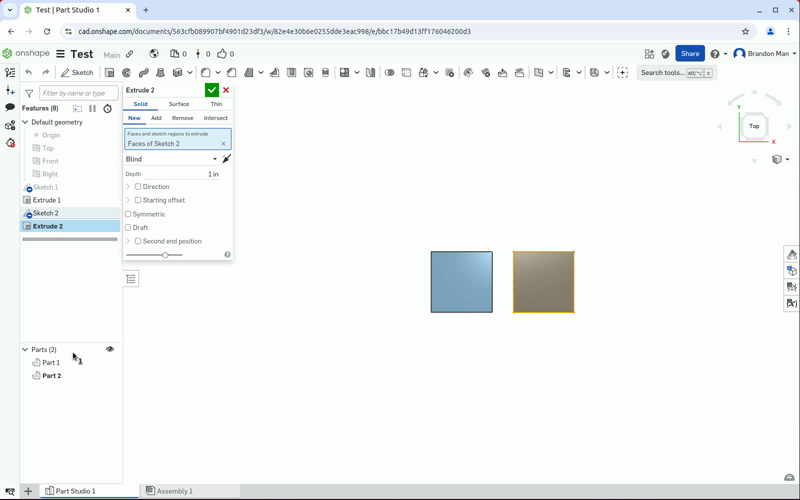
mouse_move(143, 106)
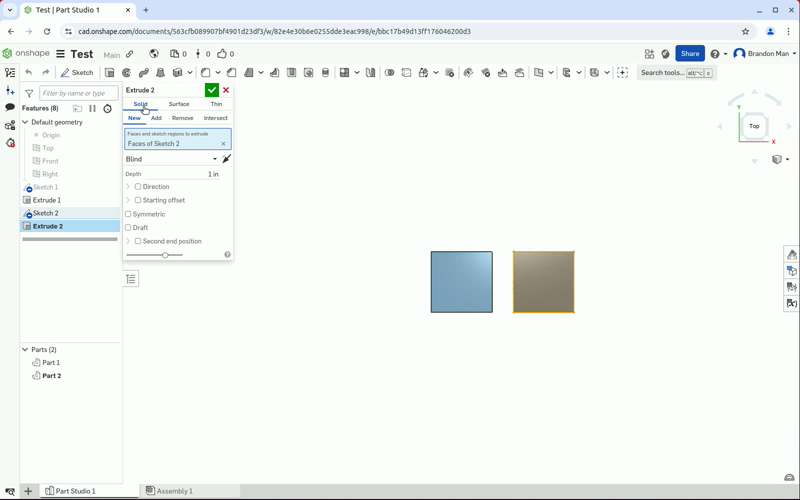
click(143, 106)
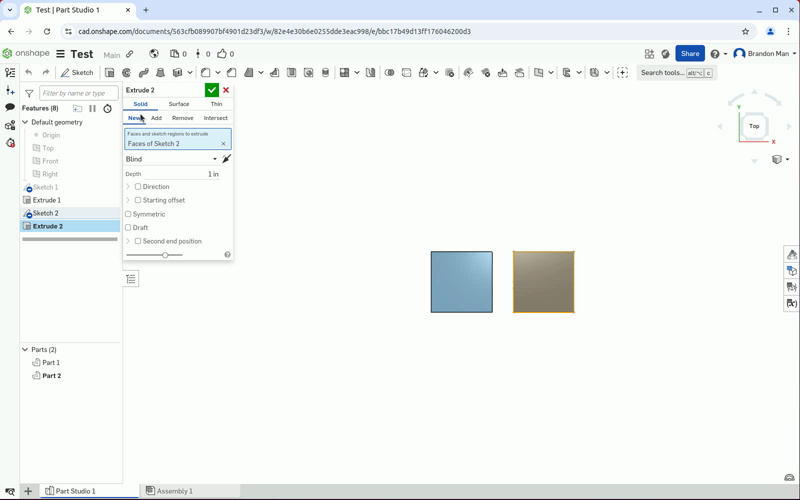
mouse_move(137, 120)
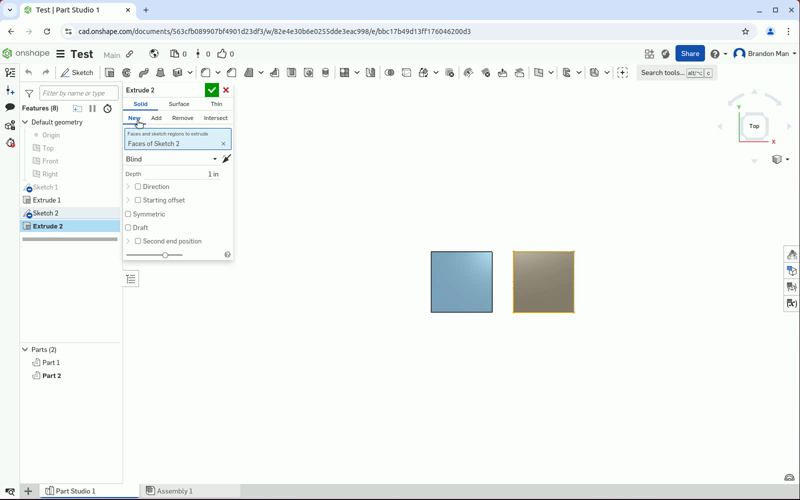
click(137, 120)
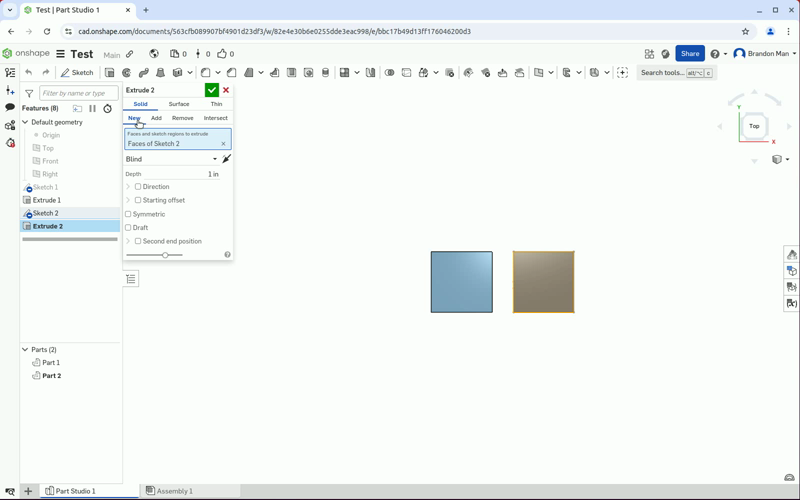
key(tab, 4)
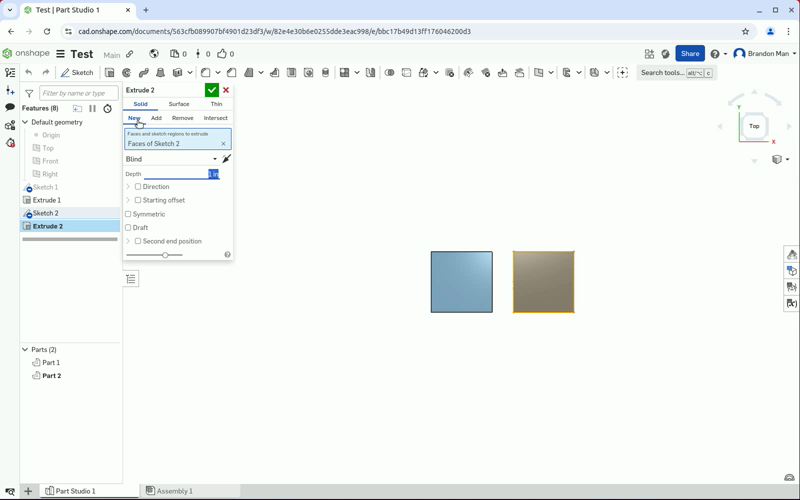
text(2.407)
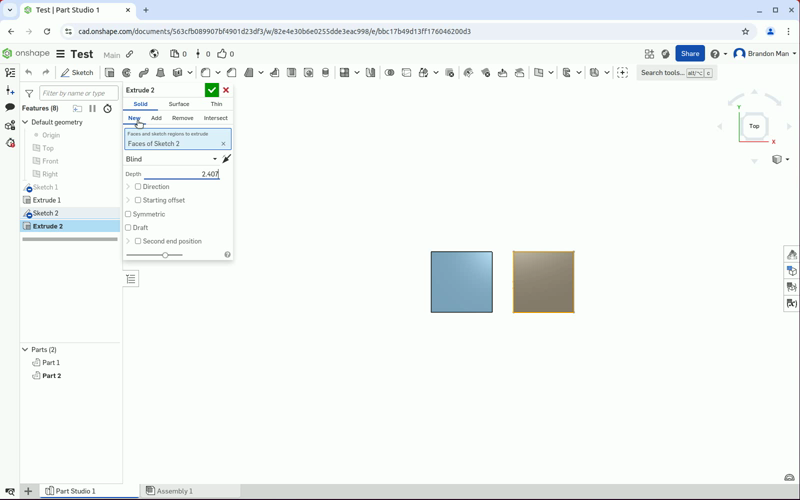
key(enter)
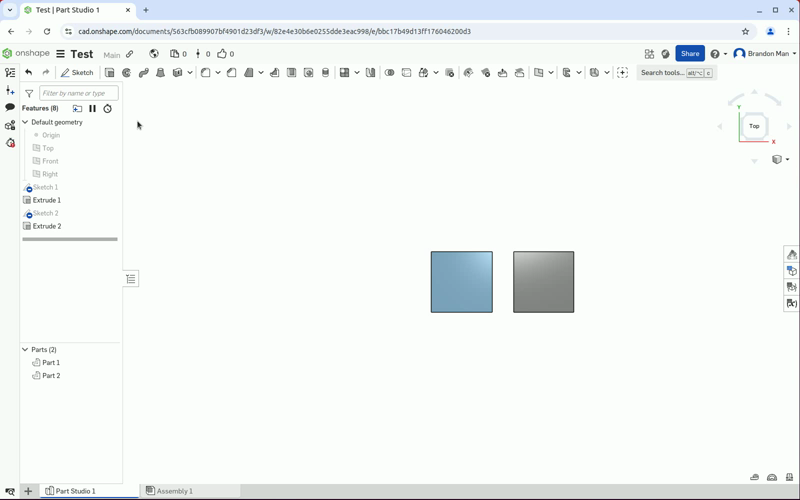
key(shift+h)
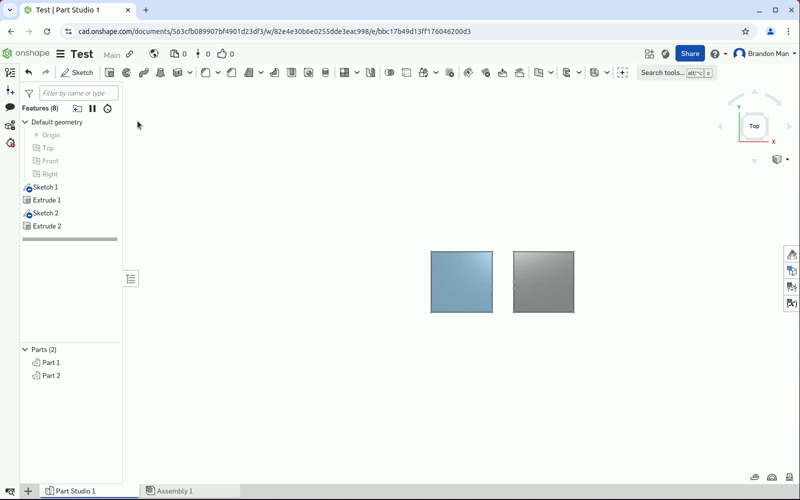
key(shift+h)
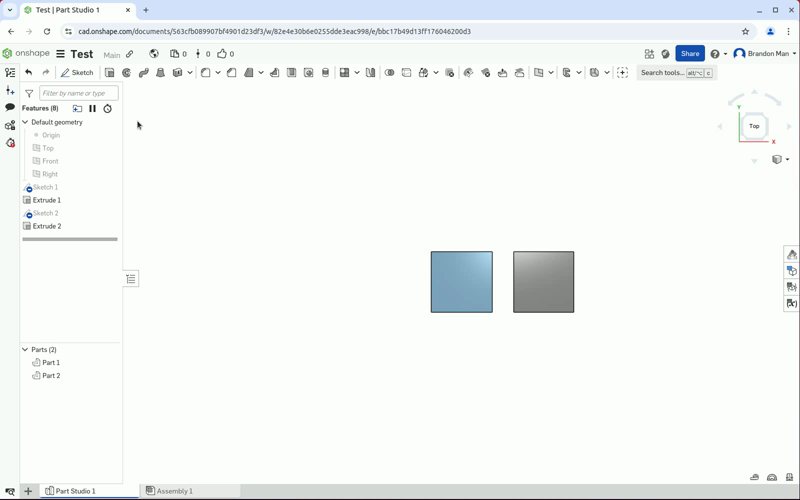
mouse_move(73, 189)
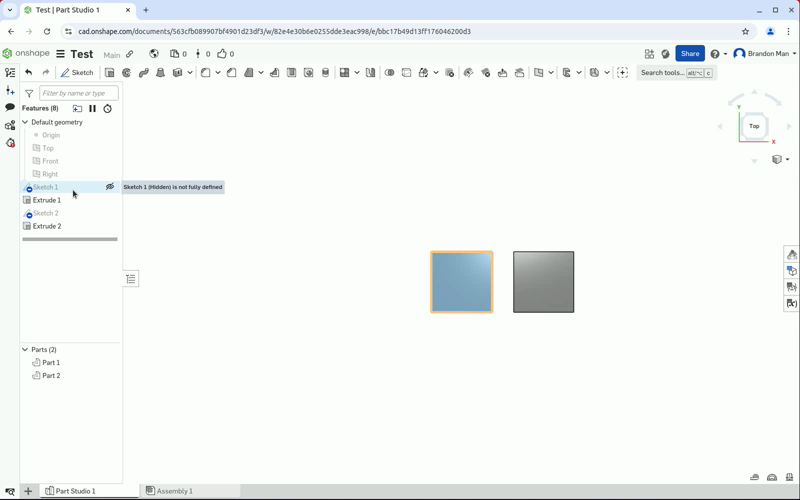
click(73, 189)
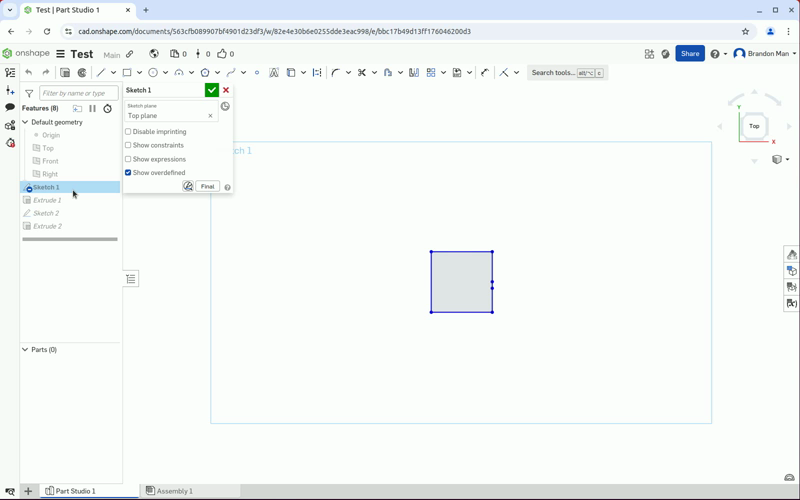
mouse_move(229, 92)
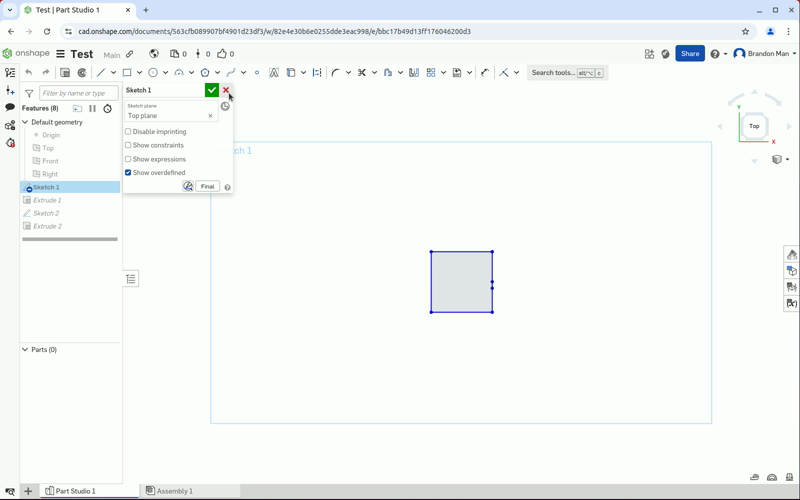
click(229, 92)
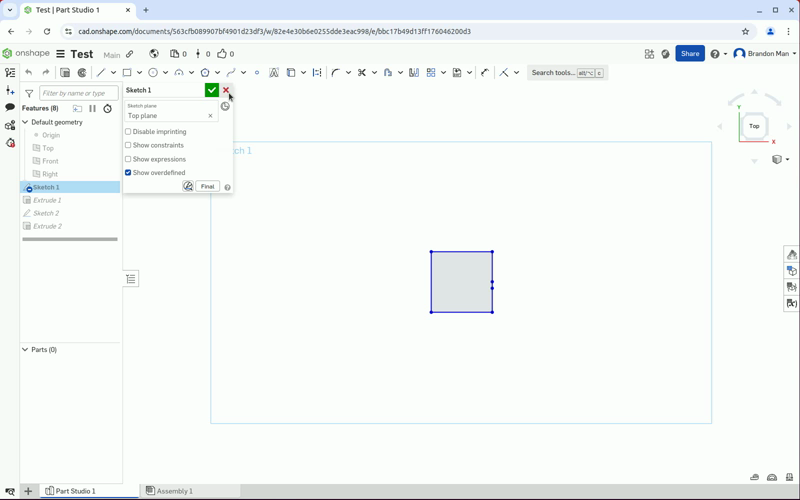
key(shift+s)
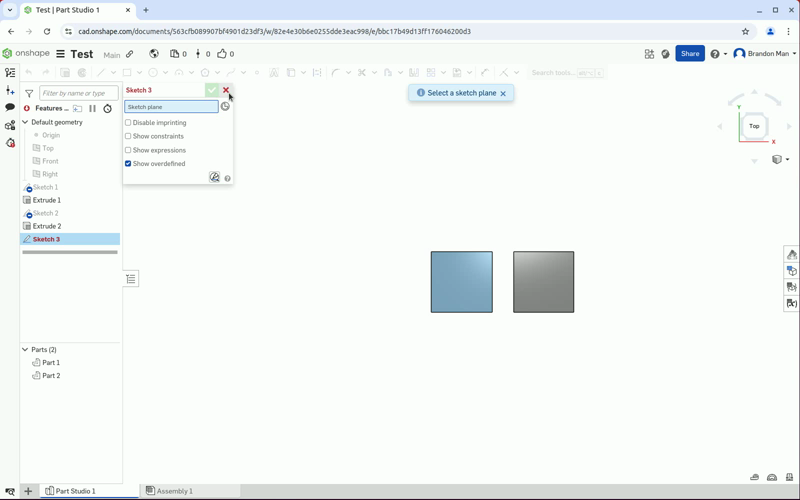
mouse_move(73, 150)
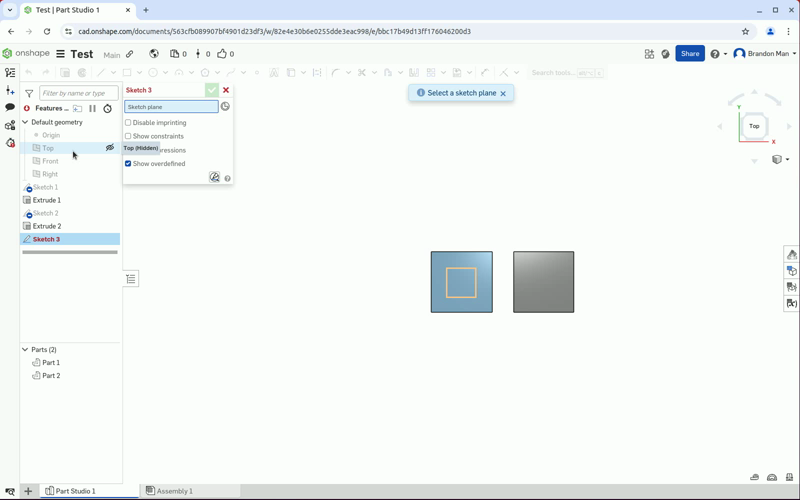
click(73, 150)
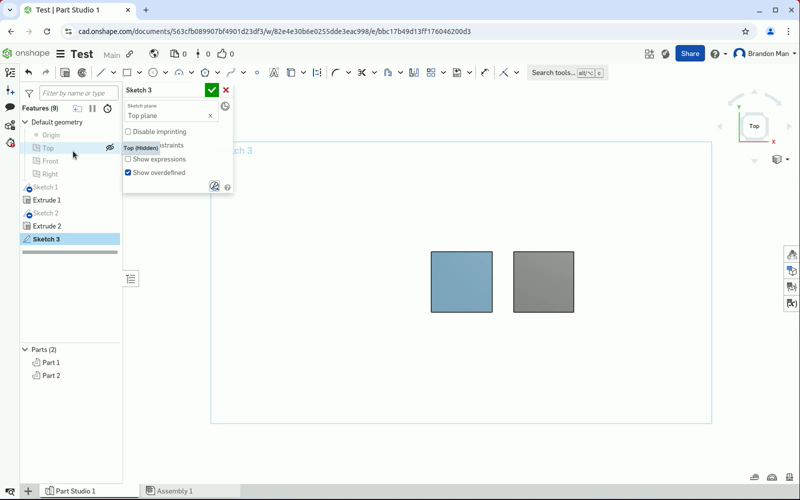
mouse_move(73, 352)
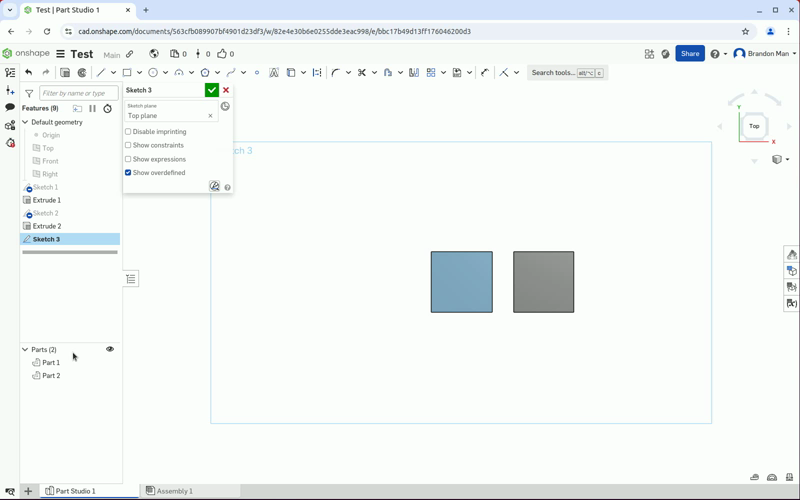
key(y)
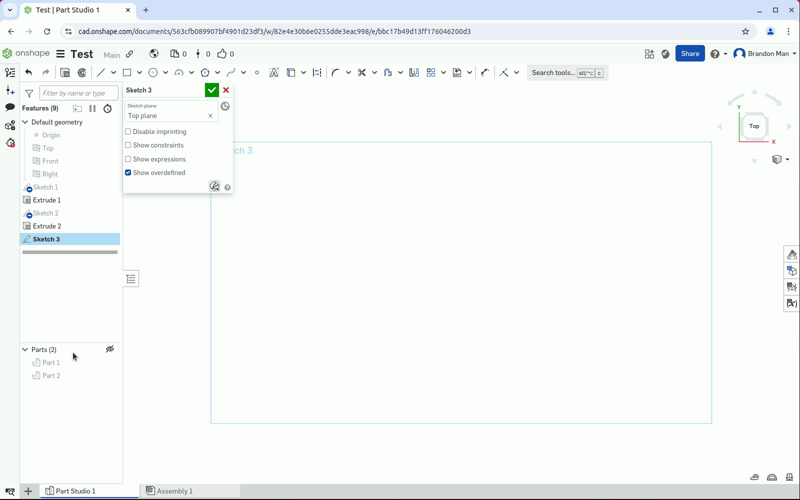
key(l)
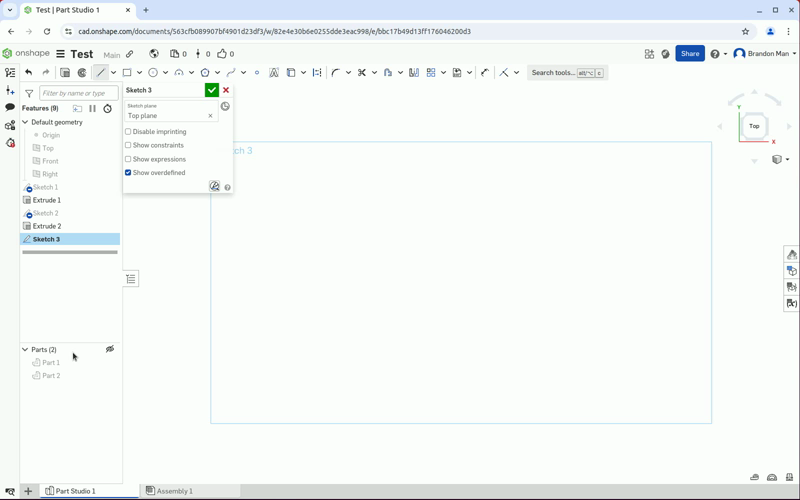
key_down(shift)
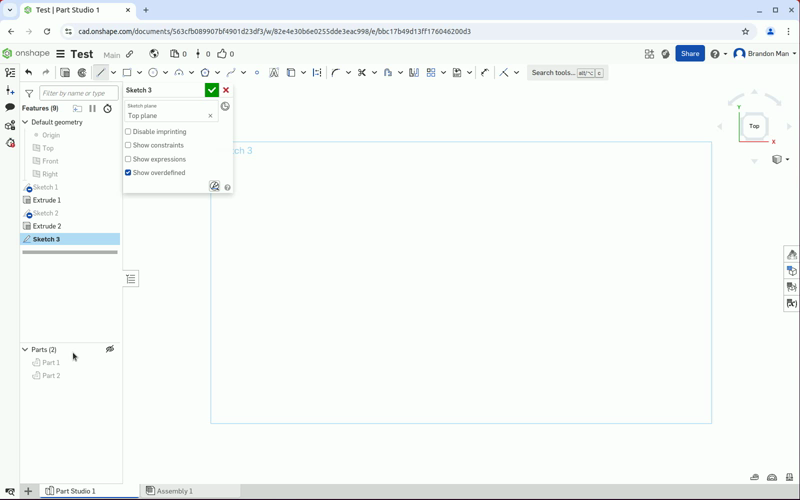
mouse_move(489, 288)
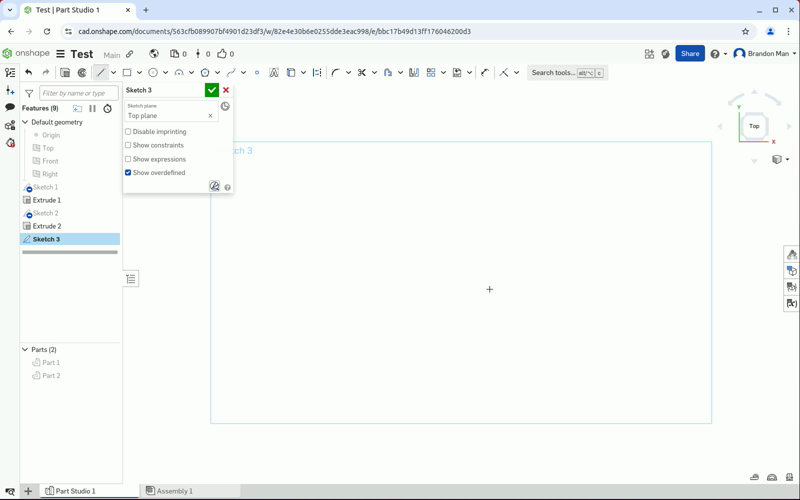
click(489, 288)
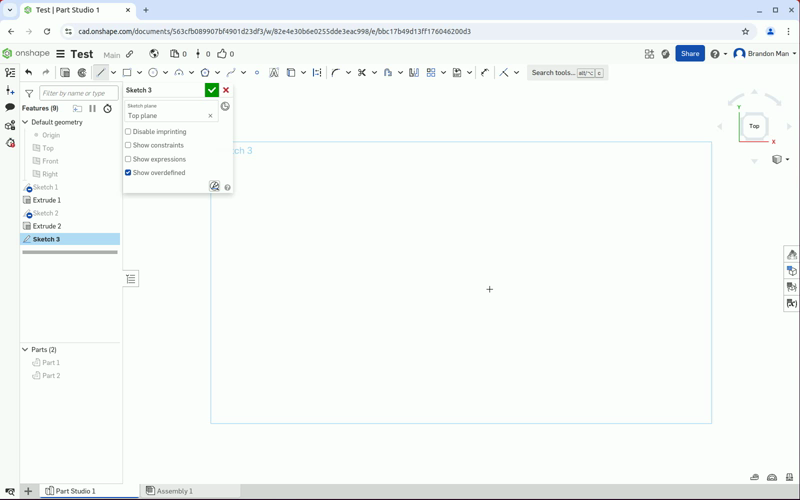
key_up(shift)
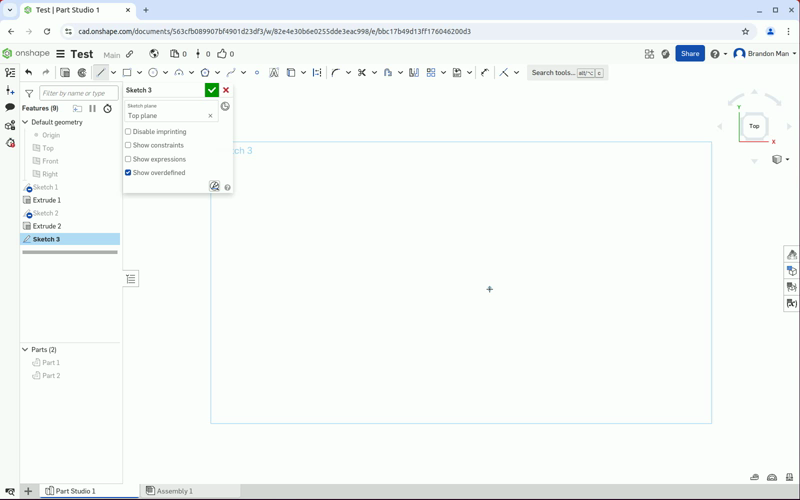
key_down(shift)
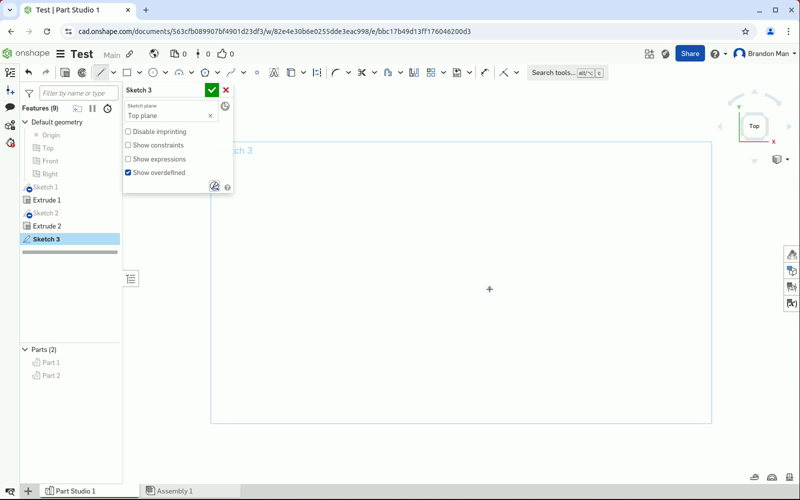
mouse_move(519, 288)
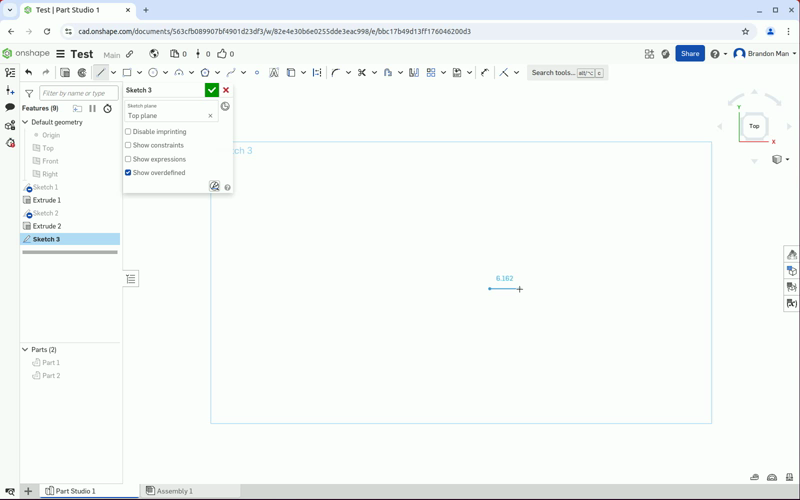
mouse_move(514, 288)
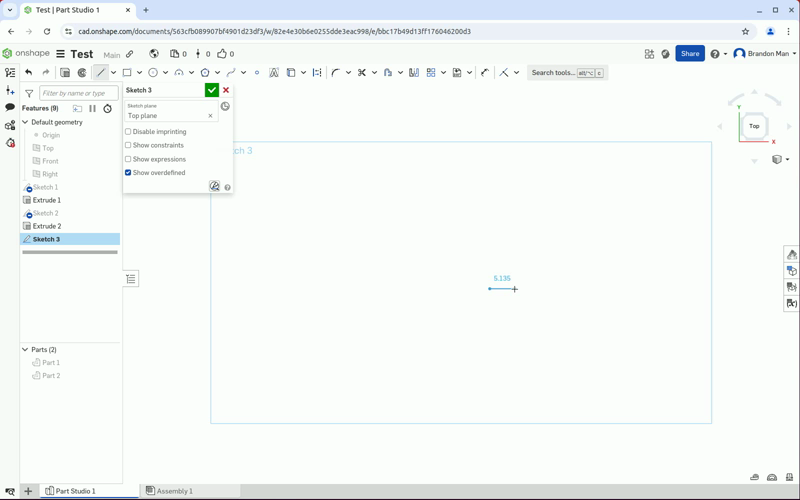
click(514, 288)
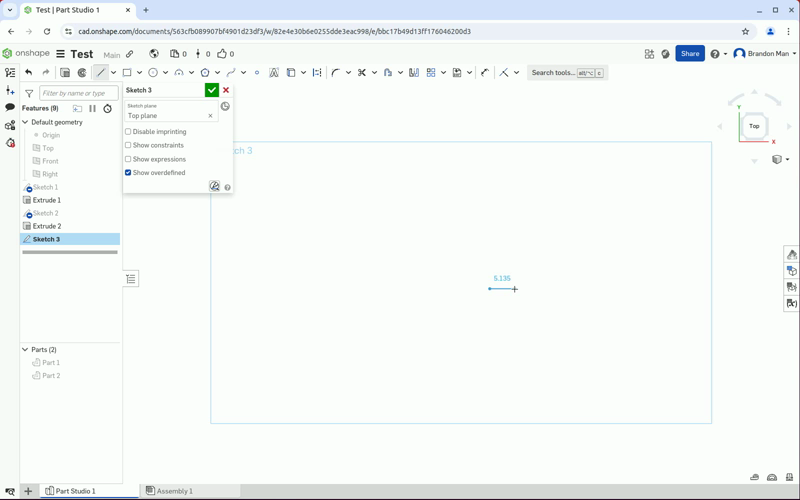
key_up(shift)
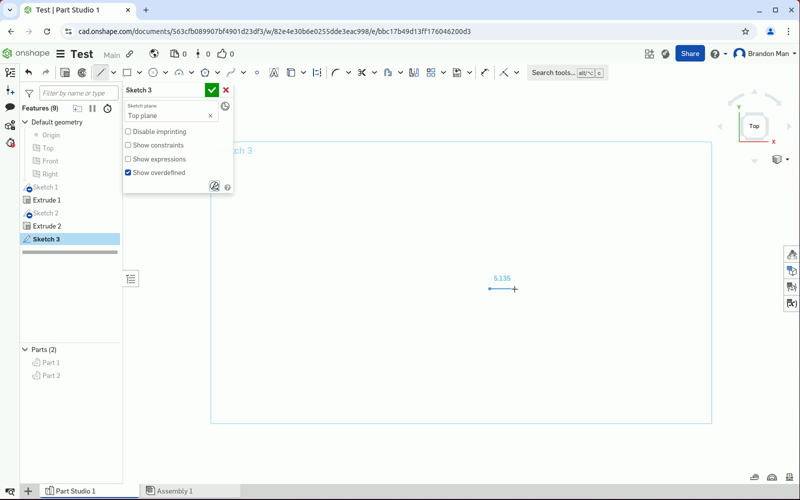
key_down(shift)
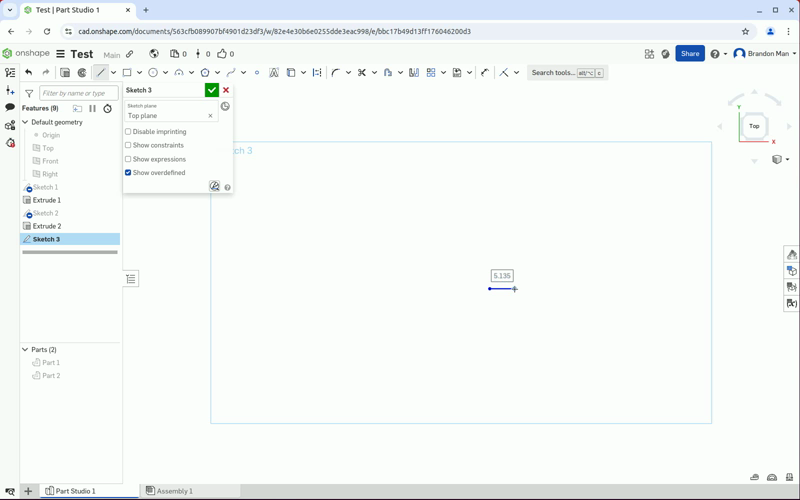
mouse_move(544, 288)
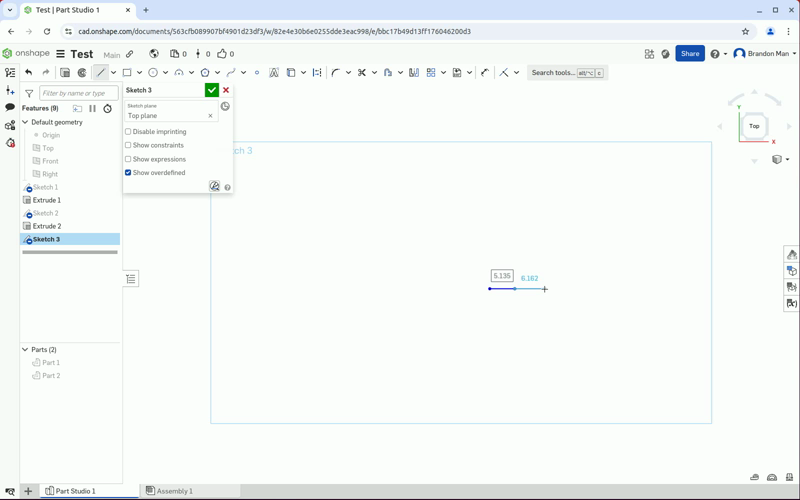
mouse_move(514, 282)
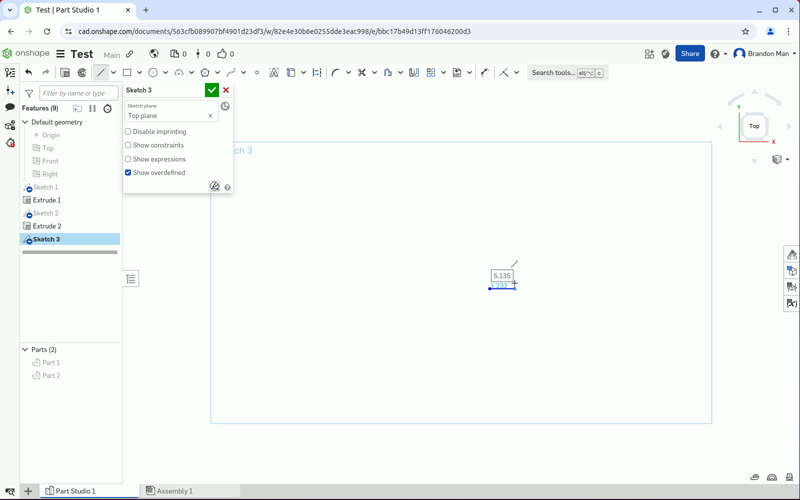
scroll(6)
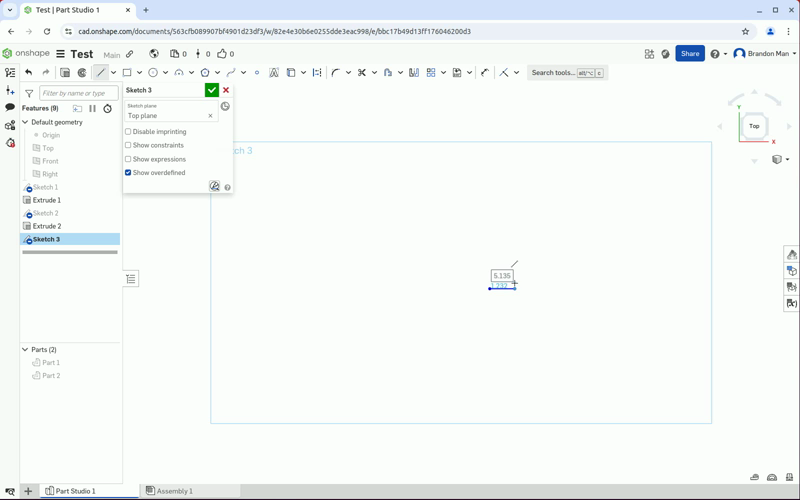
scroll(6)
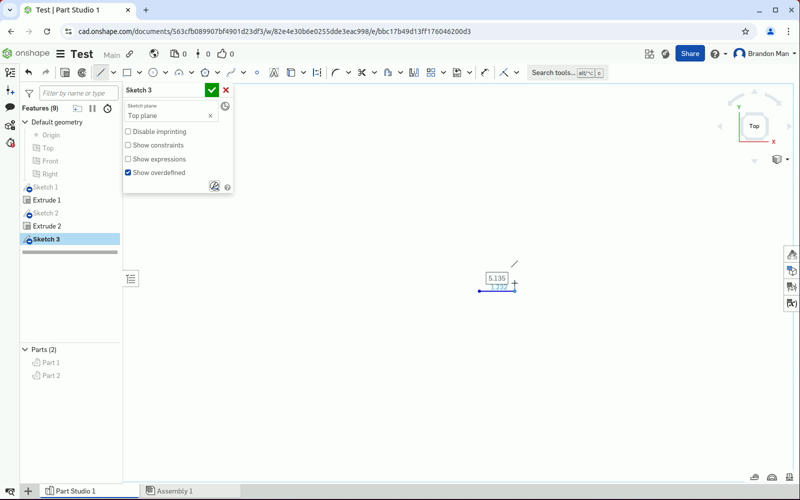
scroll(6)
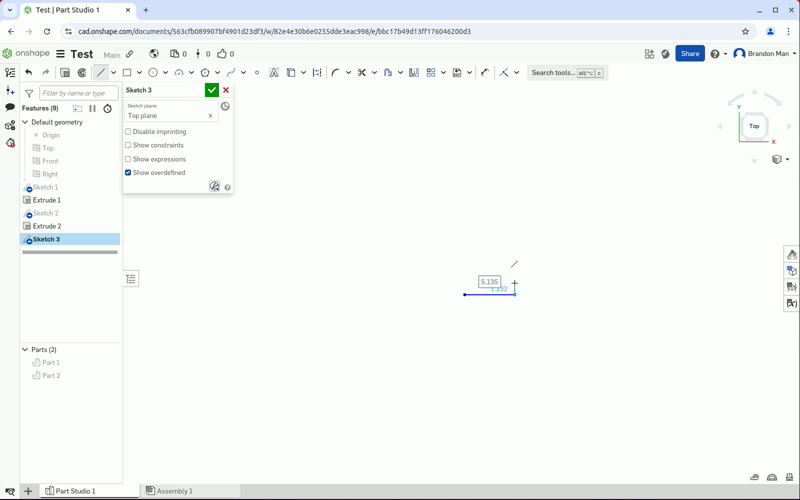
scroll(6)
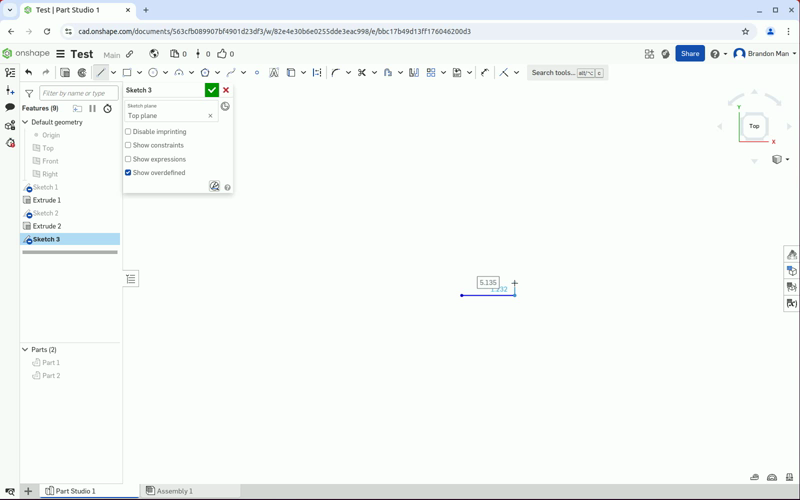
scroll(6)
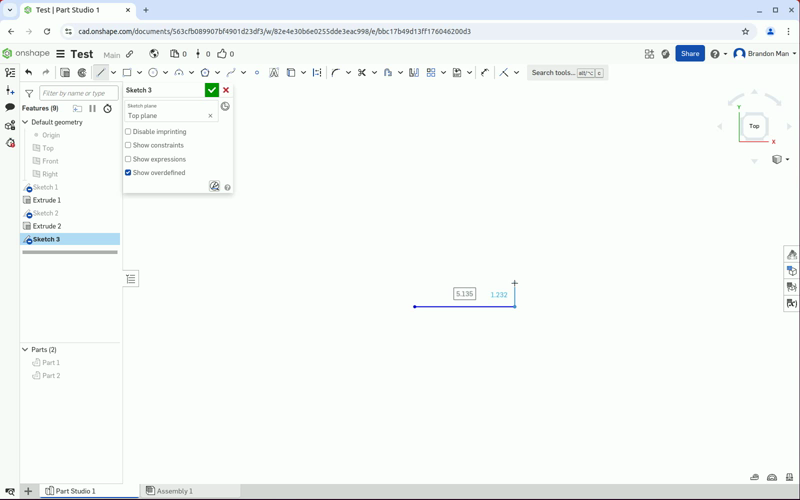
scroll(6)
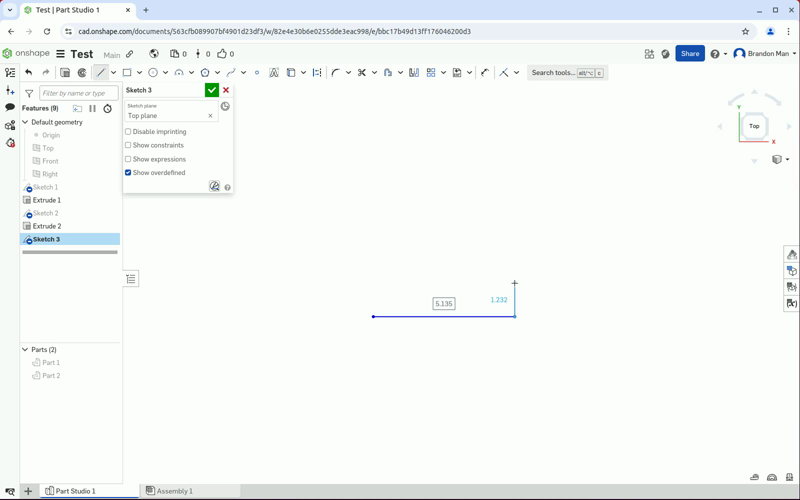
scroll(6)
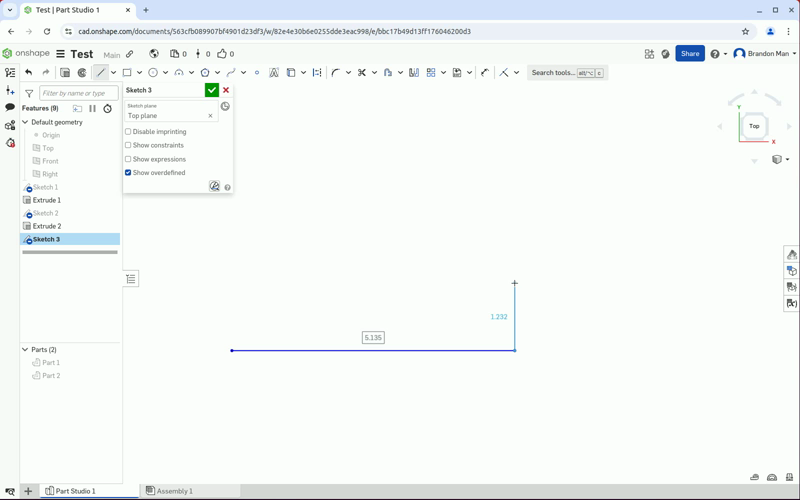
click(514, 282)
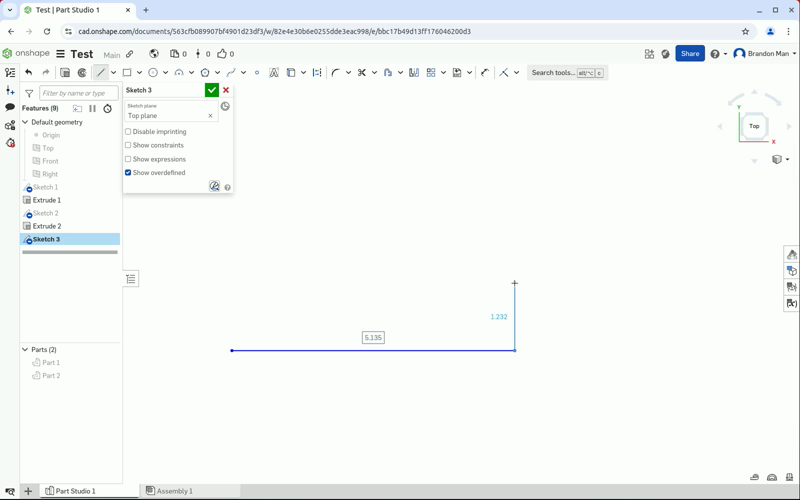
scroll(-6)
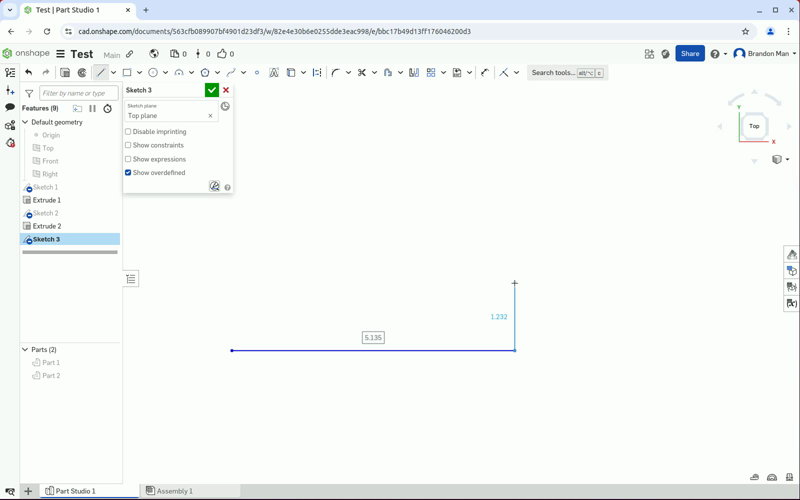
scroll(-6)
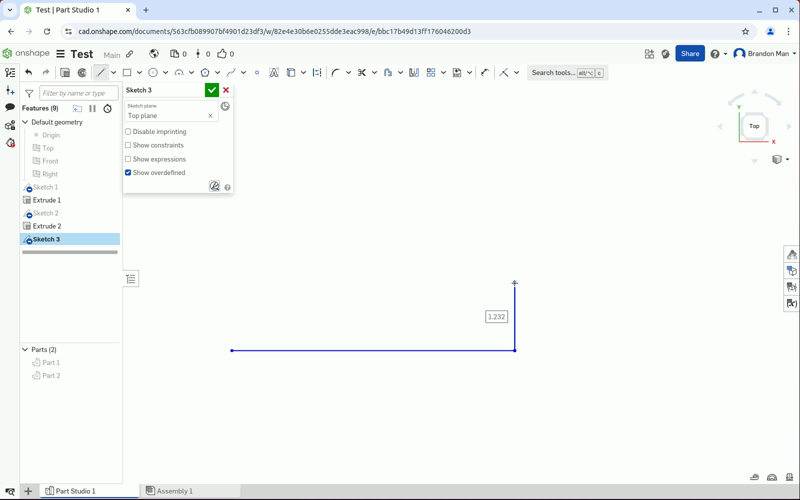
scroll(-6)
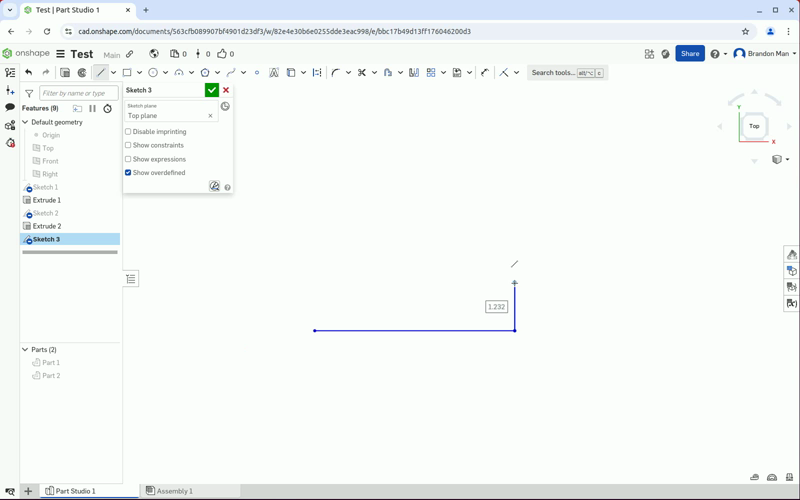
scroll(-6)
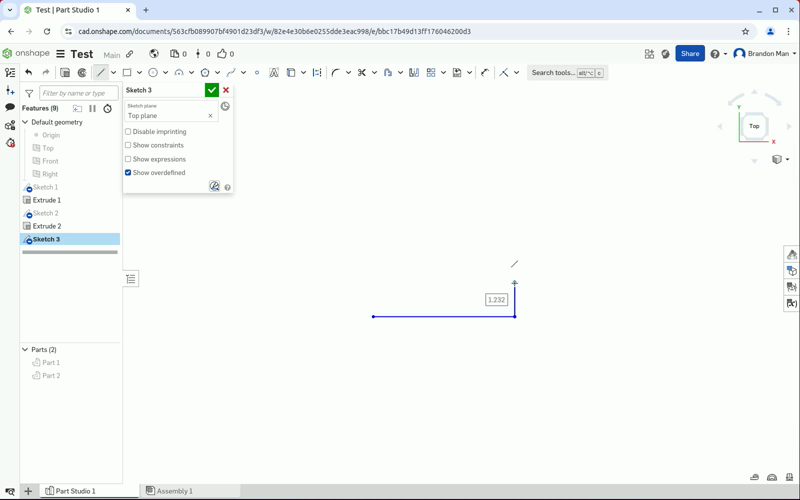
scroll(-6)
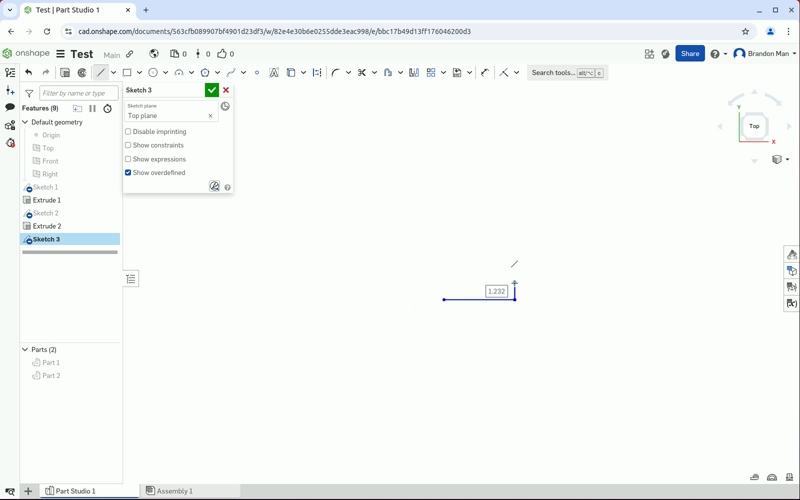
scroll(-6)
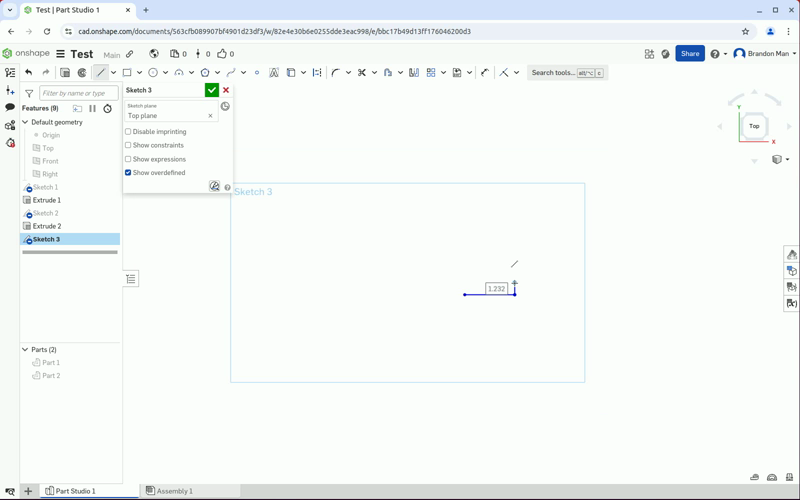
scroll(-6)
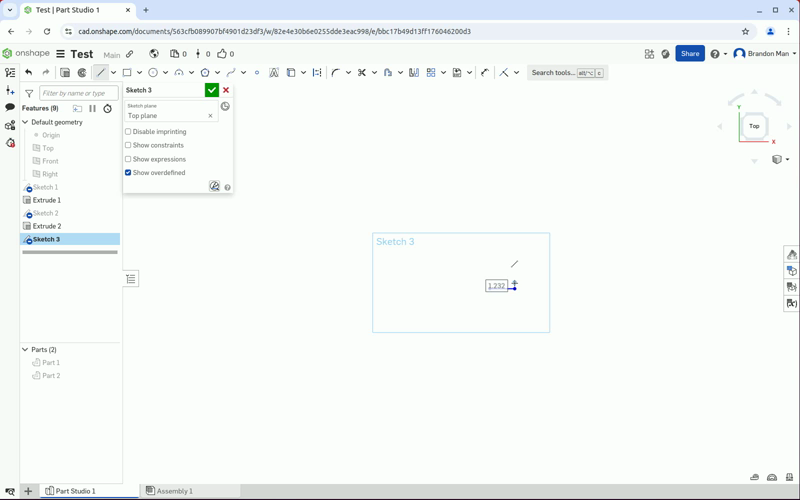
key_up(shift)
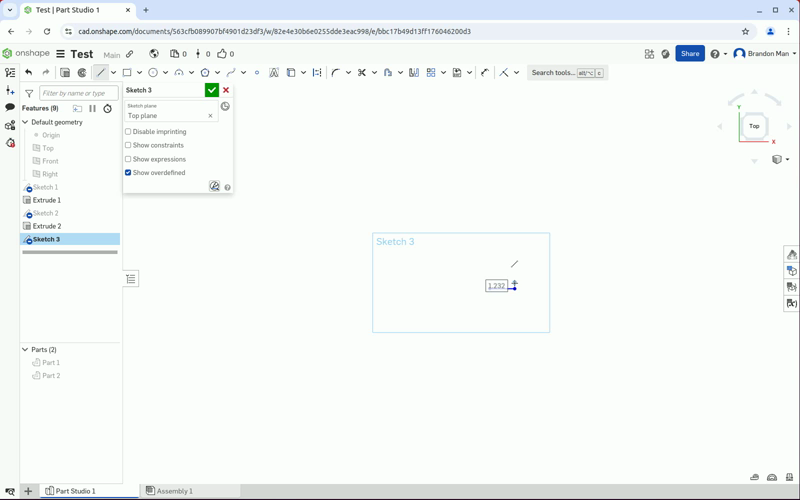
key_down(shift)
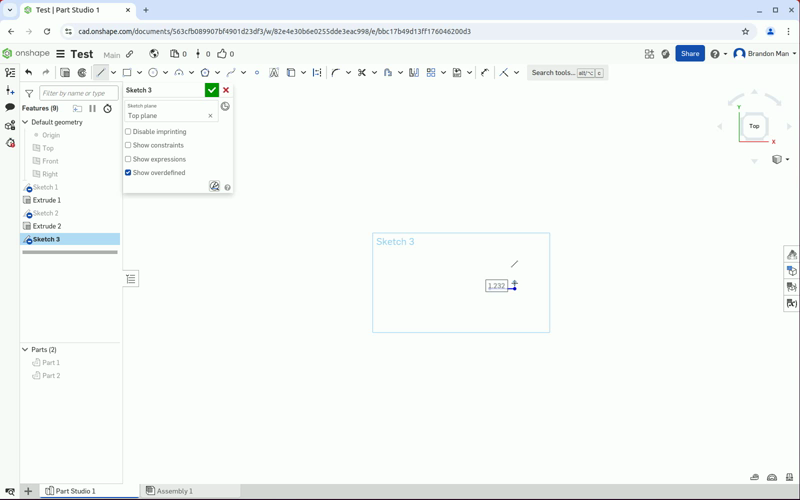
mouse_move(544, 282)
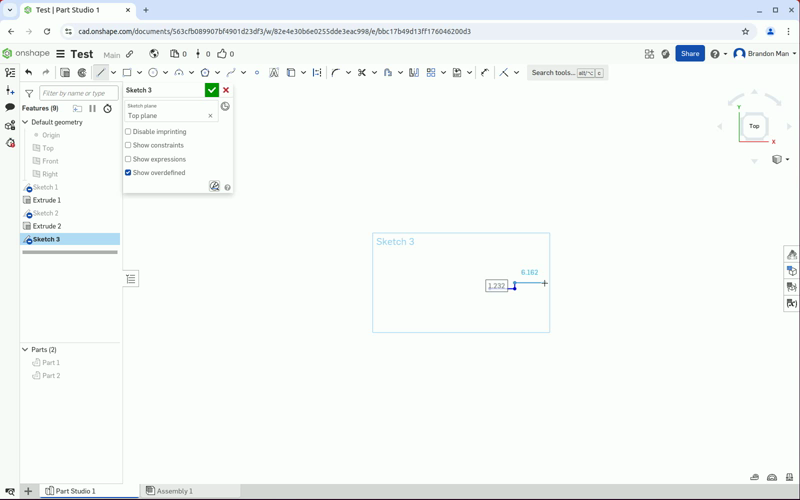
mouse_move(489, 282)
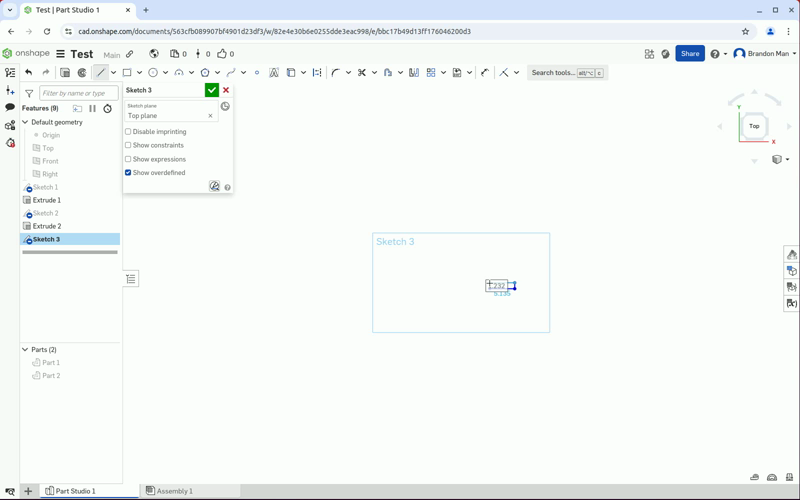
click(489, 282)
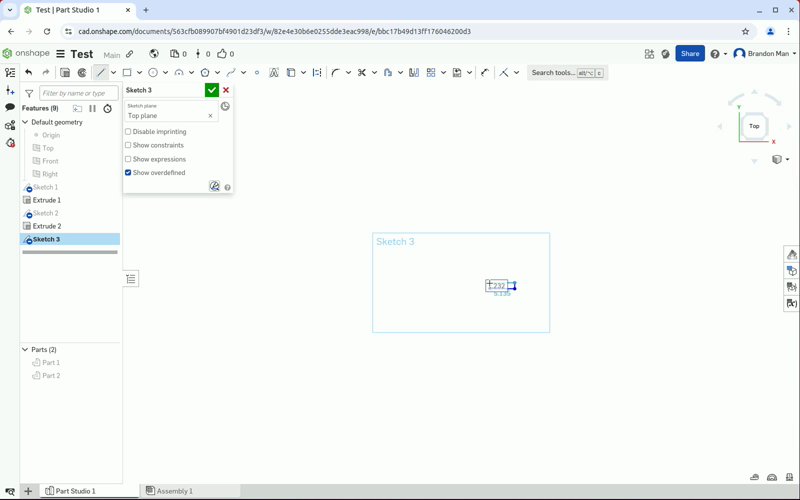
key_up(shift)
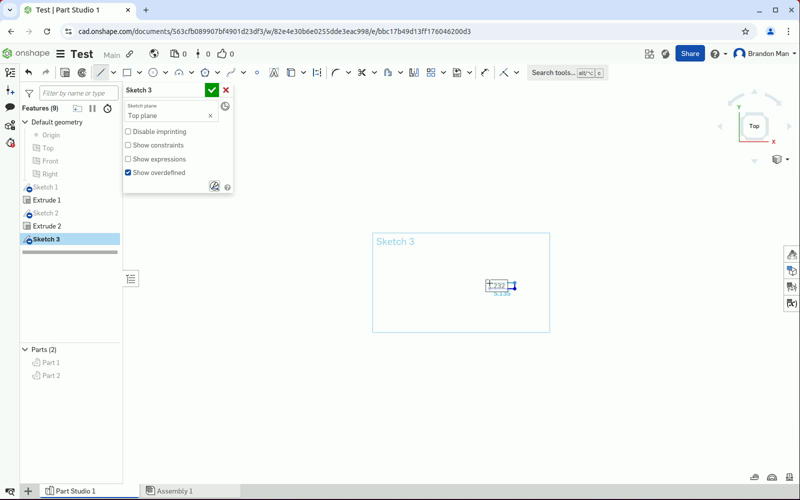
mouse_move(519, 282)
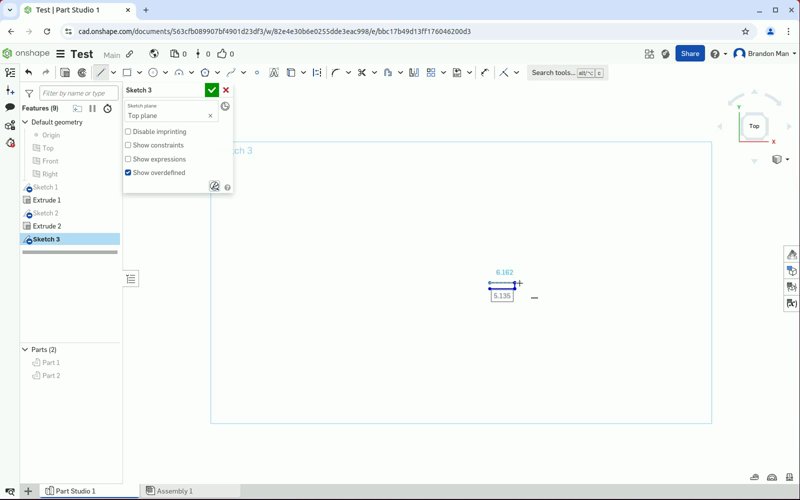
key_down(shift)
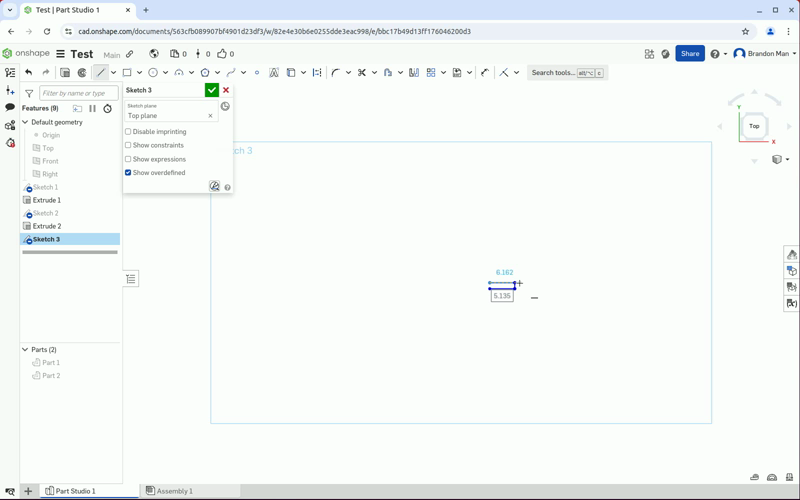
mouse_move(489, 288)
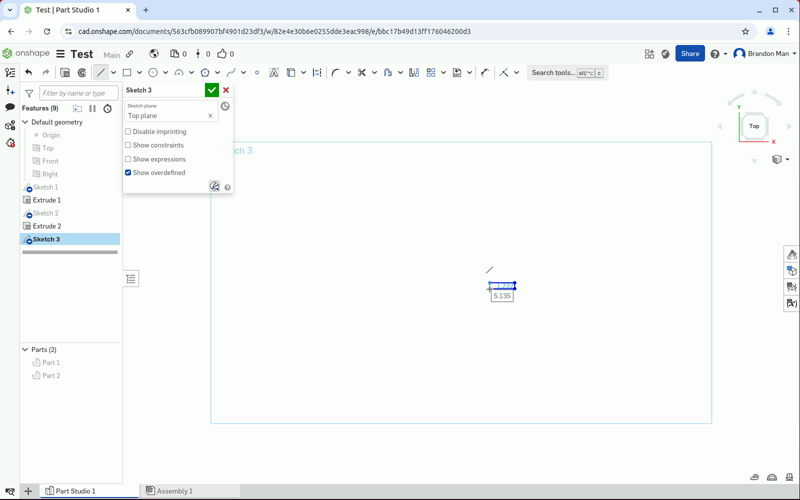
scroll(6)
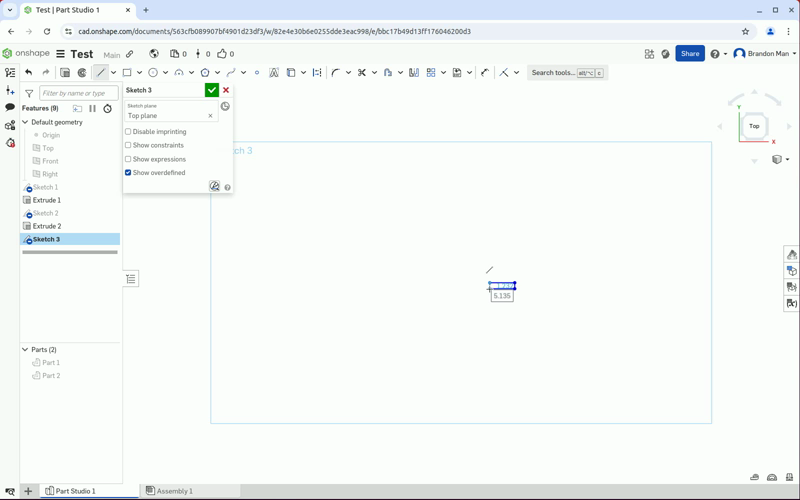
scroll(6)
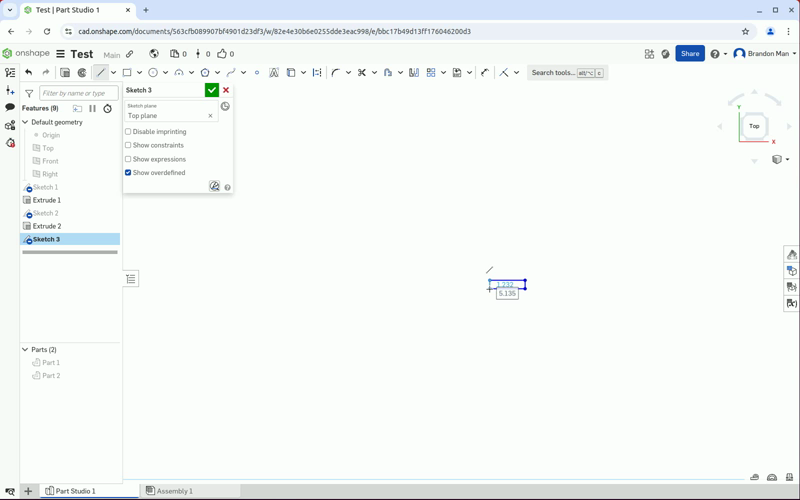
scroll(6)
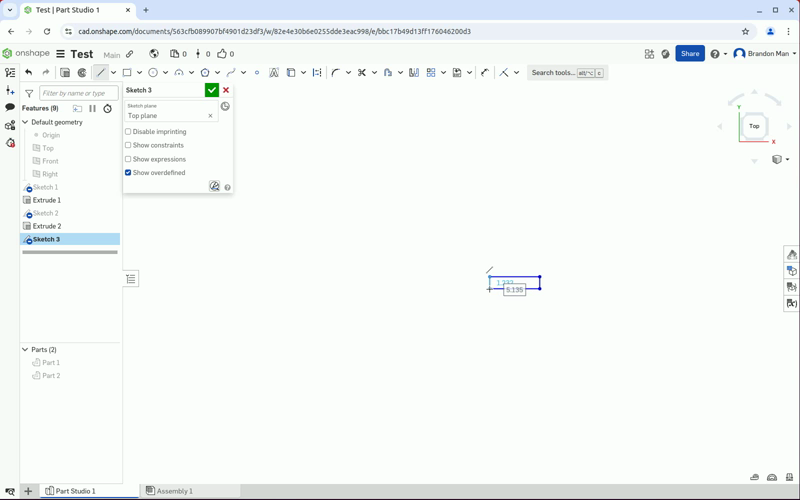
scroll(6)
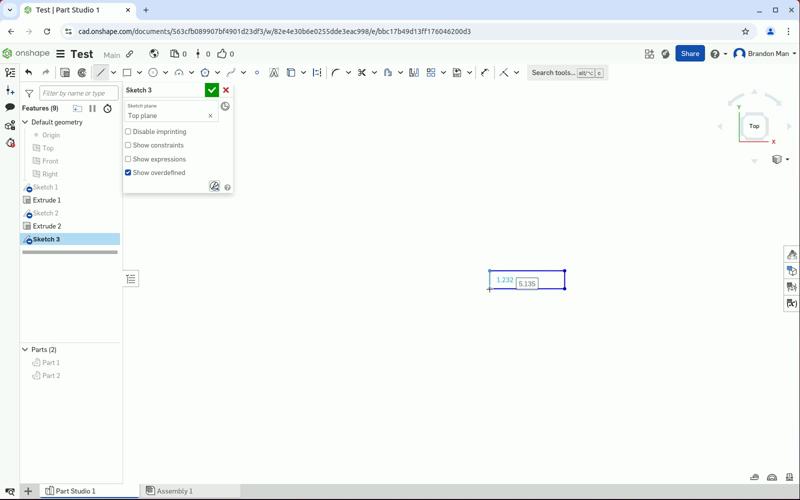
scroll(6)
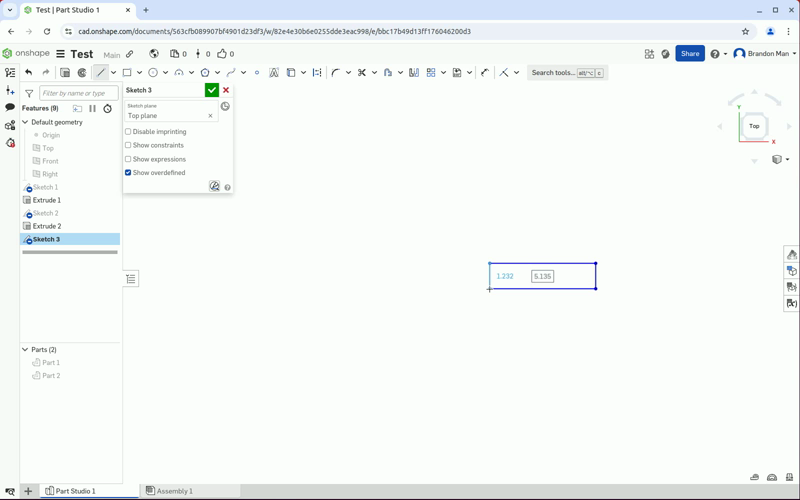
scroll(6)
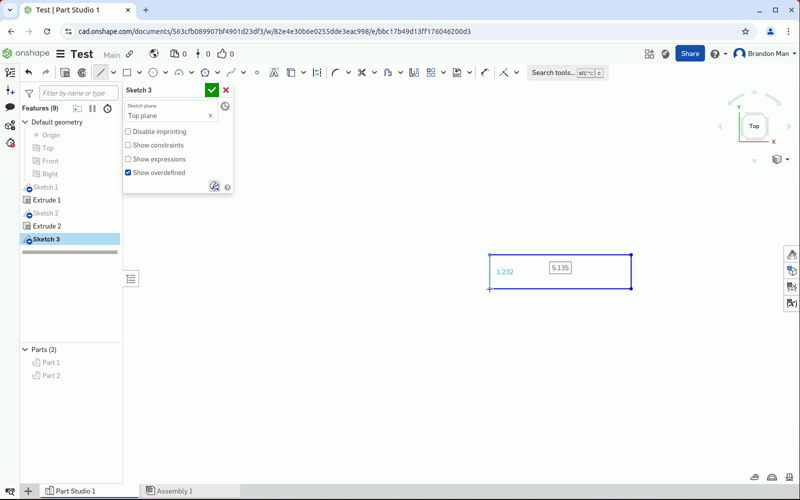
scroll(6)
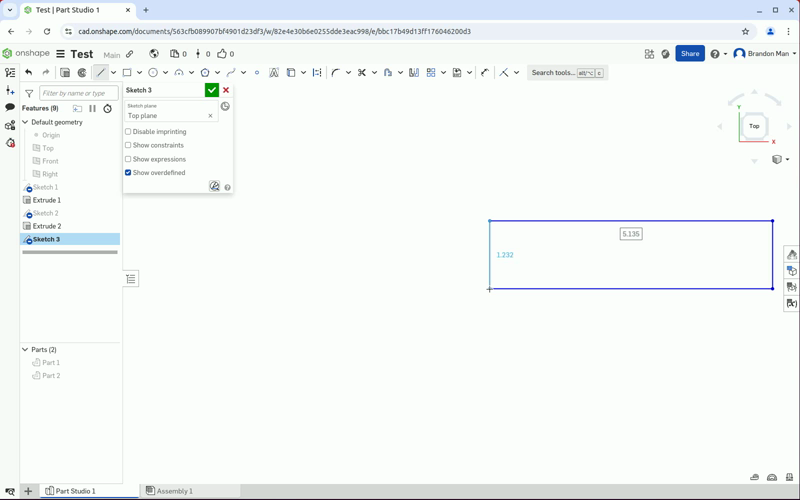
key_up(shift)
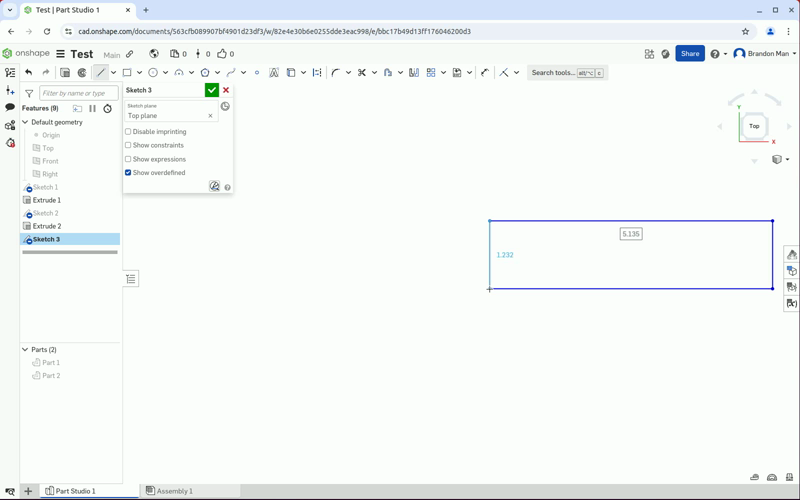
click(489, 288)
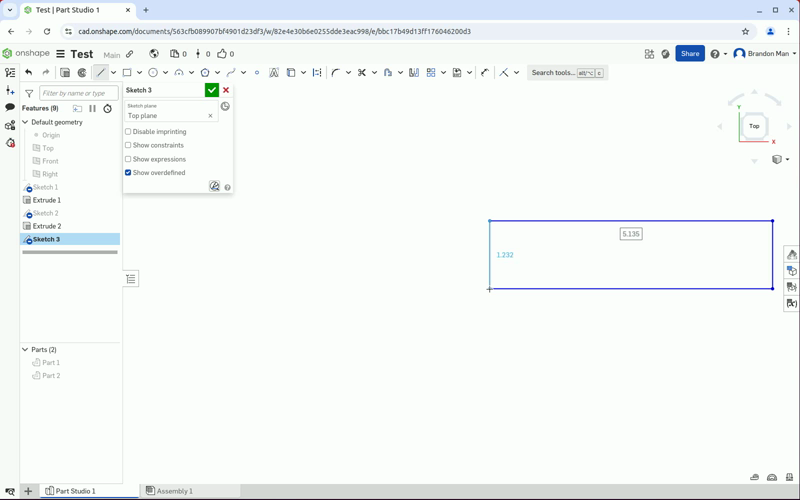
scroll(-6)
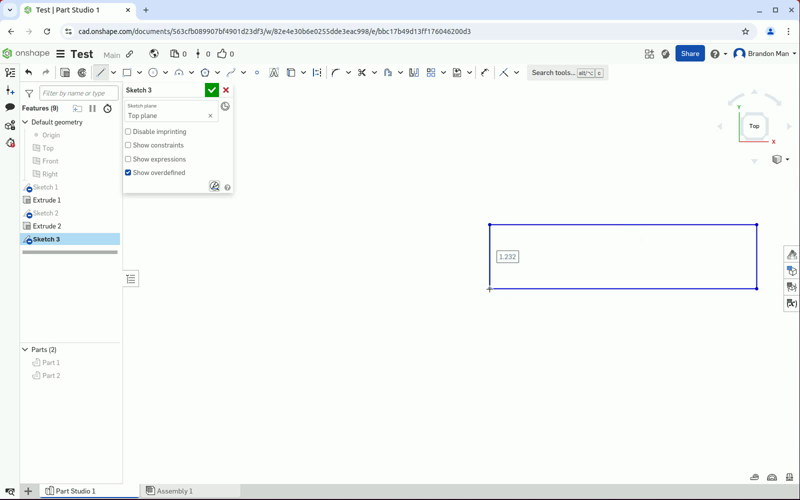
scroll(-6)
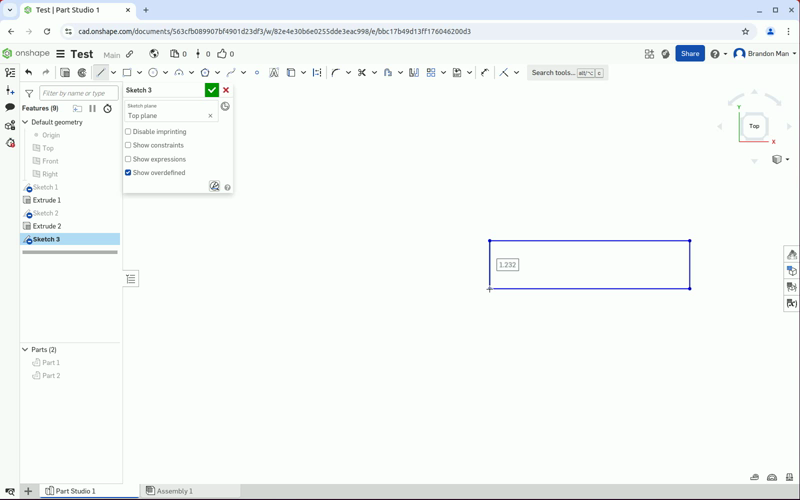
scroll(-6)
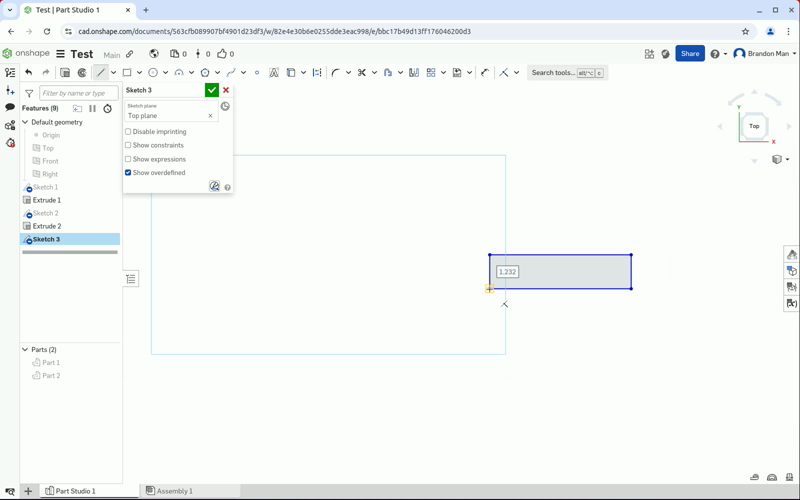
scroll(-6)
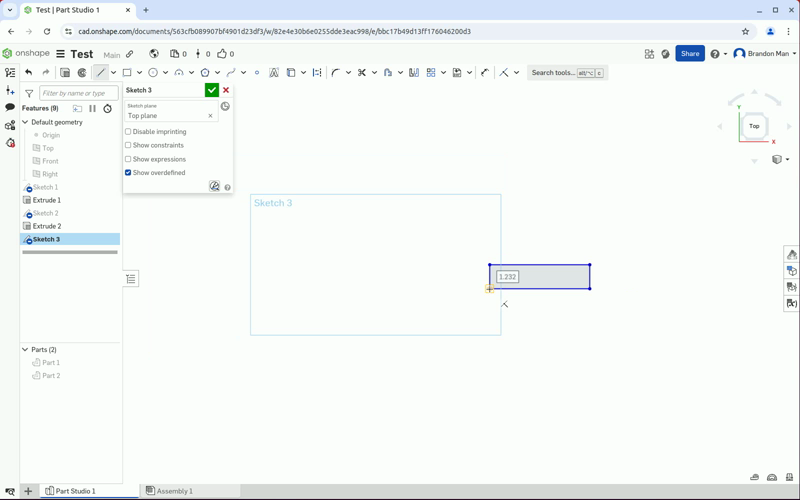
scroll(-6)
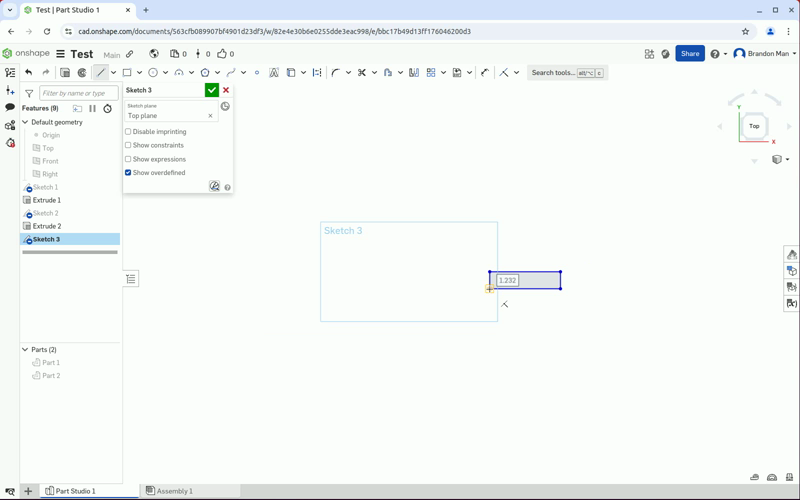
scroll(-6)
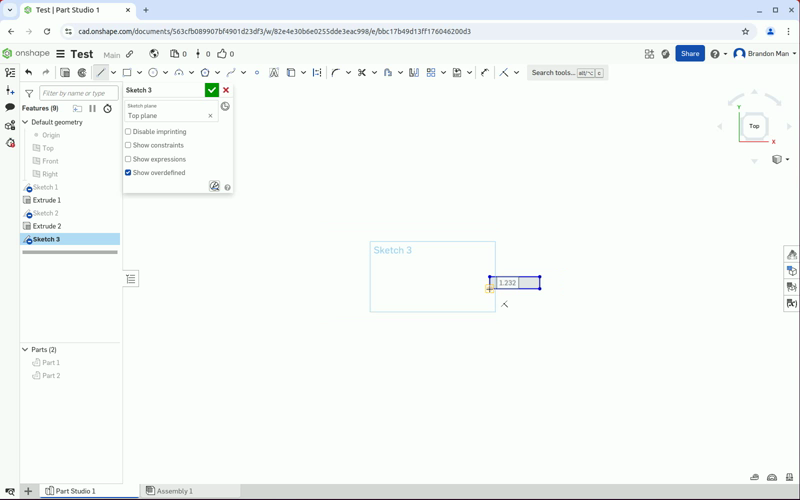
scroll(-6)
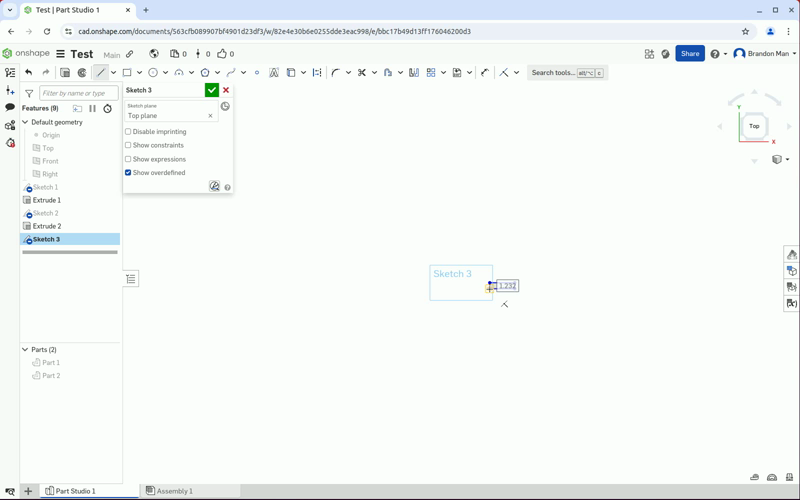
key(esc)
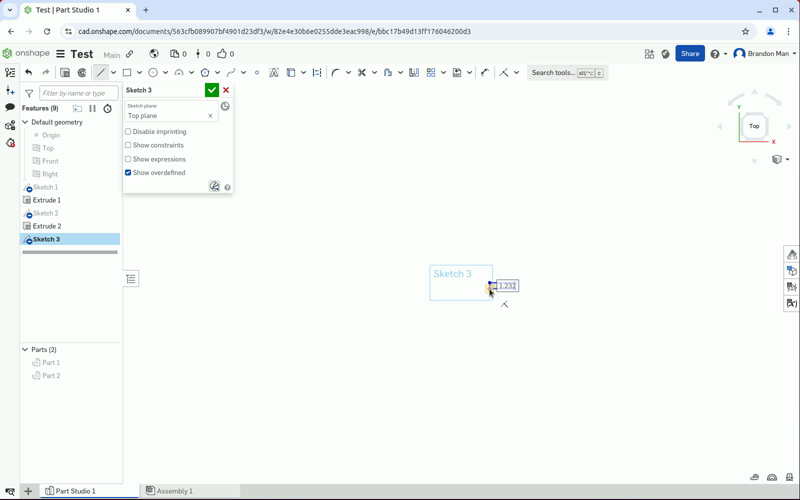
mouse_move(508, 284)
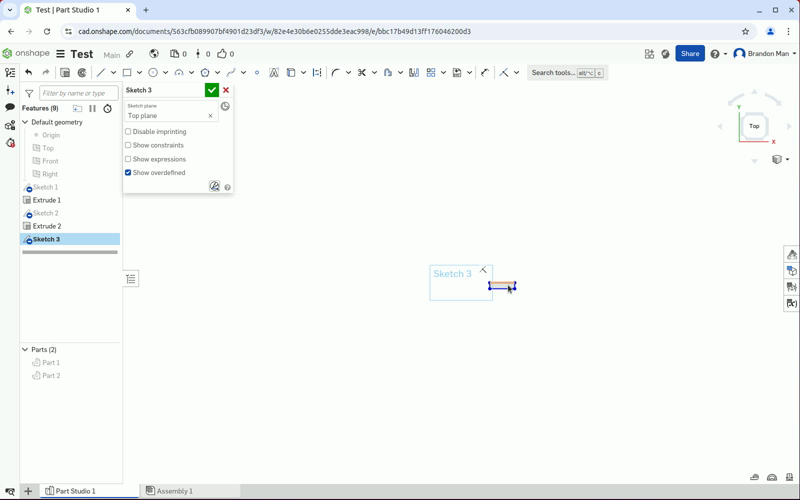
scroll(6)
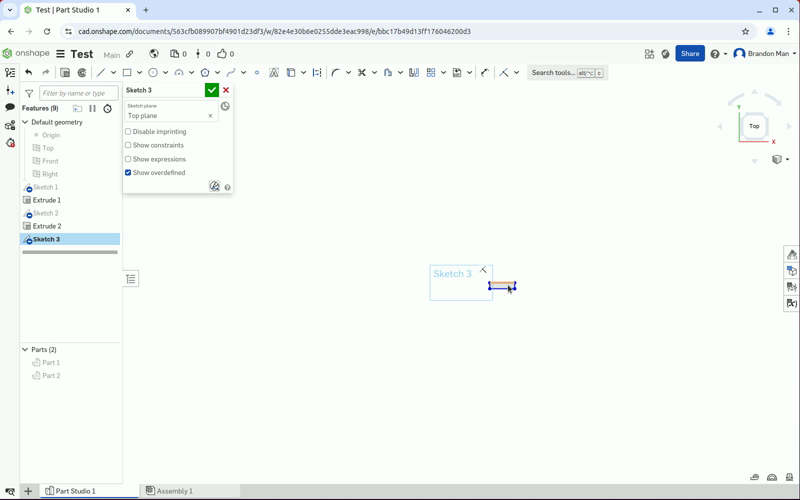
scroll(6)
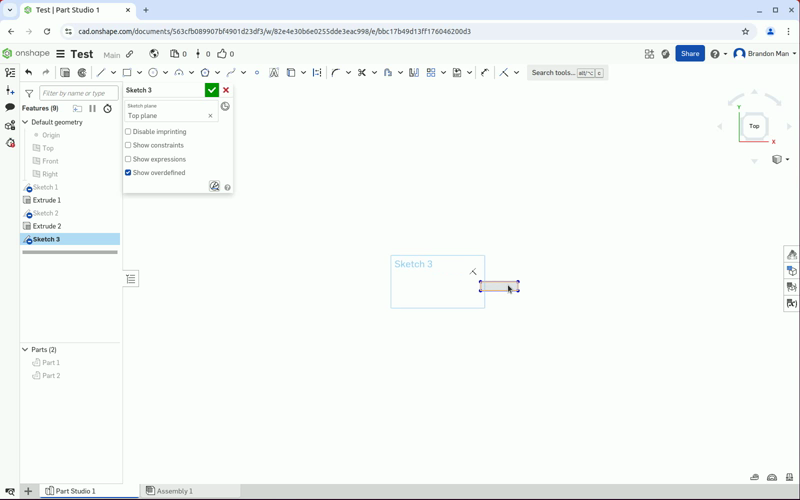
scroll(6)
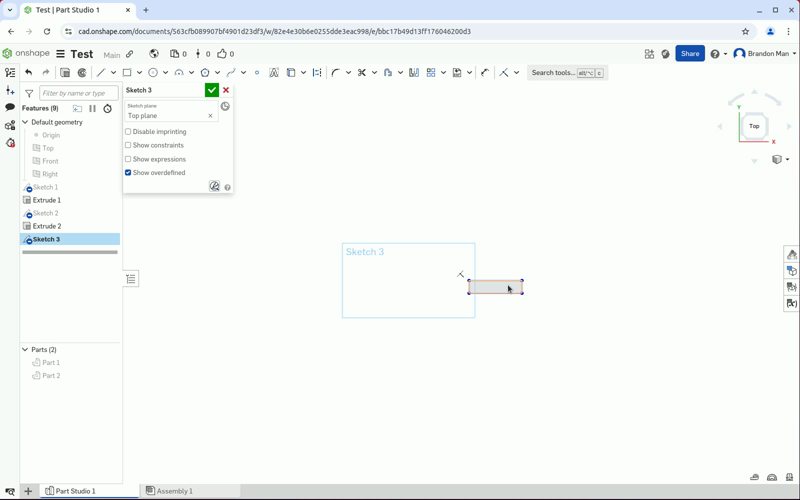
scroll(6)
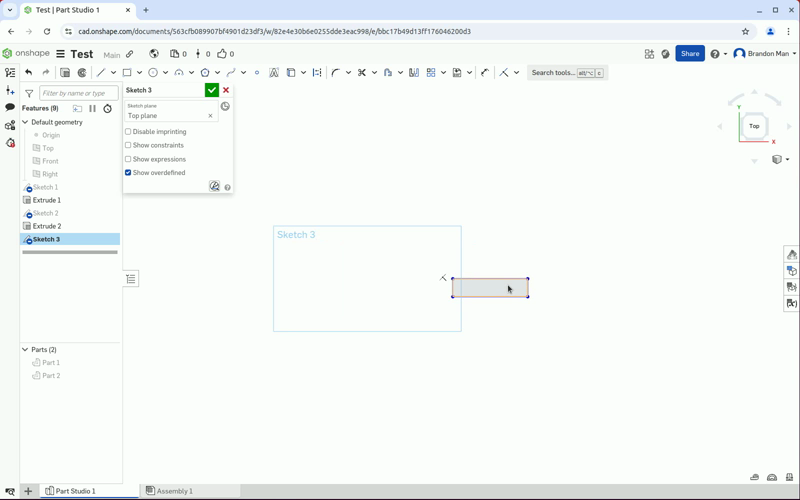
scroll(6)
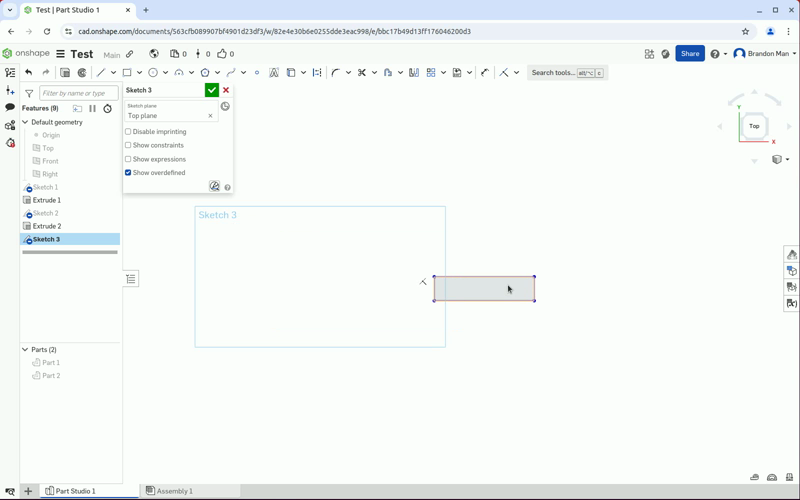
scroll(6)
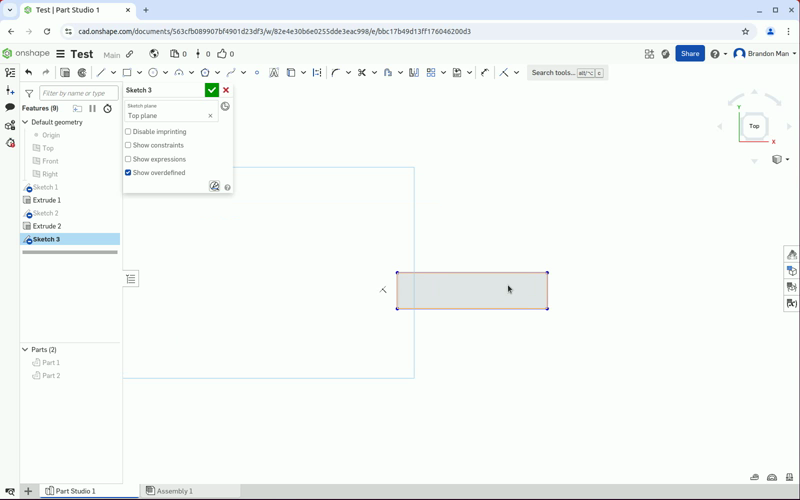
scroll(6)
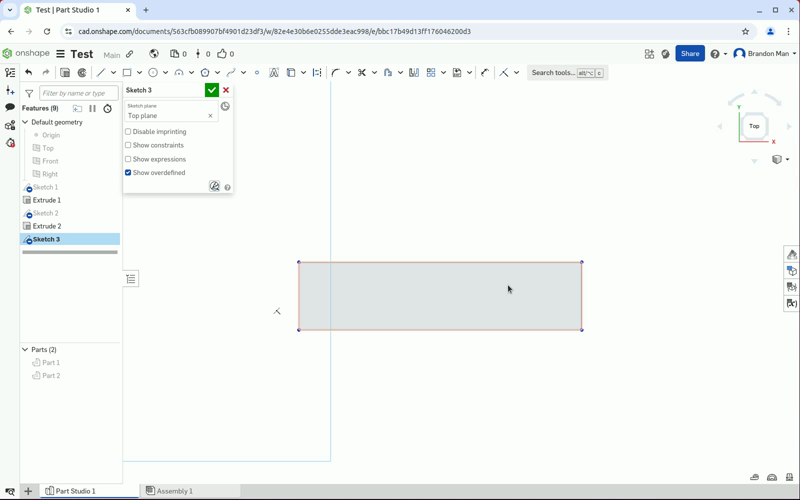
click(508, 284)
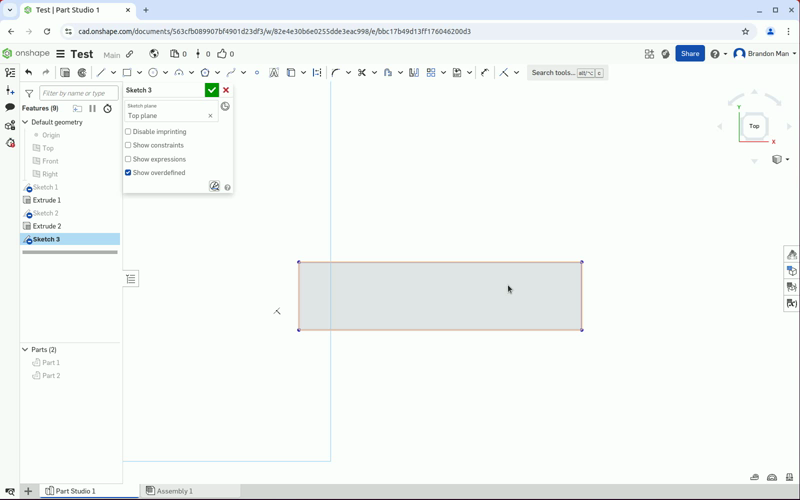
scroll(-6)
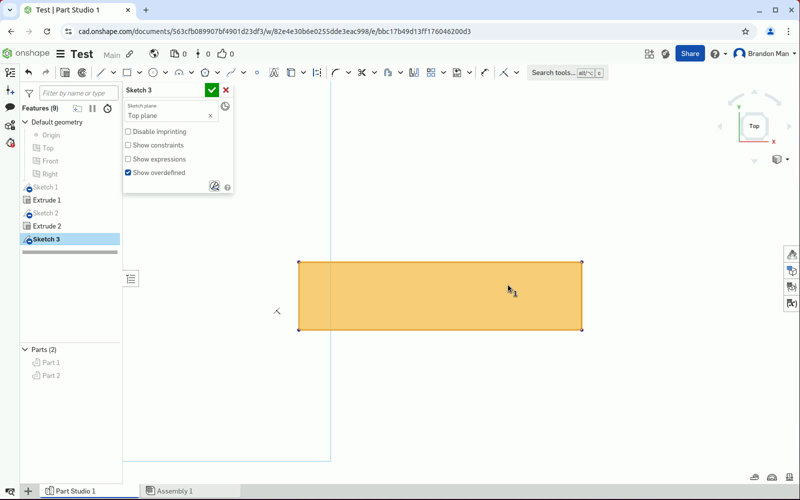
scroll(-6)
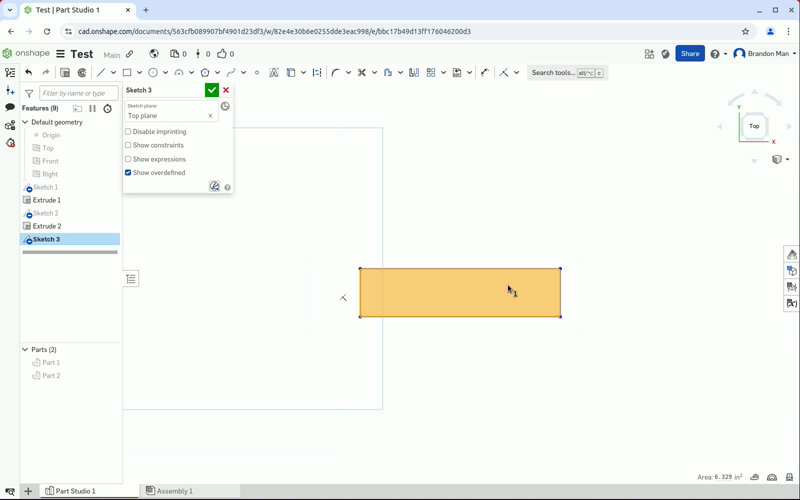
scroll(-6)
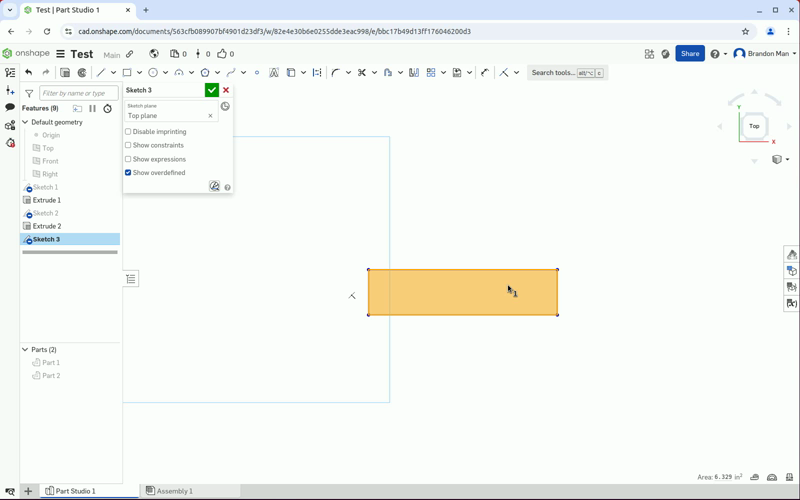
scroll(-6)
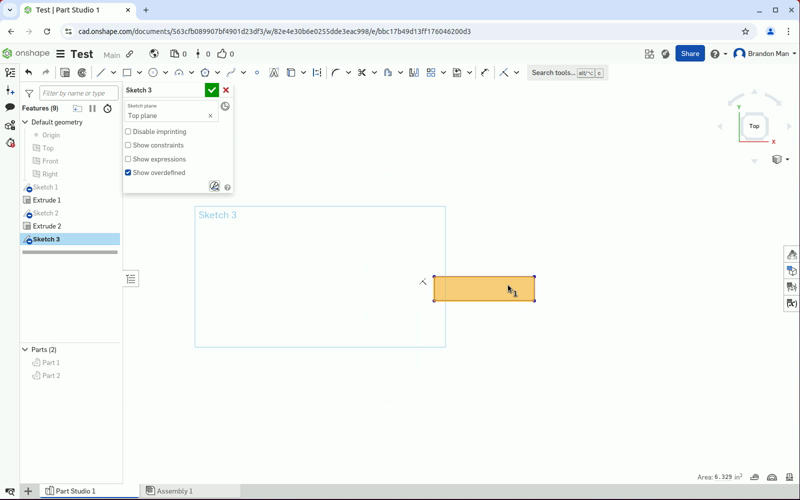
scroll(-6)
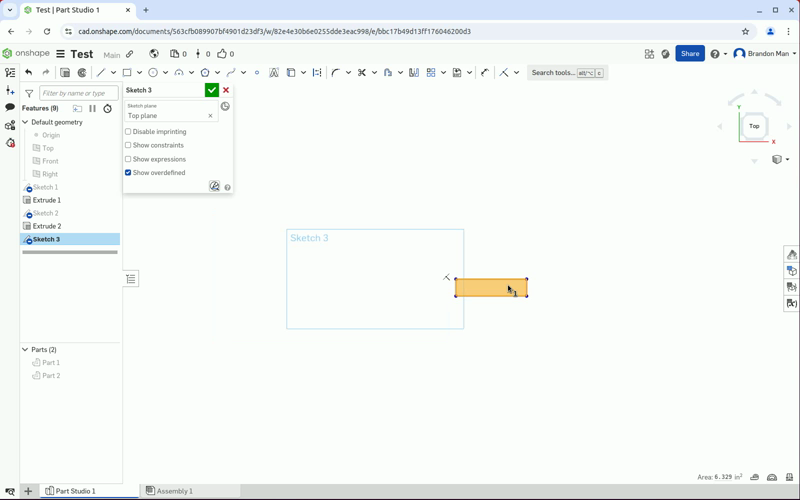
scroll(-6)
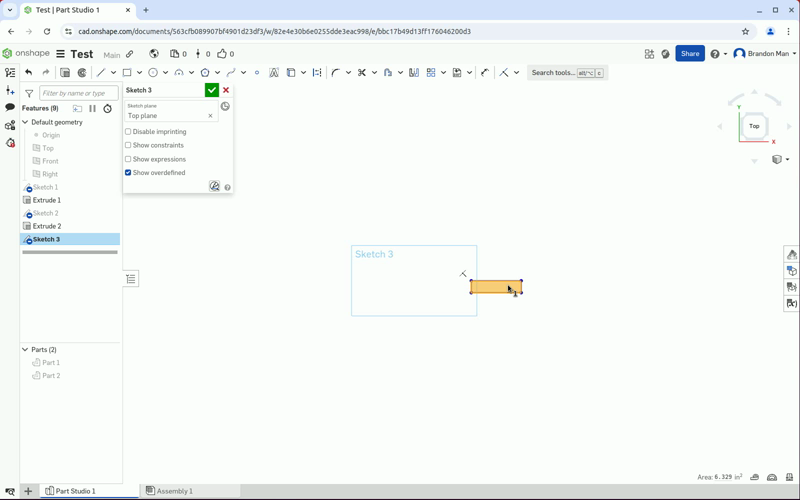
scroll(-6)
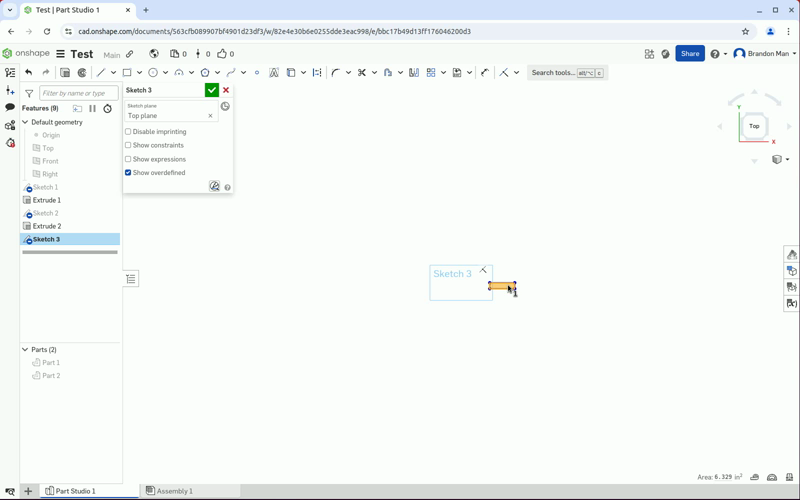
mouse_move(73, 352)
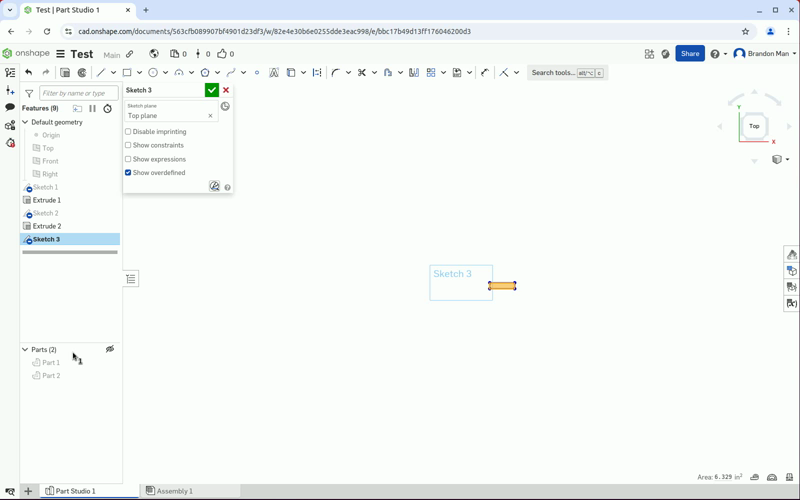
key(shift+y)
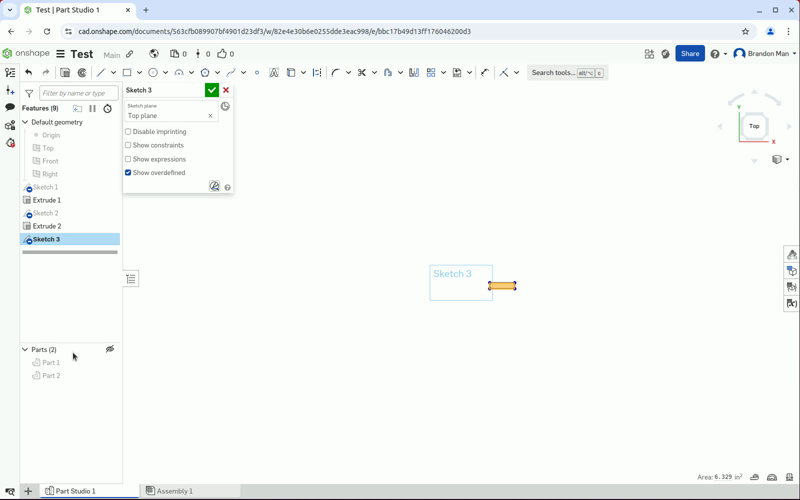
key(shift+e)
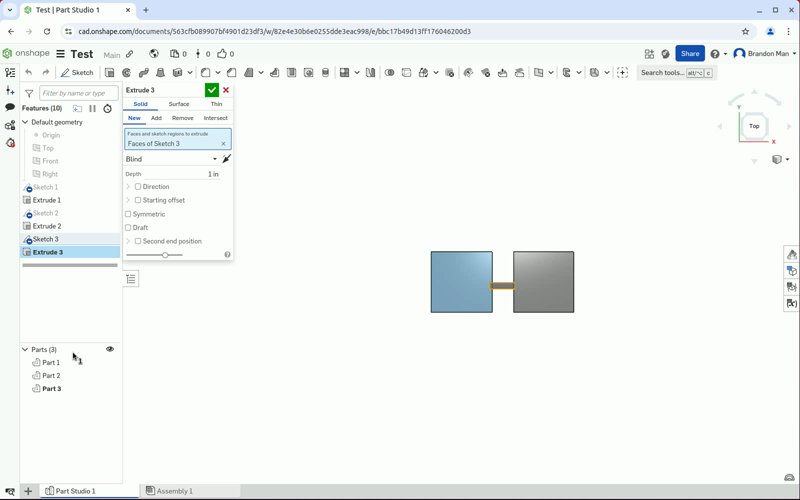
mouse_move(143, 106)
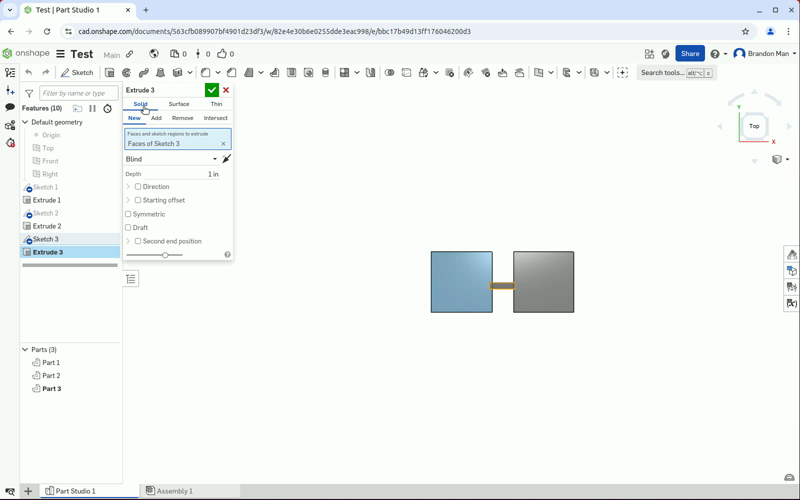
click(143, 106)
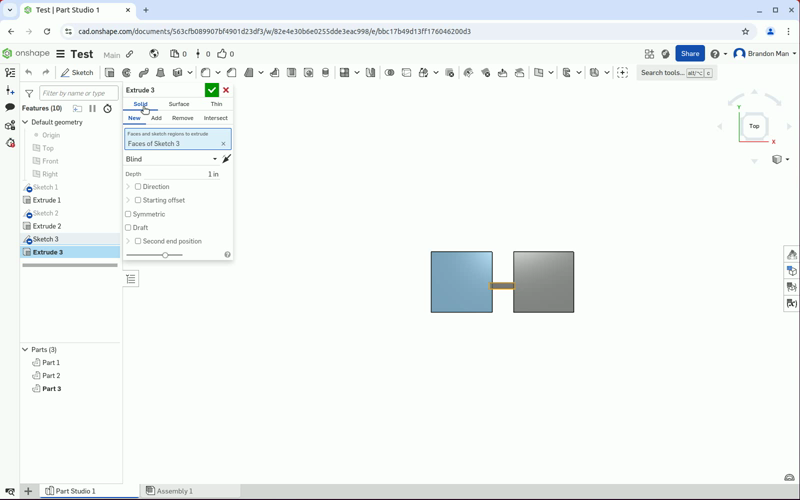
mouse_move(137, 120)
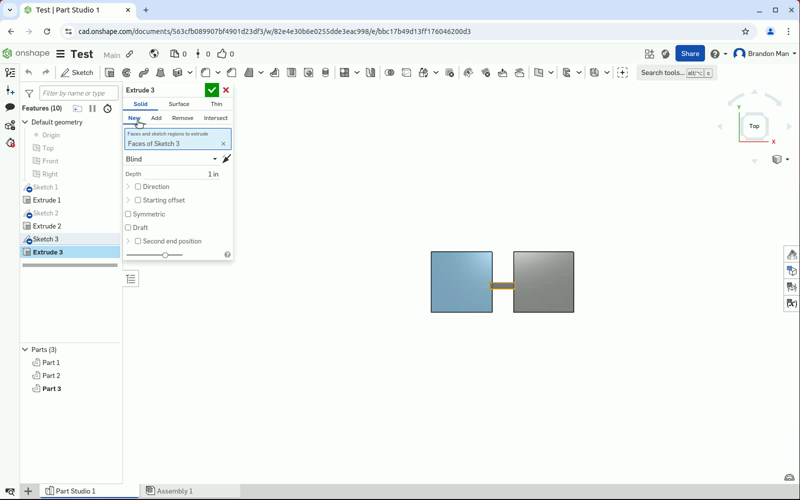
click(137, 120)
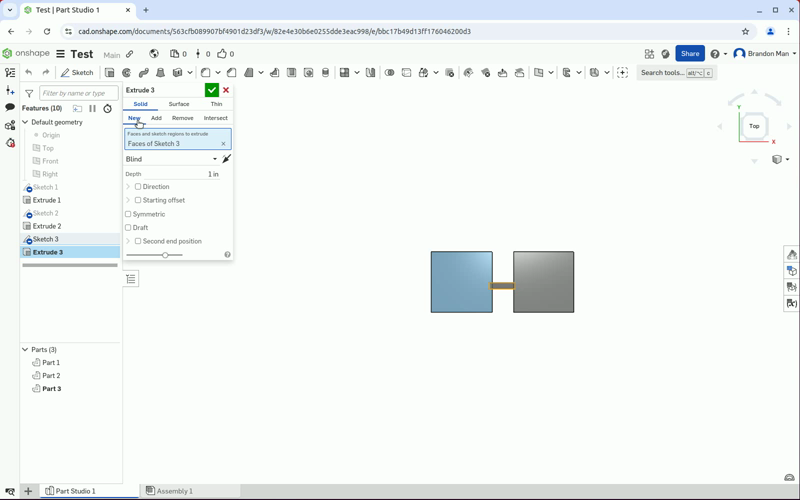
key(tab, 4)
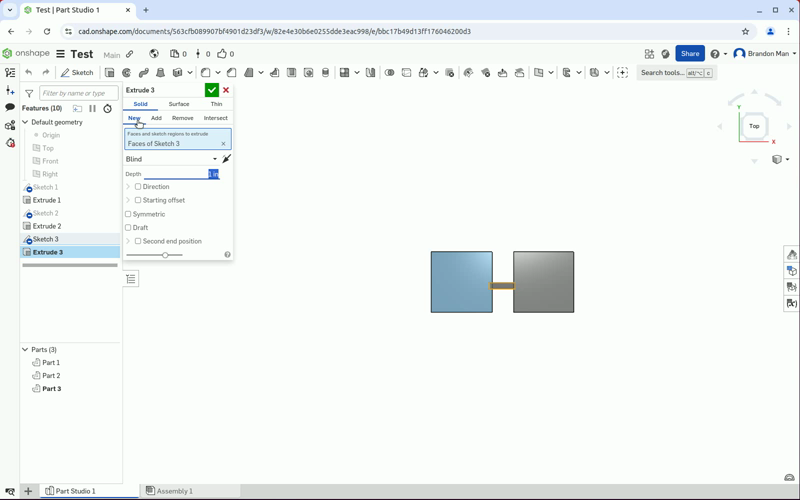
text(2.407)
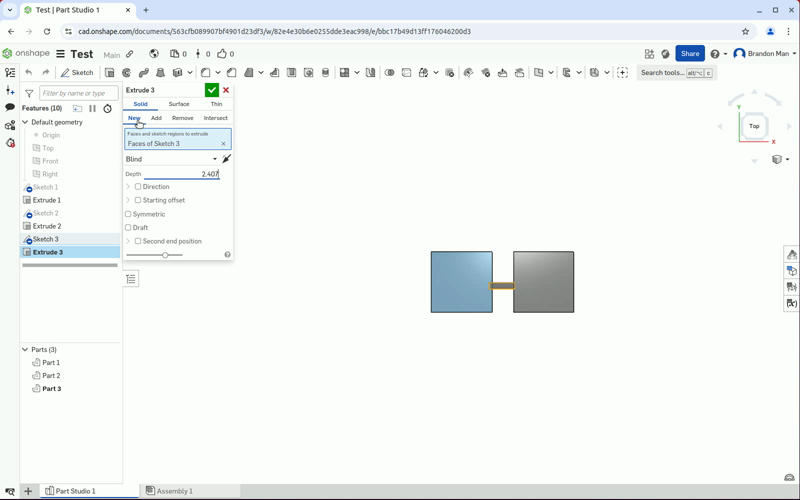
key(enter)
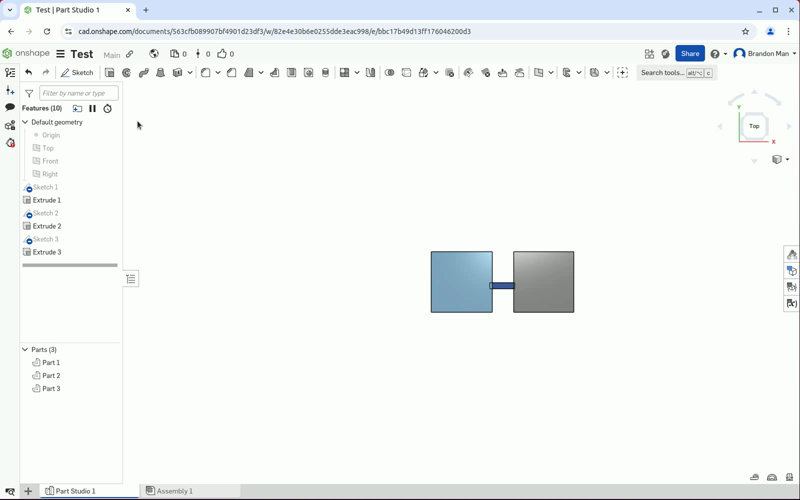
key(shift+h)
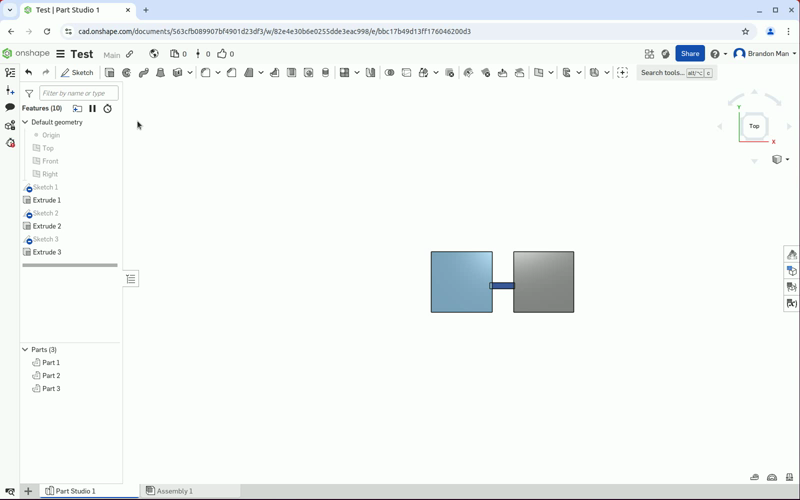
key(shift+h)
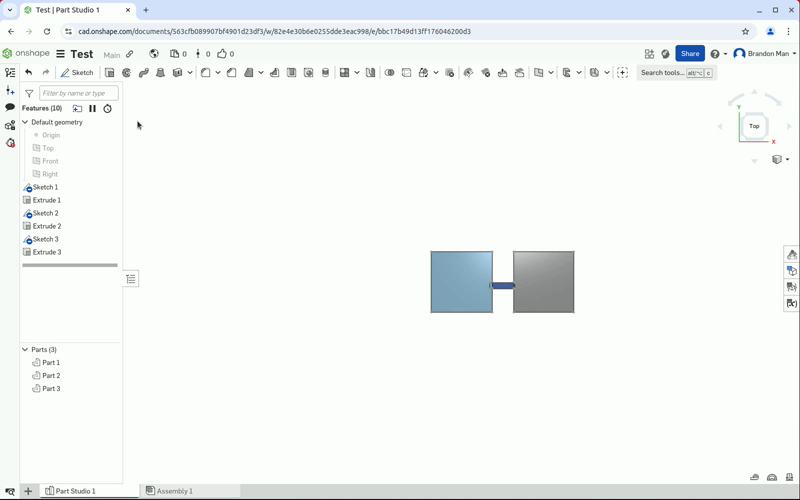
key(shift+7)
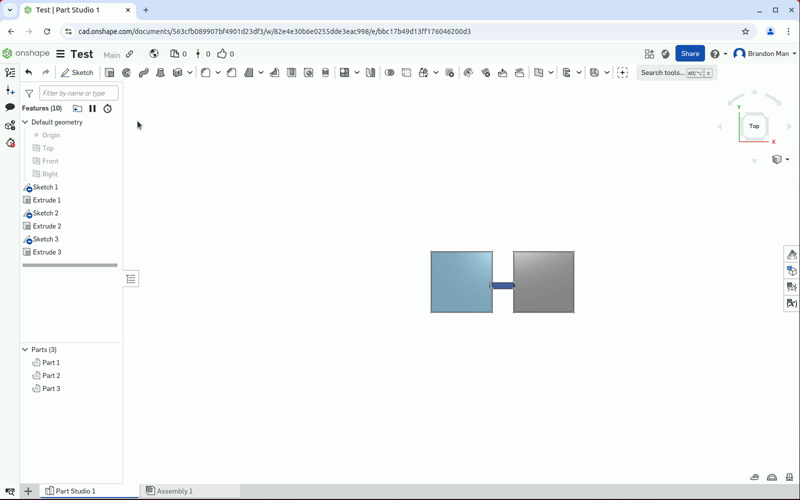
key(up, 3)
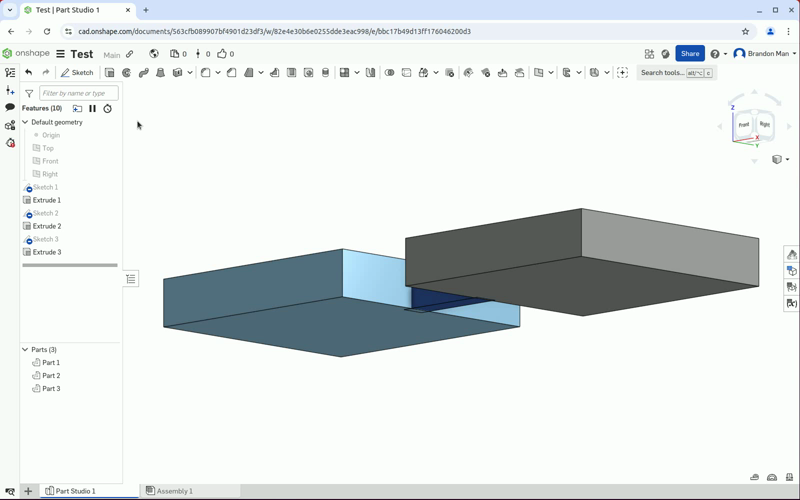
key(left, 3)
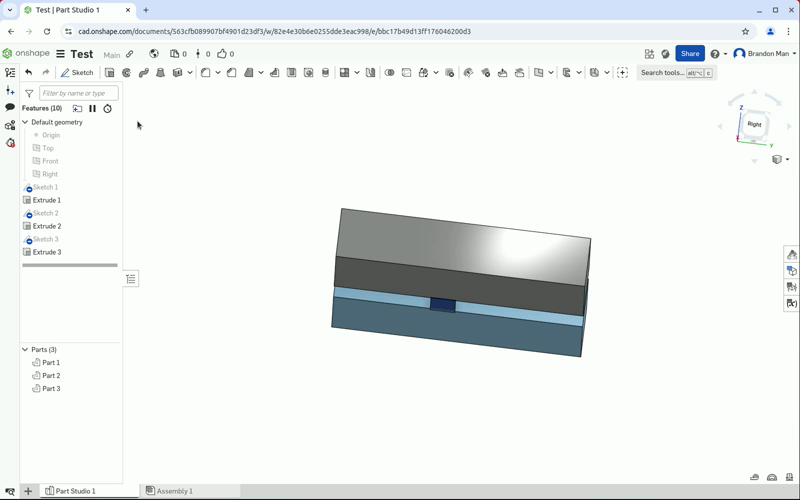
key(right, 3)
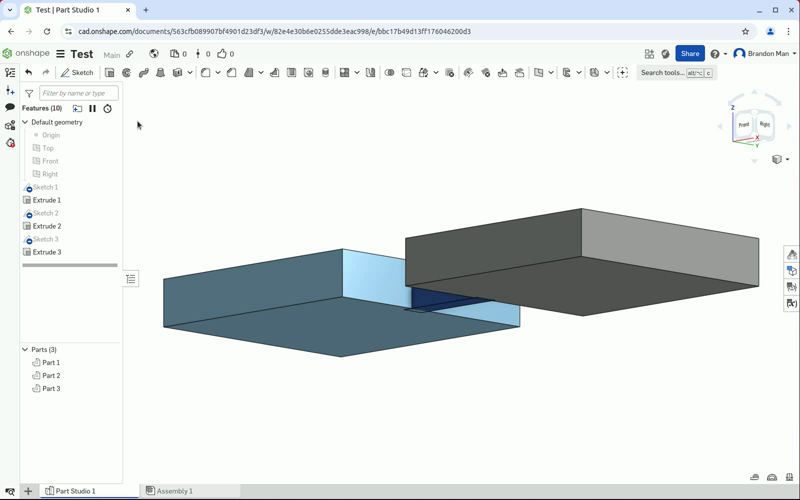
key(down, 3)
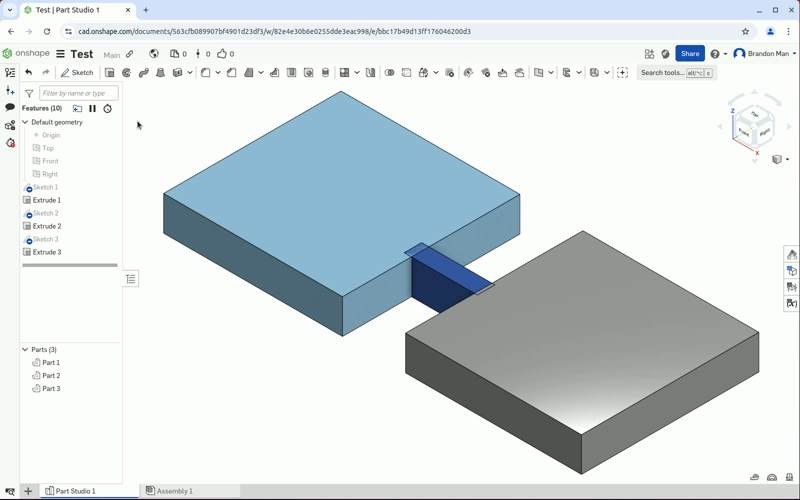
mouse_move(73, 189)
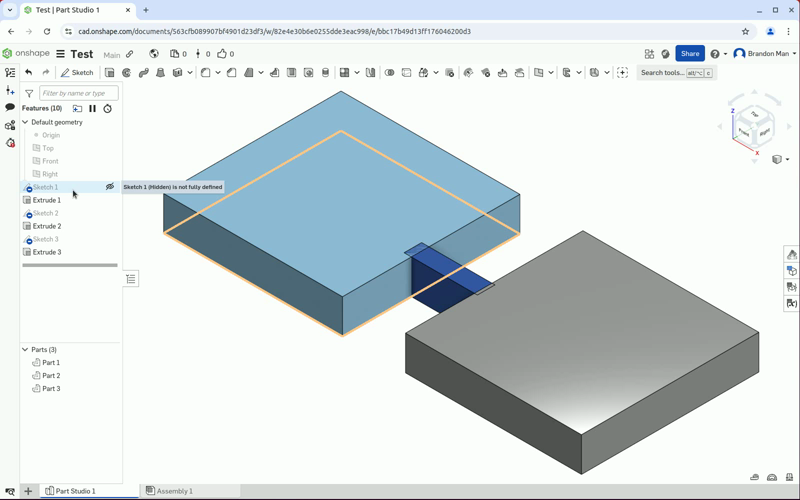
click(73, 189)